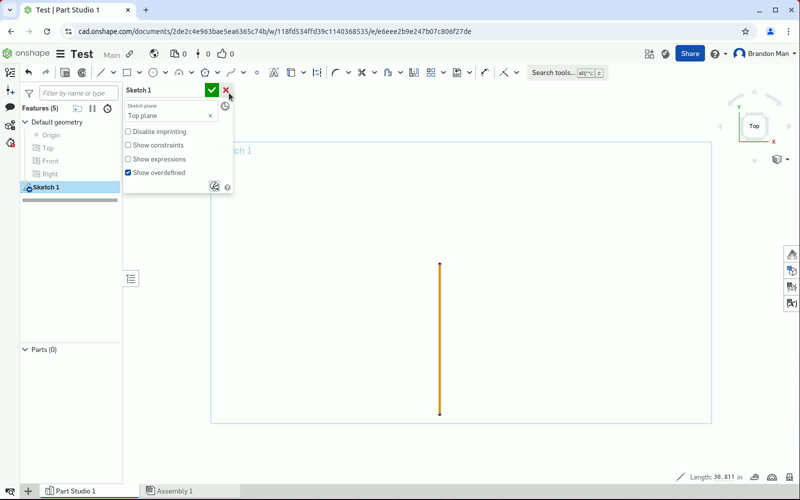
key(shift+h)
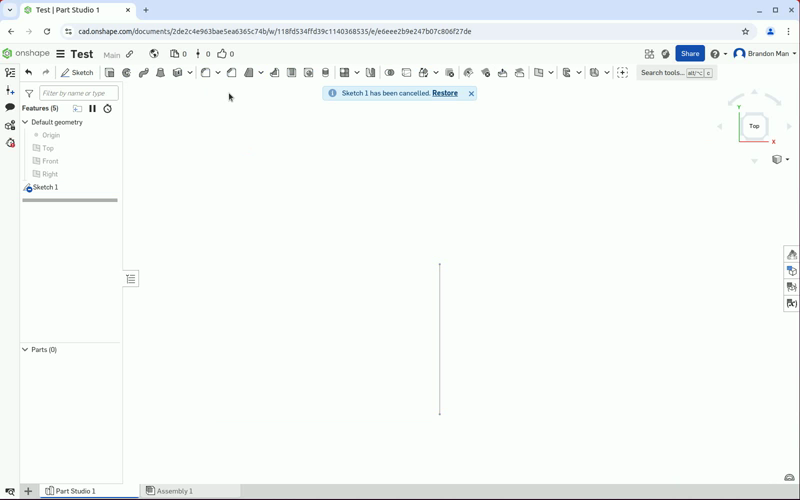
key(shift+s)
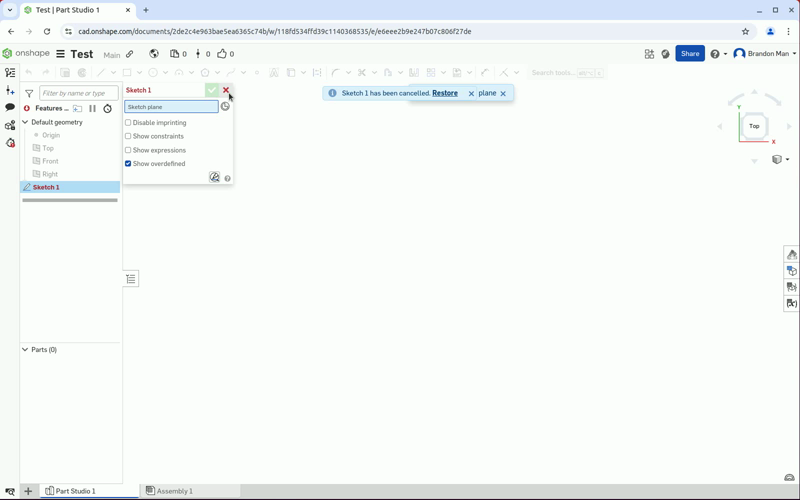
mouse_move(73, 150)
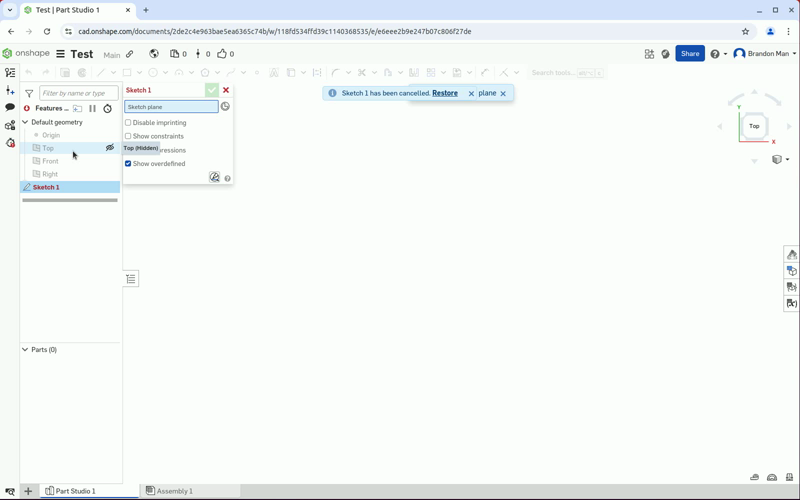
click(73, 150)
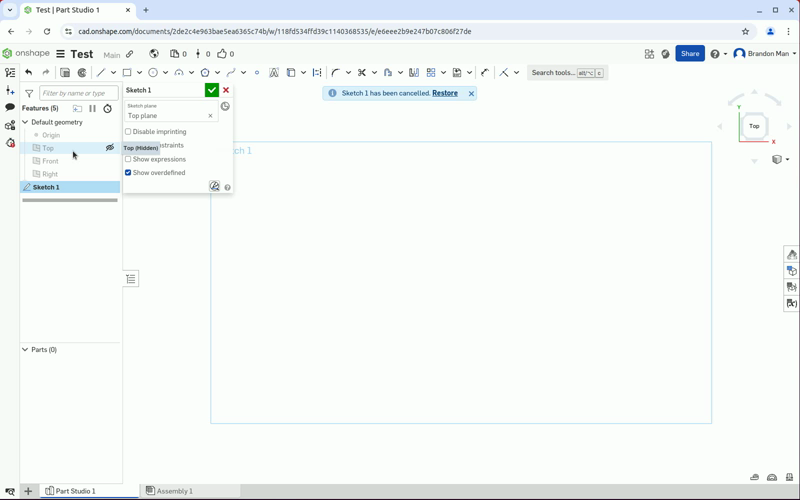
mouse_move(73, 352)
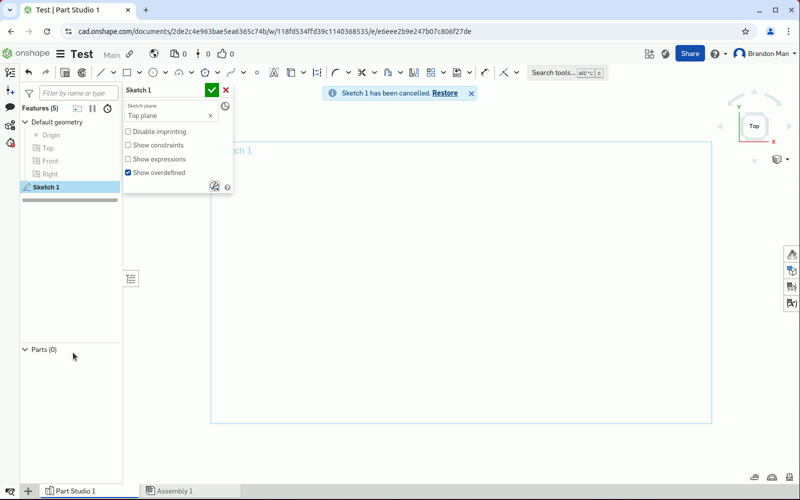
key(y)
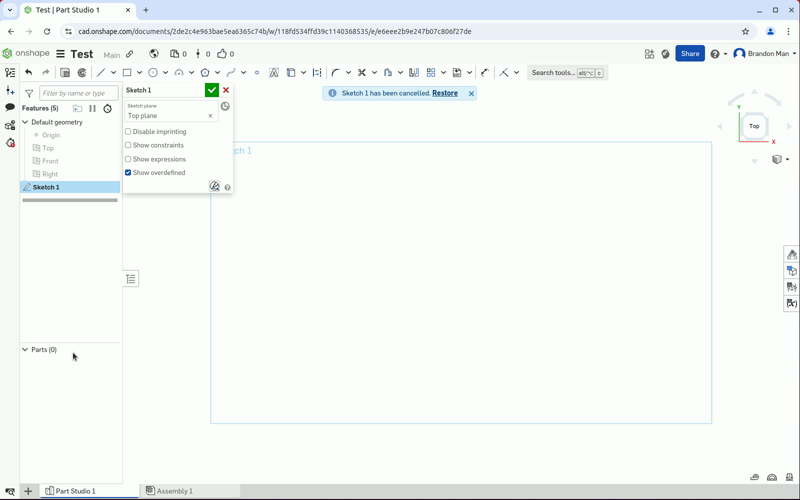
key(l)
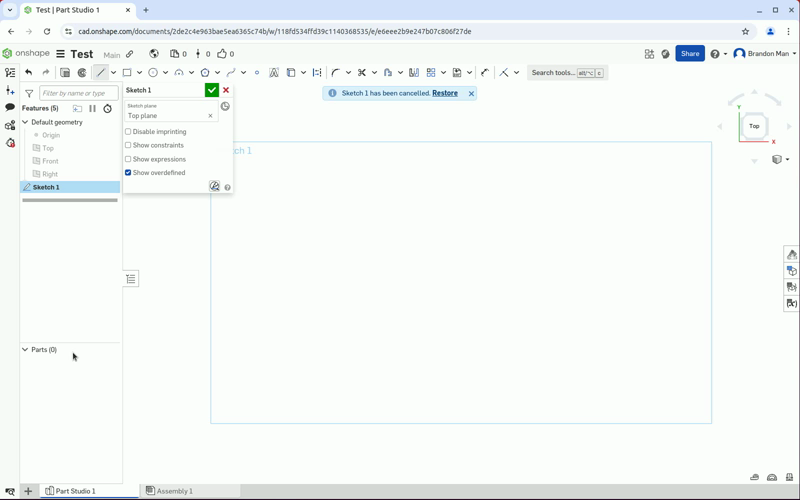
key_down(shift)
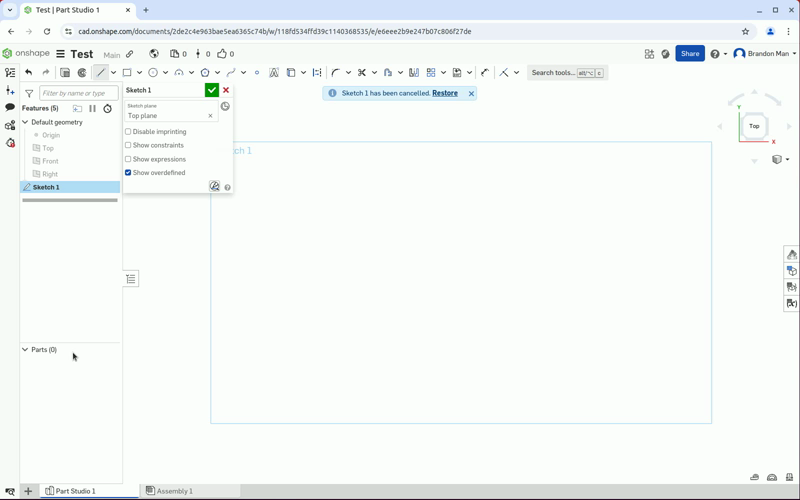
mouse_move(460, 170)
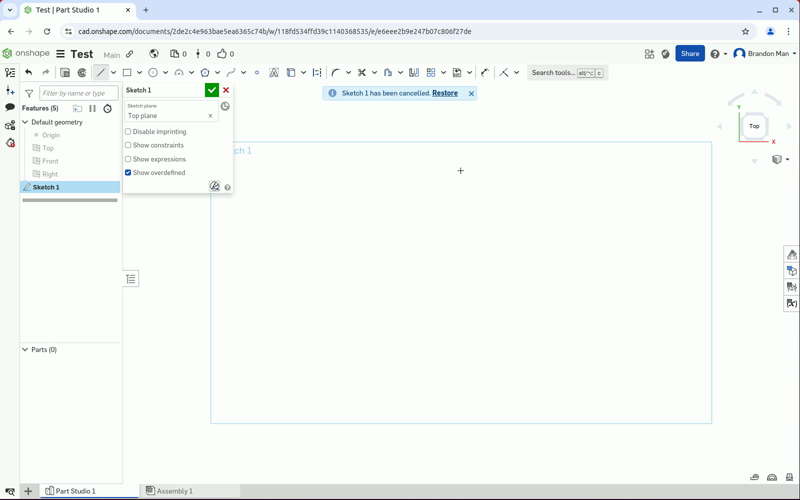
click(460, 170)
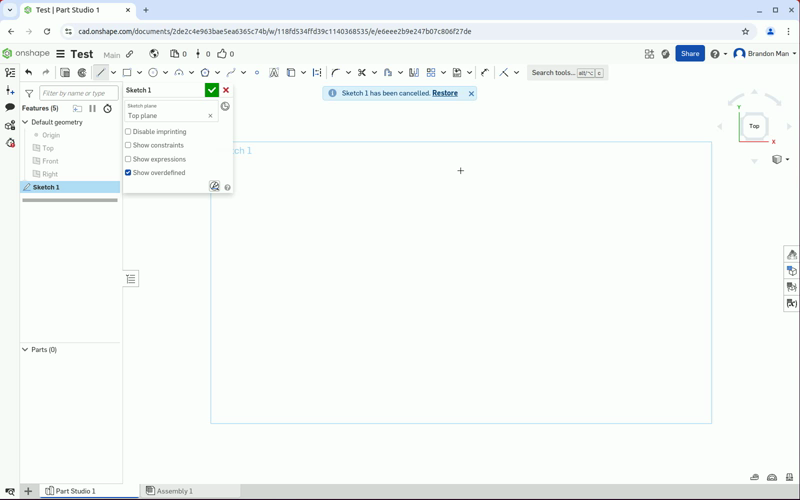
key_up(shift)
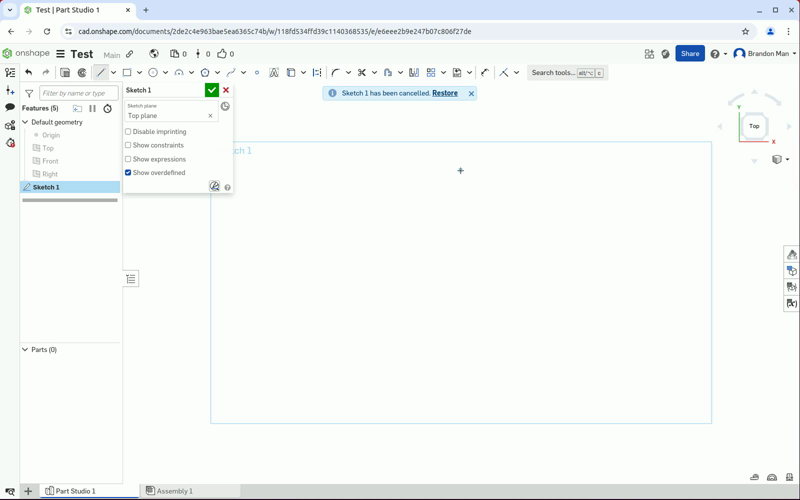
key_down(shift)
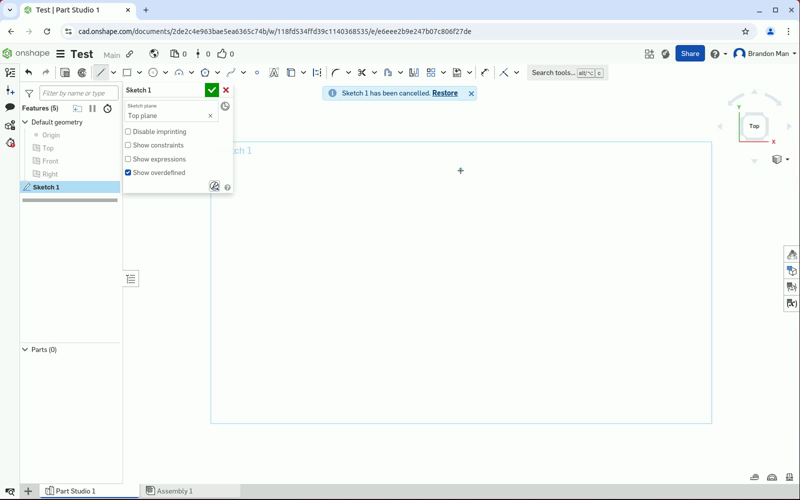
mouse_move(573, 282)
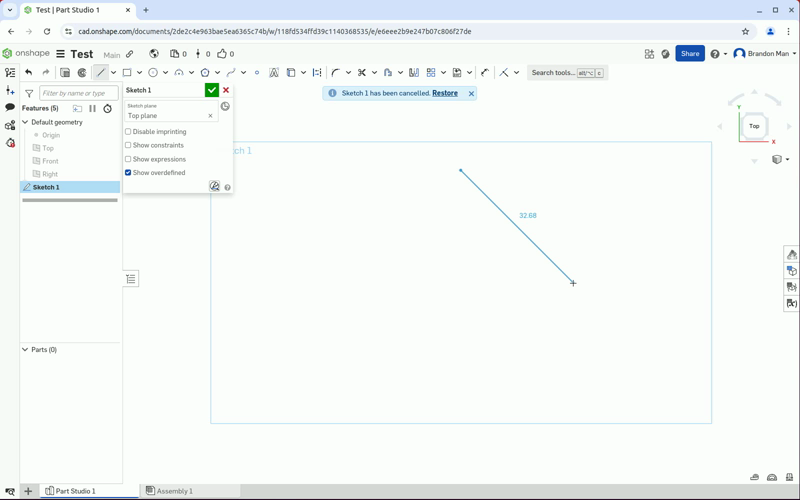
click(573, 282)
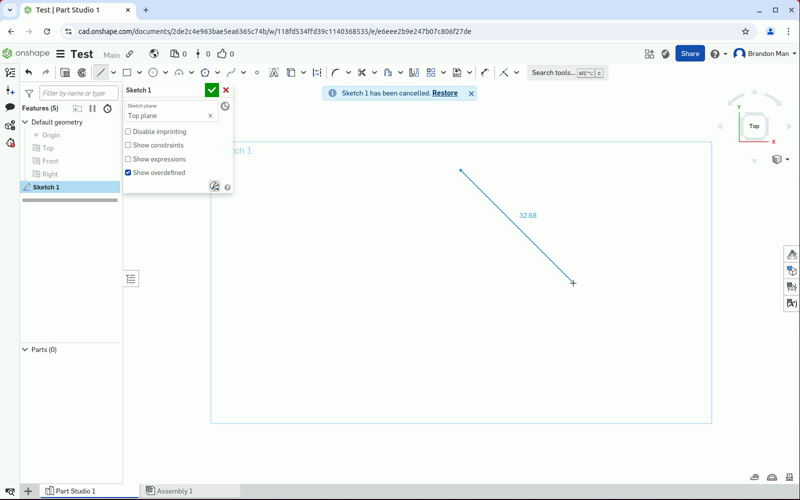
key_up(shift)
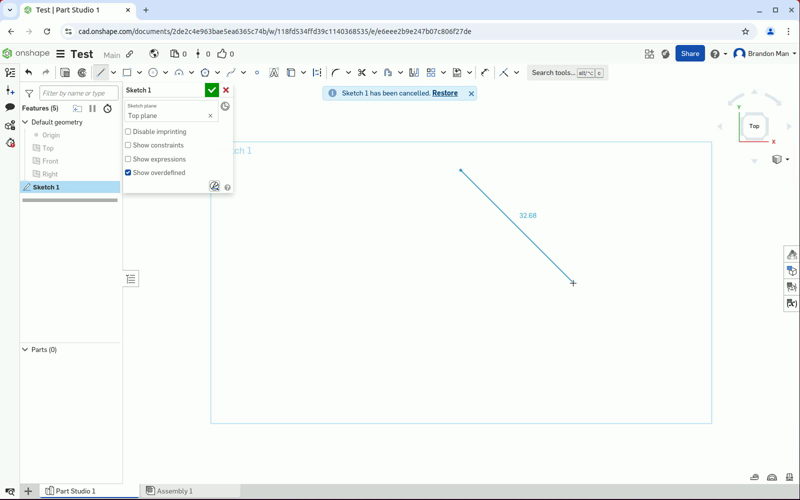
key_down(shift)
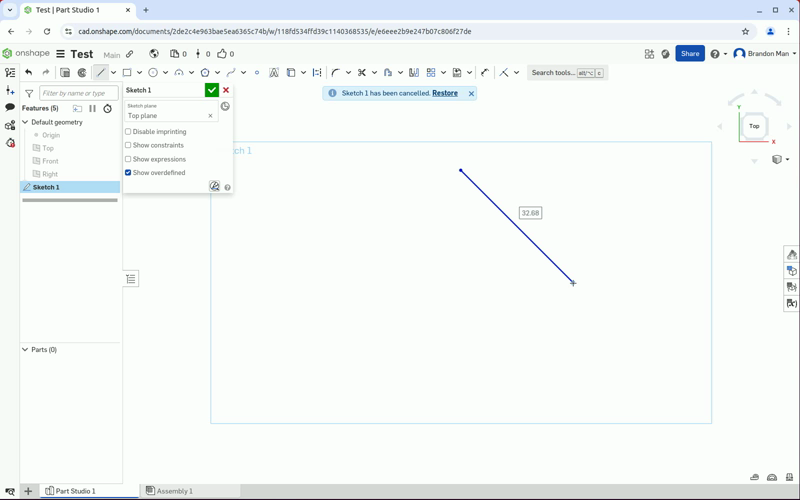
mouse_move(573, 170)
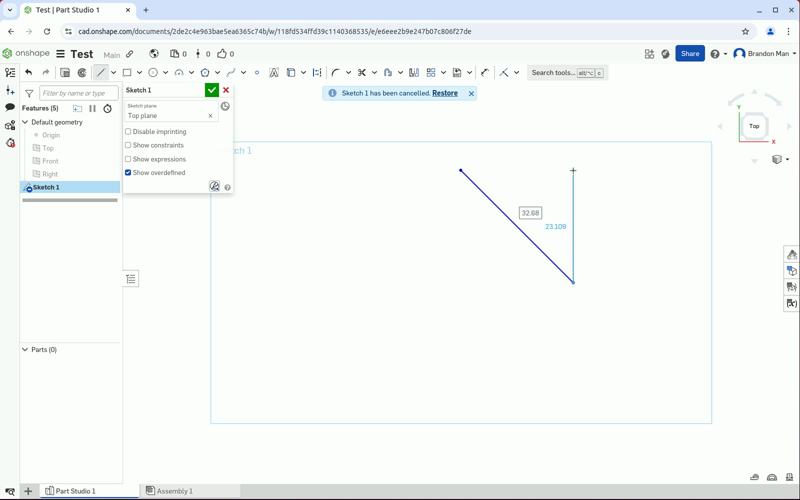
click(573, 170)
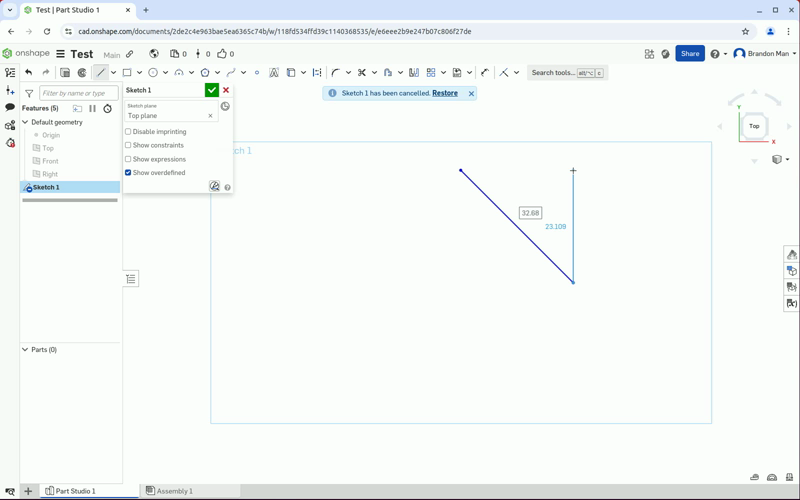
key_up(shift)
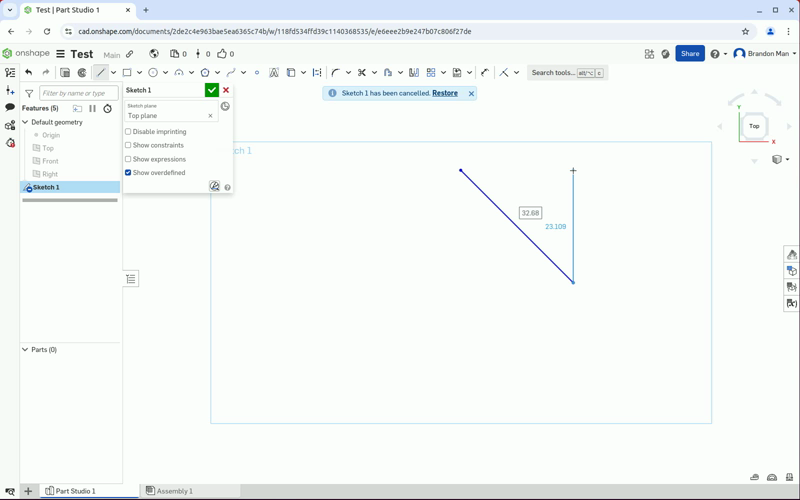
key_down(shift)
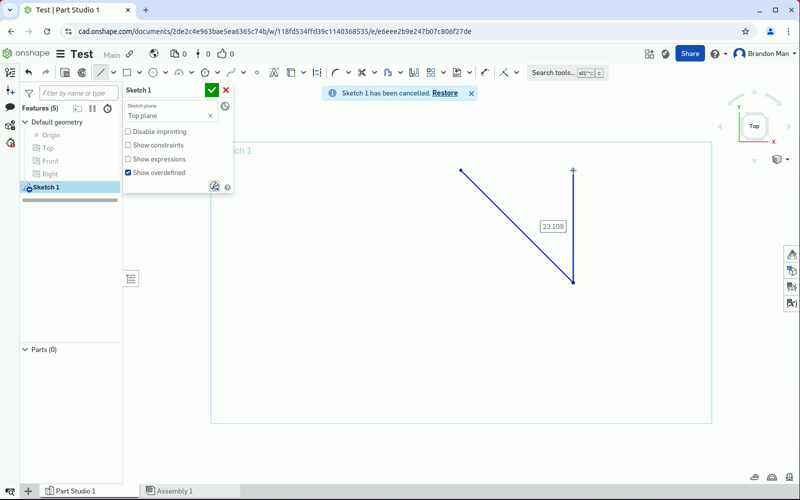
mouse_move(460, 170)
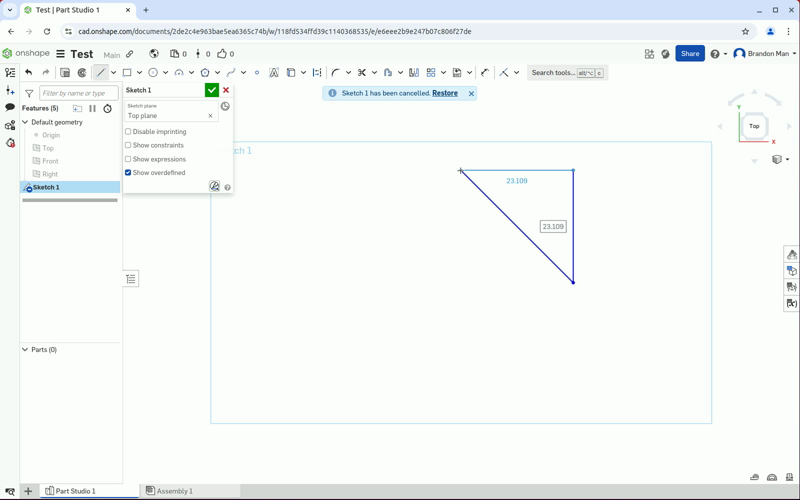
key_up(shift)
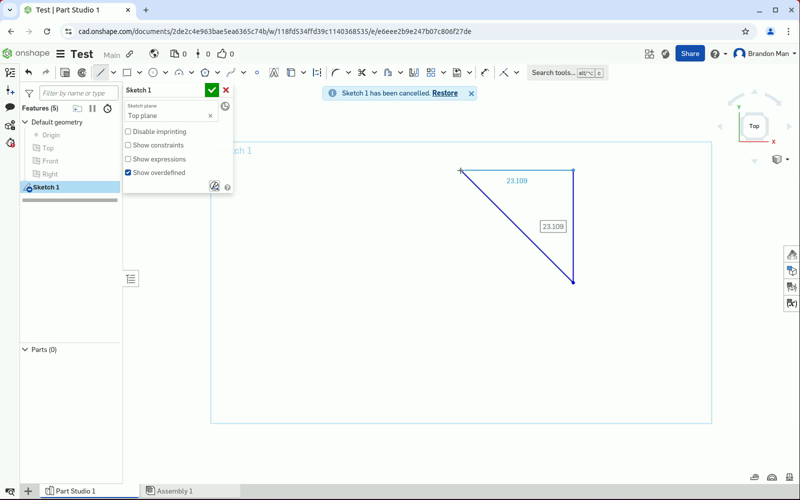
click(460, 170)
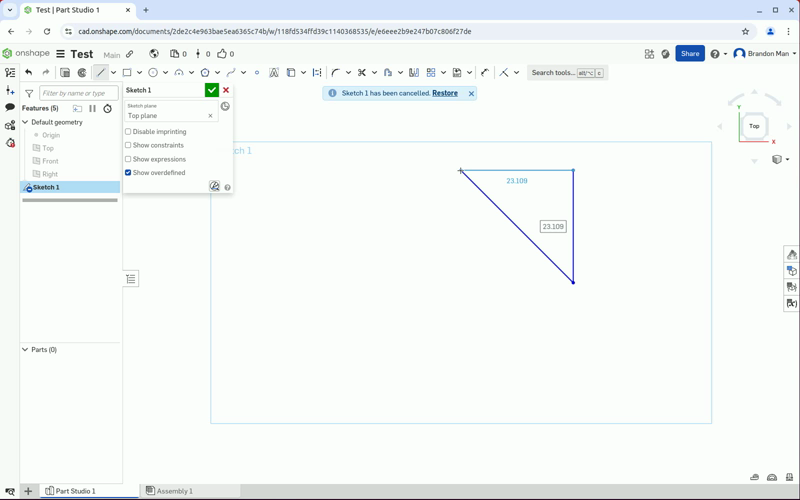
key(esc)
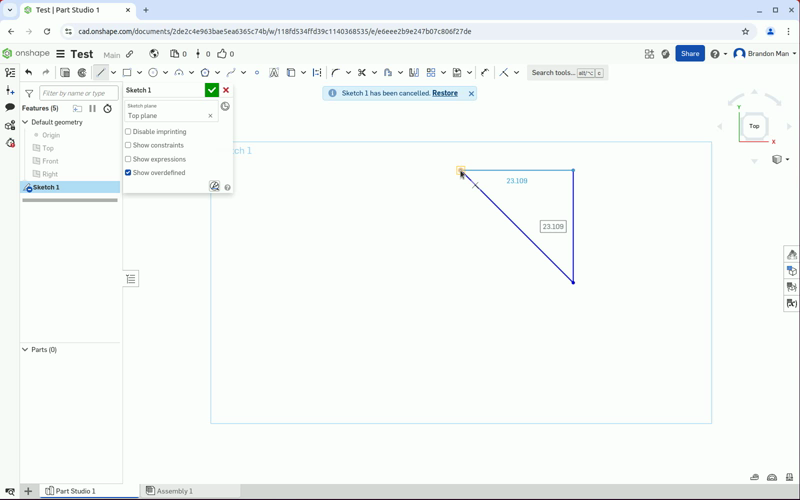
mouse_move(529, 192)
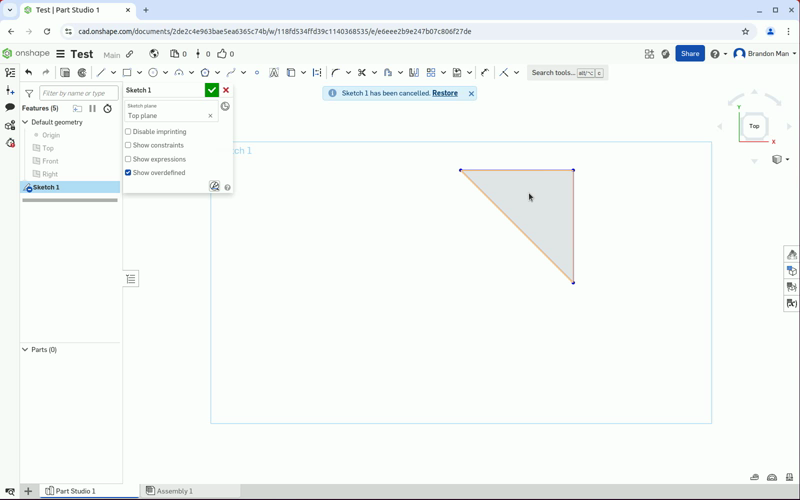
click(529, 192)
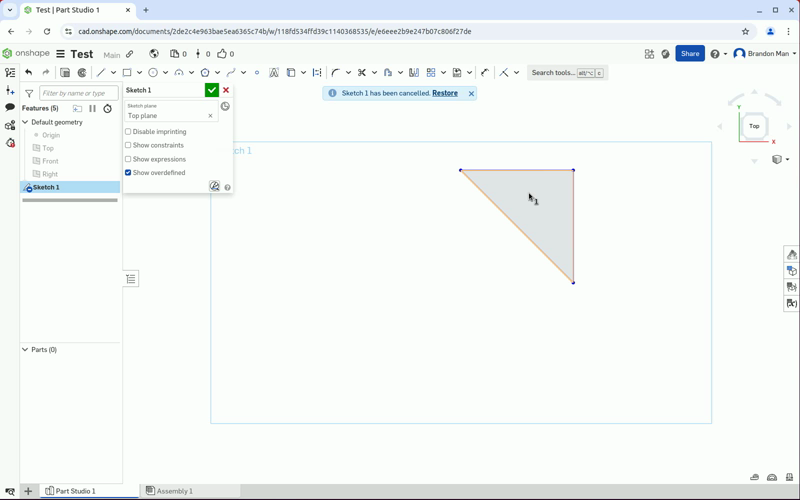
mouse_move(73, 352)
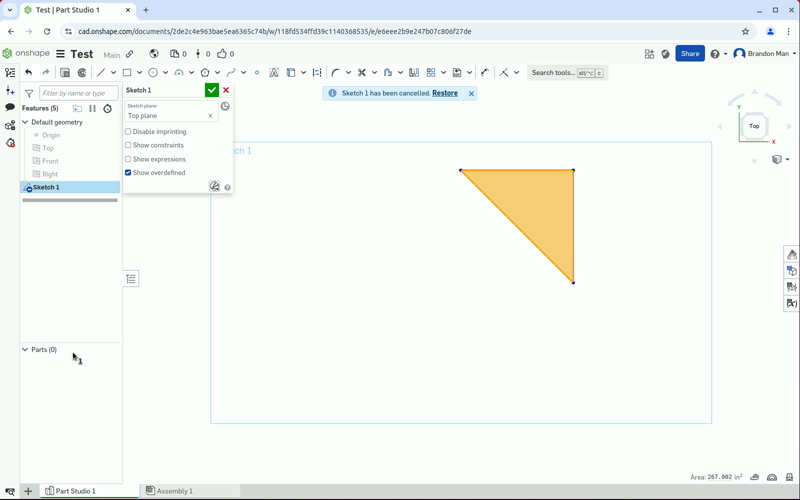
key(shift+y)
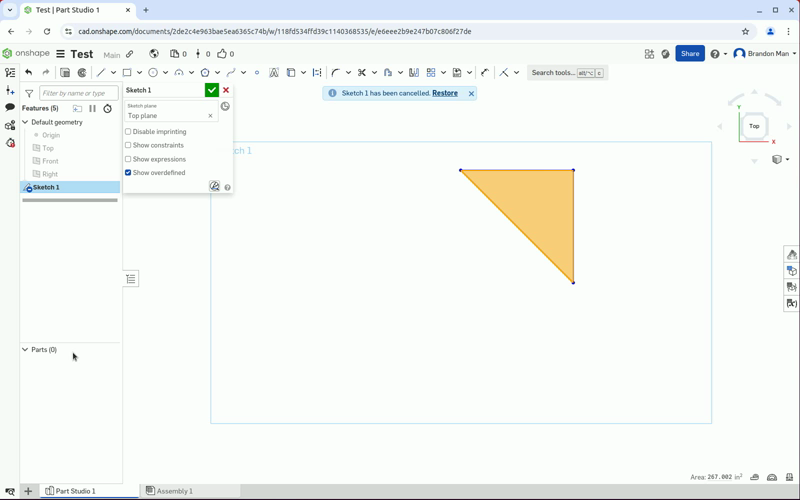
key(shift+e)
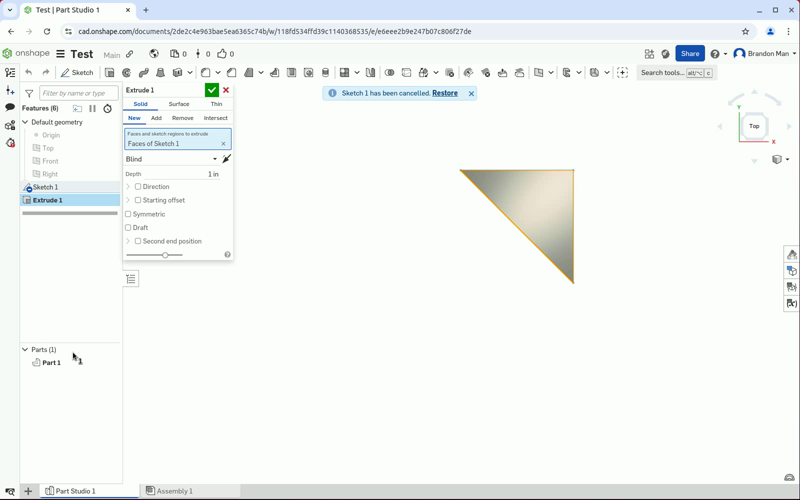
mouse_move(143, 106)
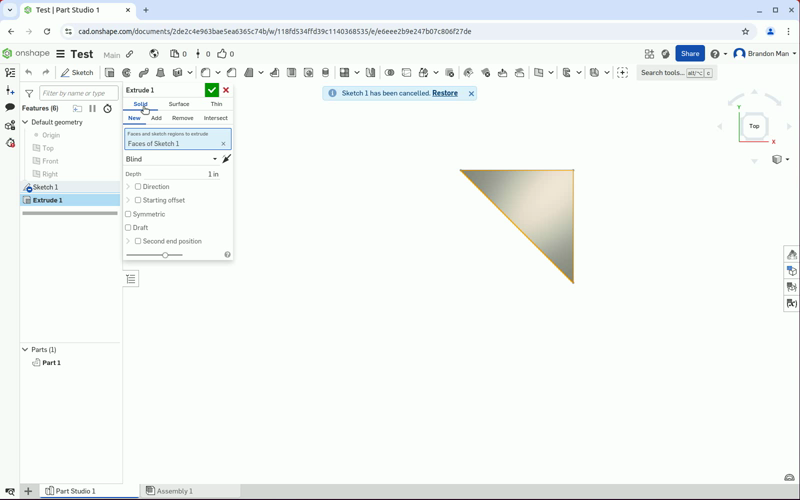
click(143, 106)
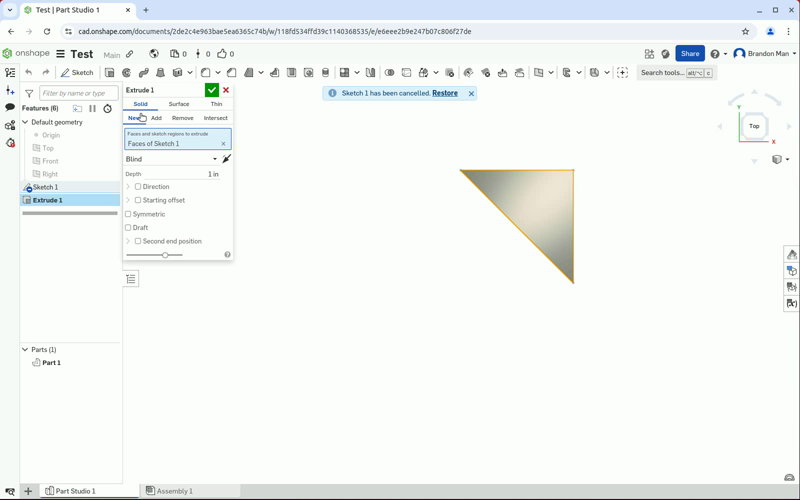
mouse_move(137, 120)
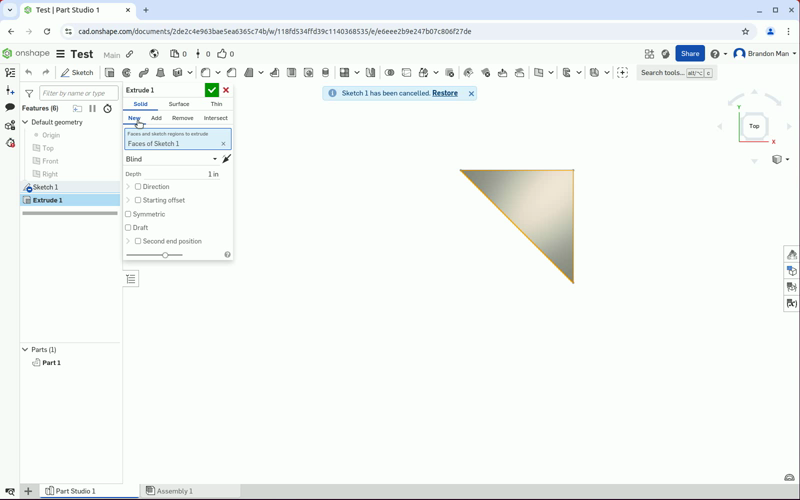
click(137, 120)
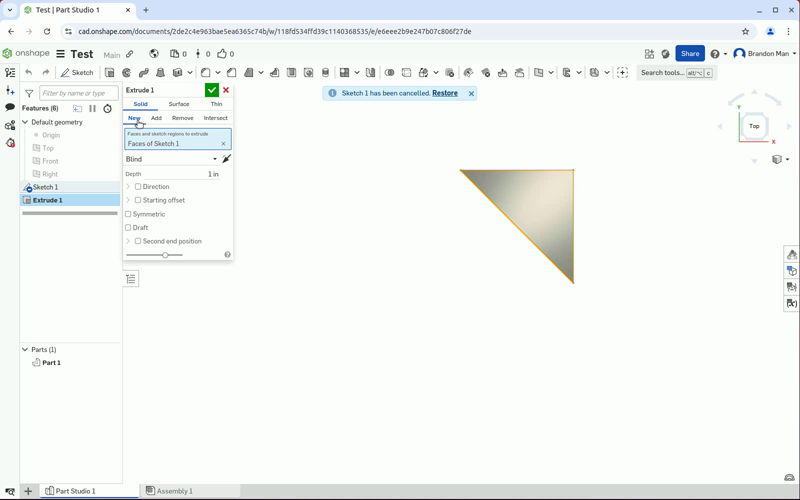
key(tab, 4)
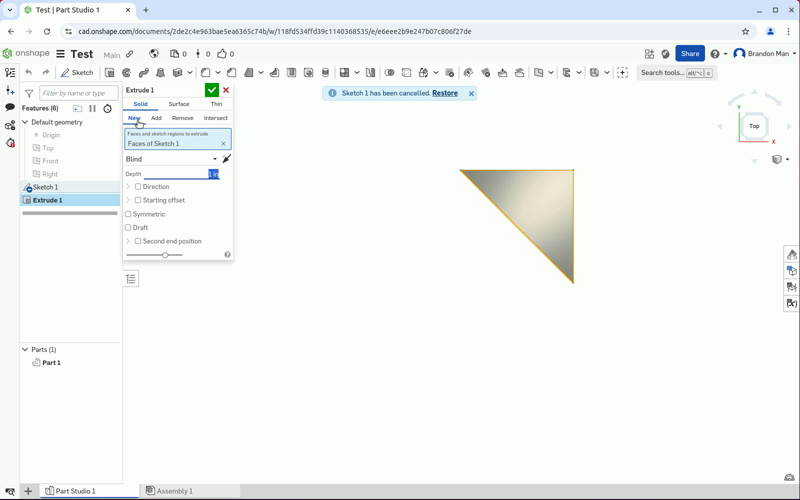
text(-27.922)
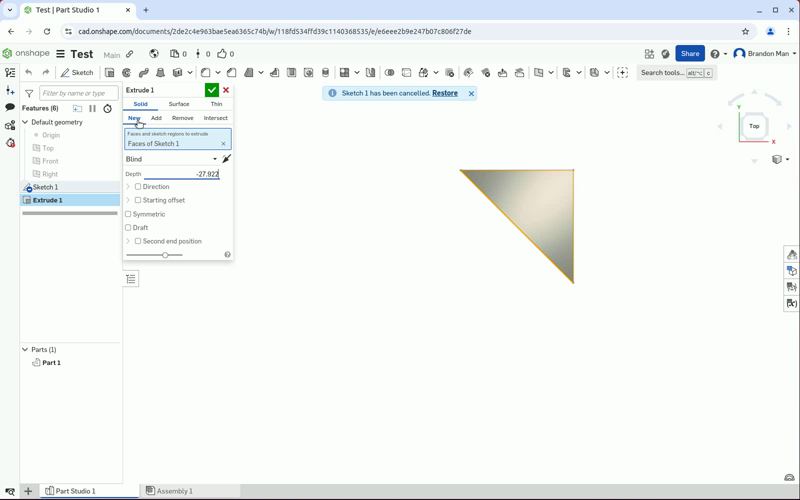
key(tab, 3)
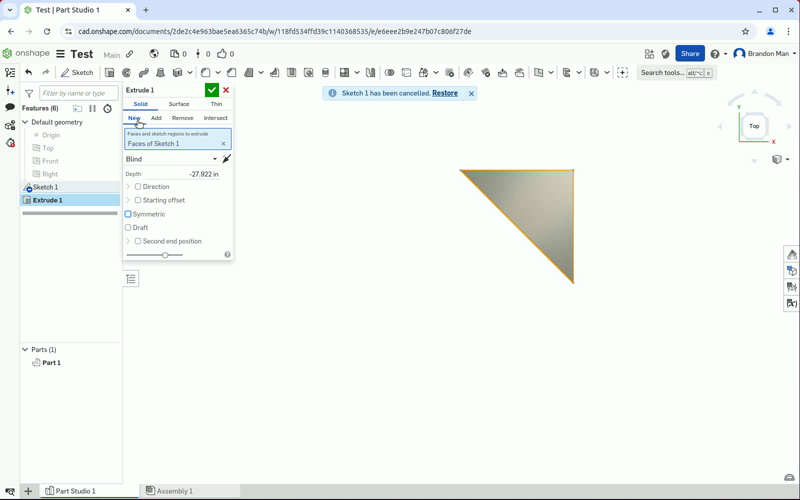
key(space)
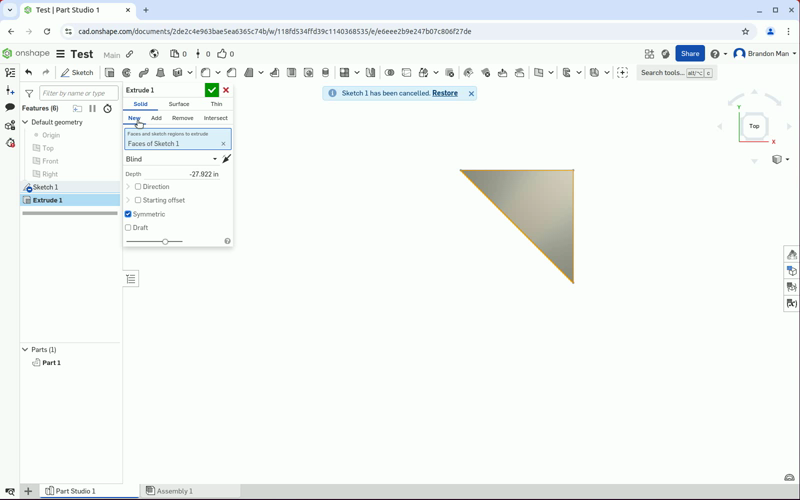
key(enter)
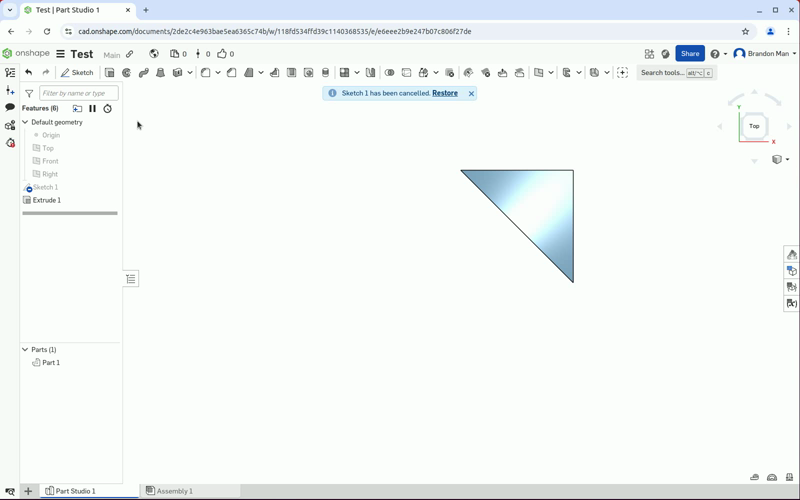
key(shift+h)
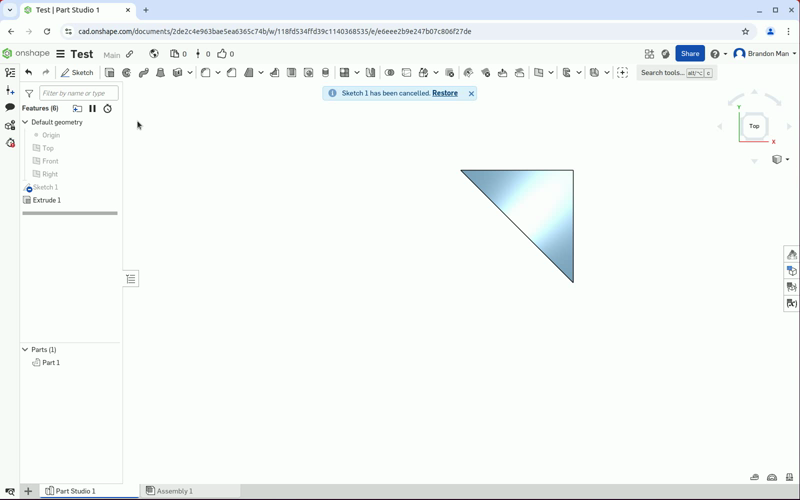
key(shift+h)
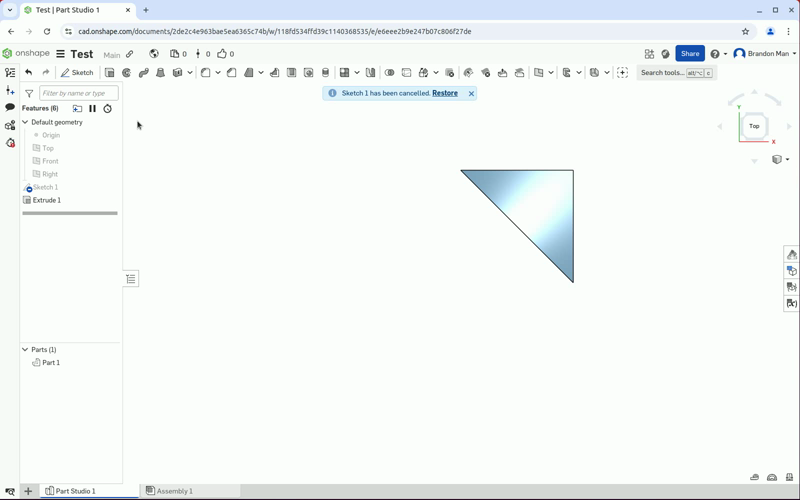
mouse_move(73, 189)
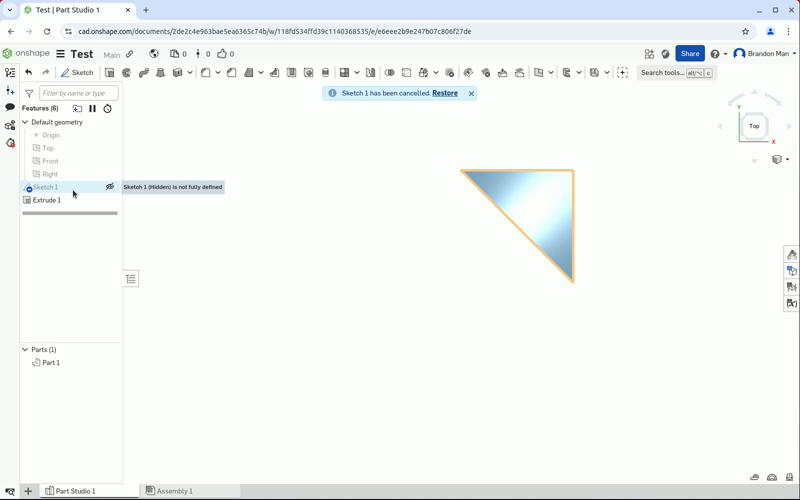
click(73, 189)
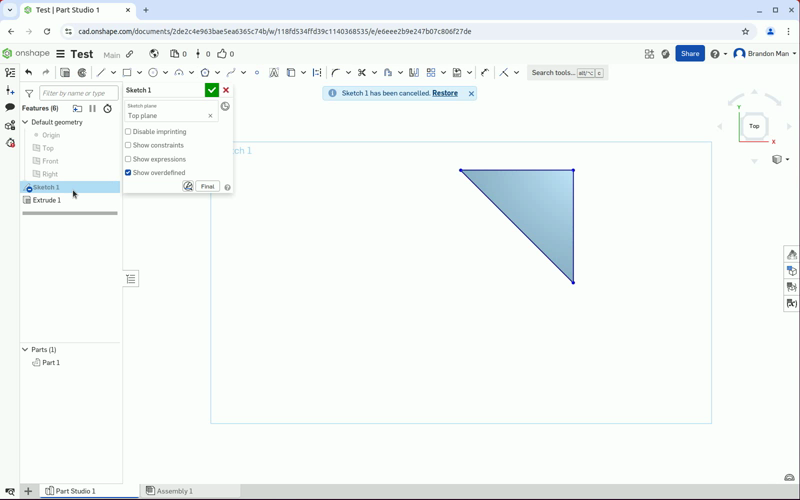
mouse_move(229, 92)
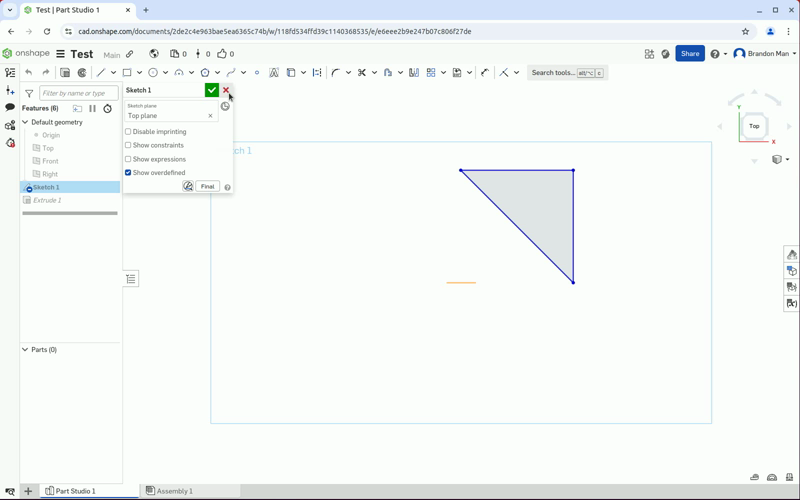
click(229, 92)
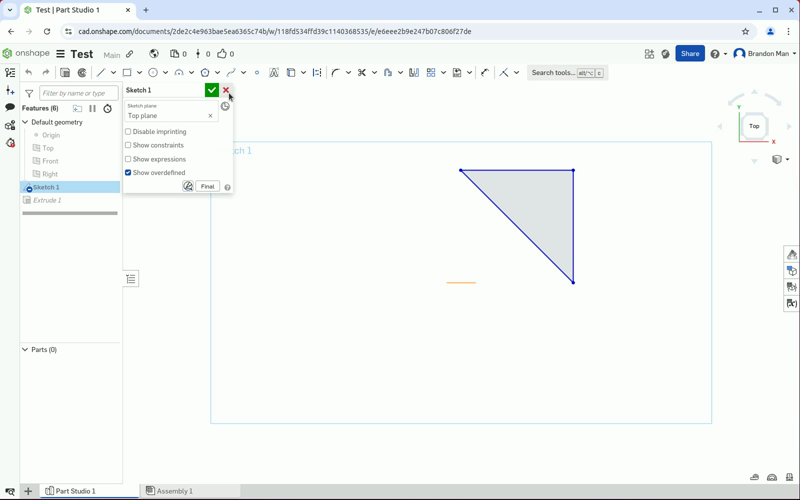
key(shift+s)
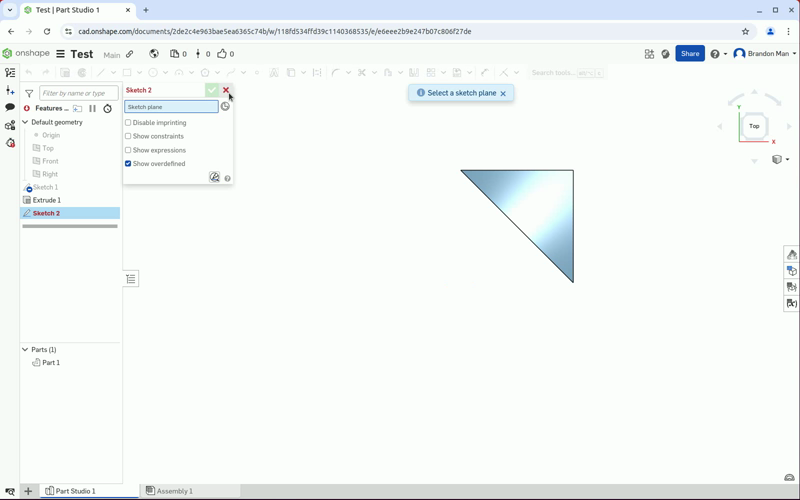
mouse_move(73, 150)
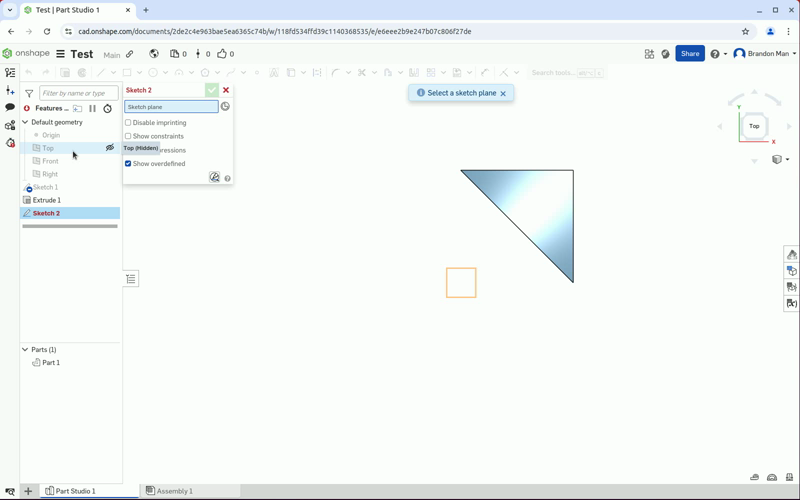
click(73, 150)
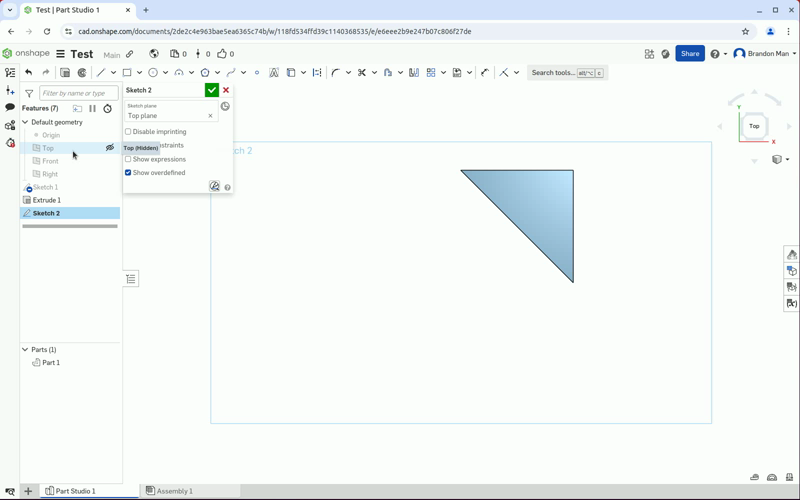
mouse_move(73, 352)
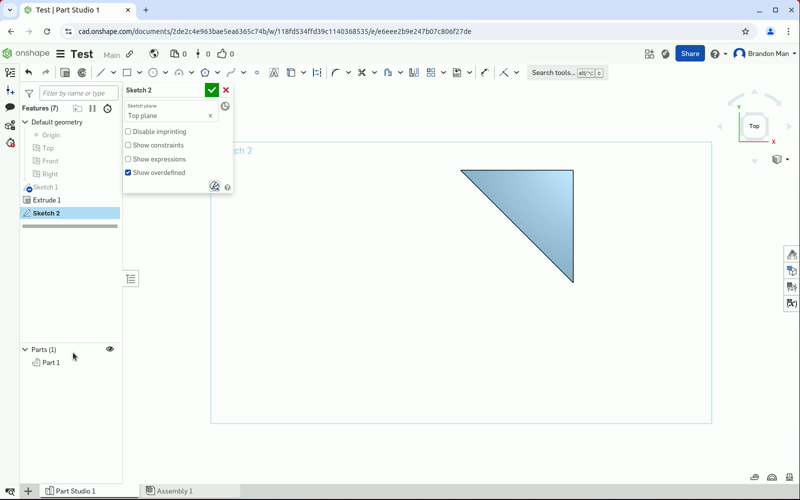
key(y)
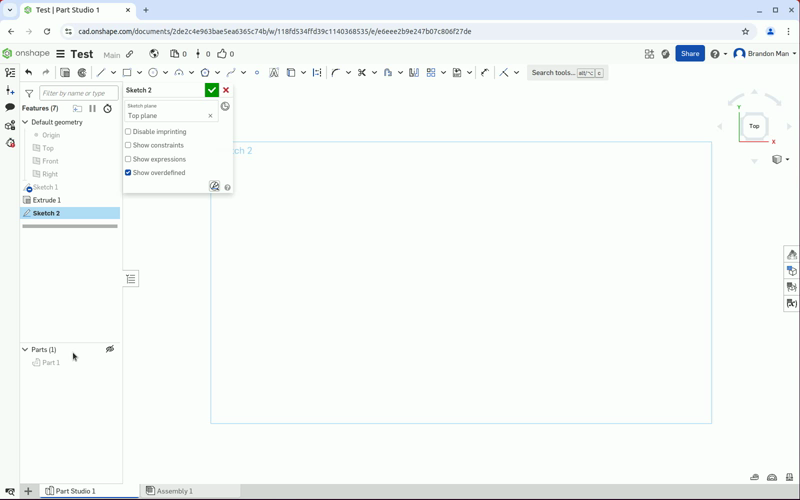
key(l)
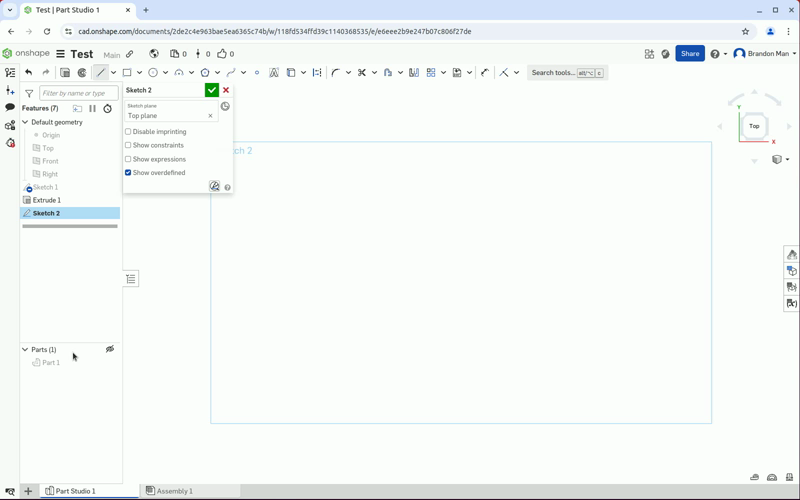
key_down(shift)
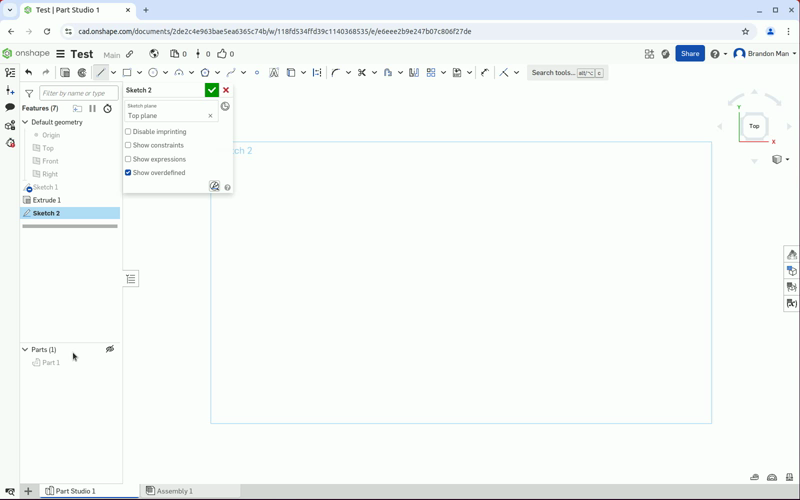
mouse_move(348, 282)
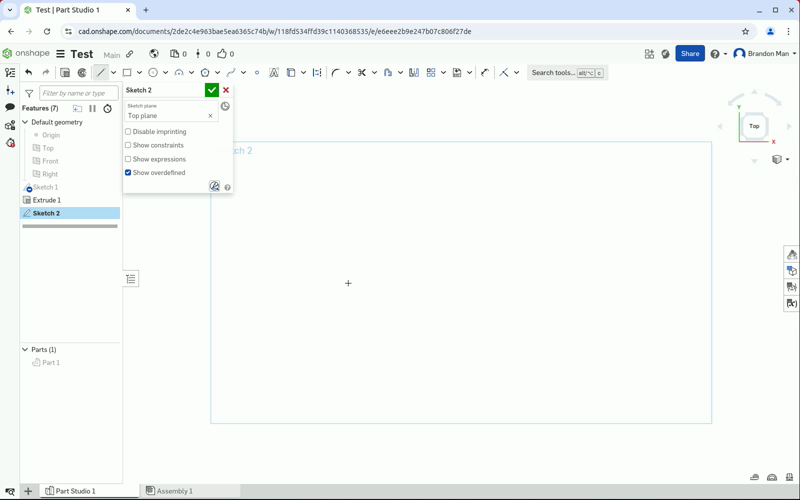
click(348, 282)
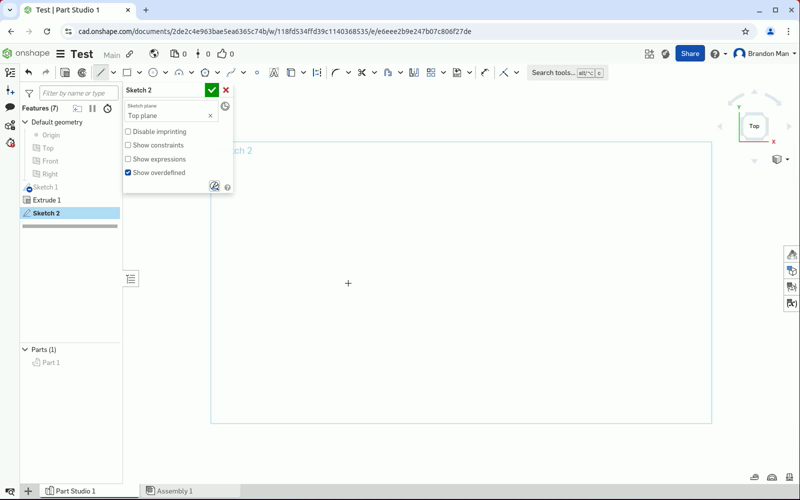
key_up(shift)
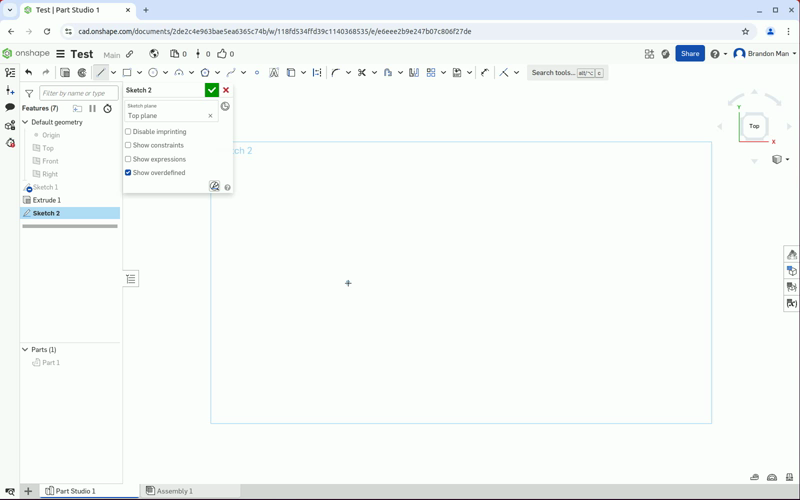
key_down(shift)
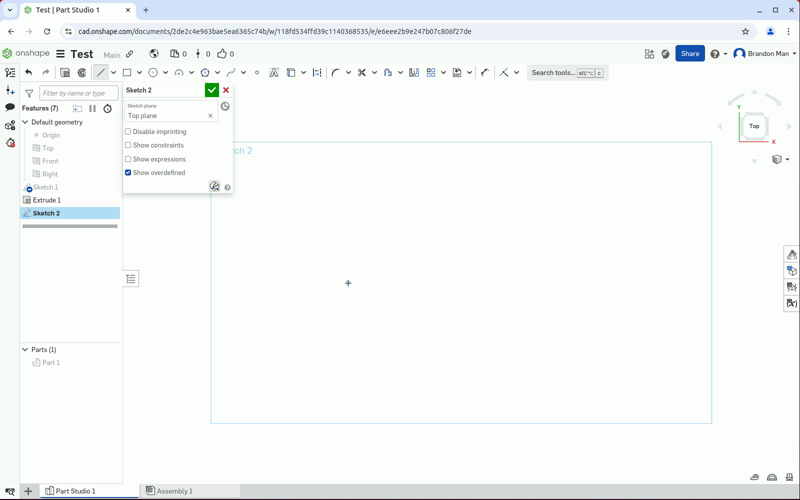
mouse_move(461, 396)
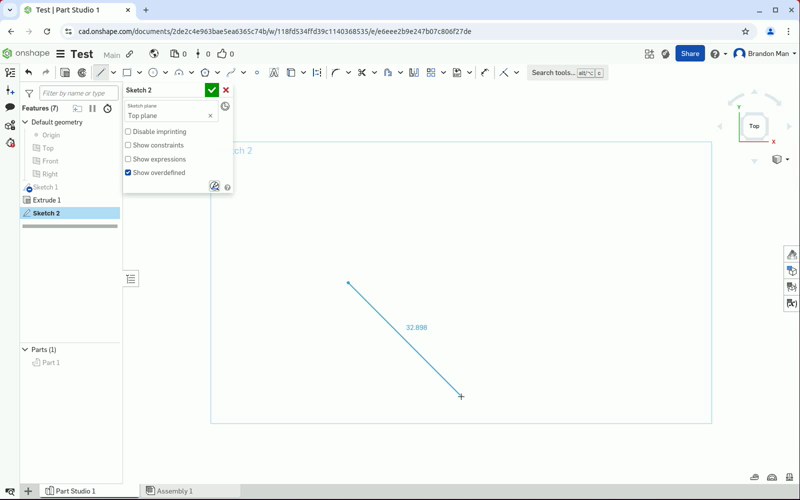
click(461, 396)
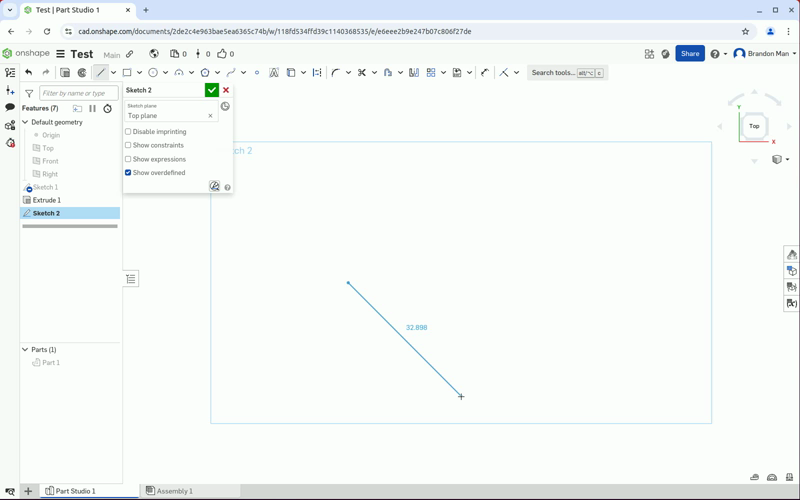
key_up(shift)
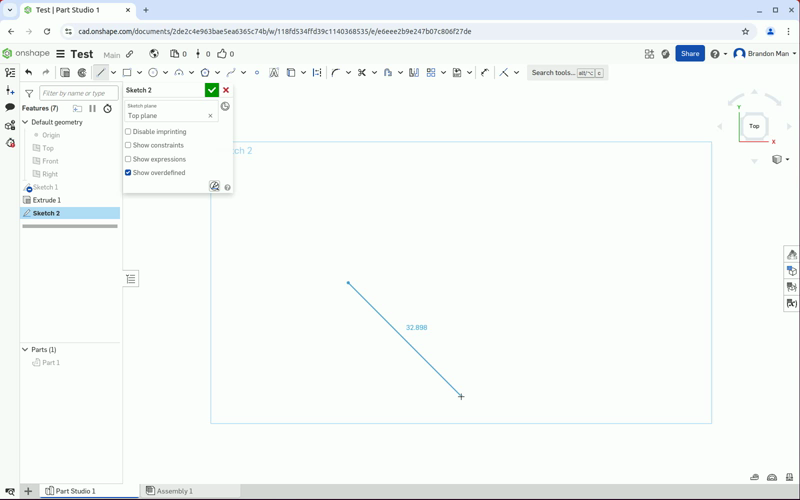
key_down(shift)
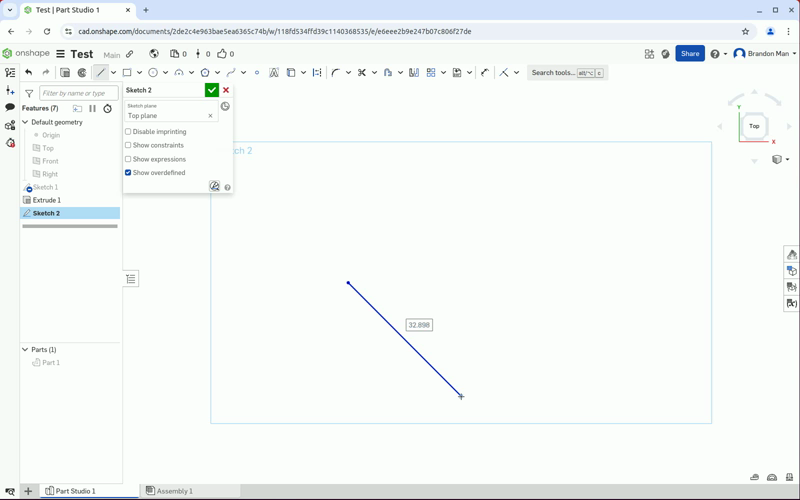
mouse_move(572, 282)
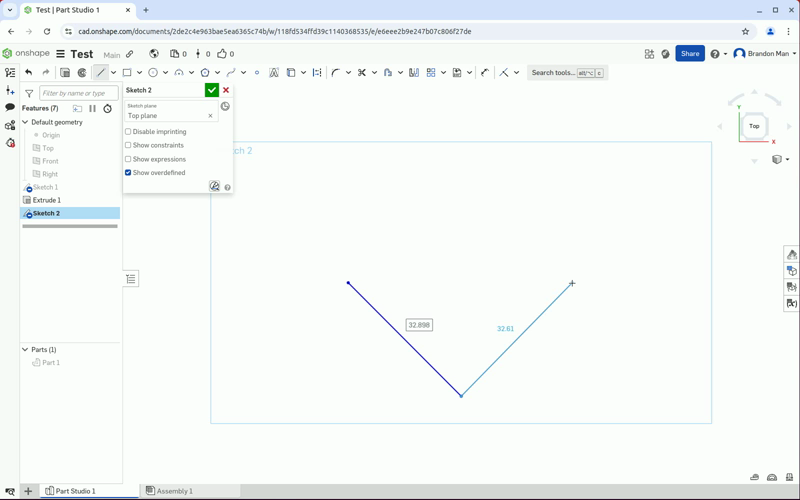
click(572, 282)
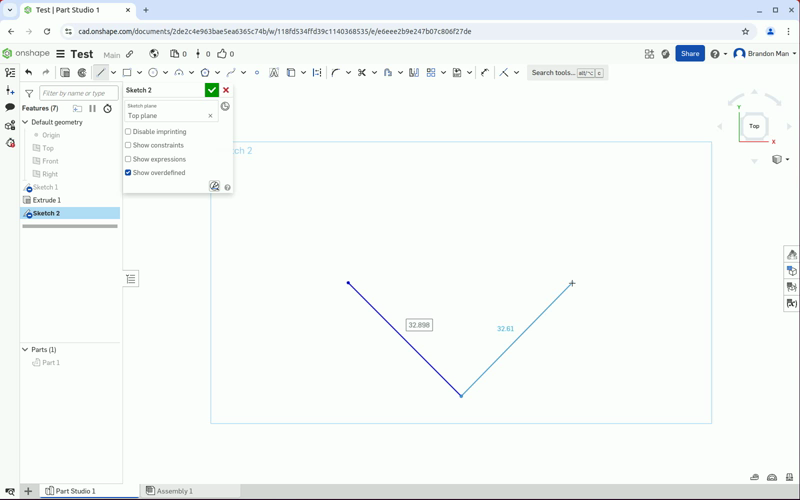
key_up(shift)
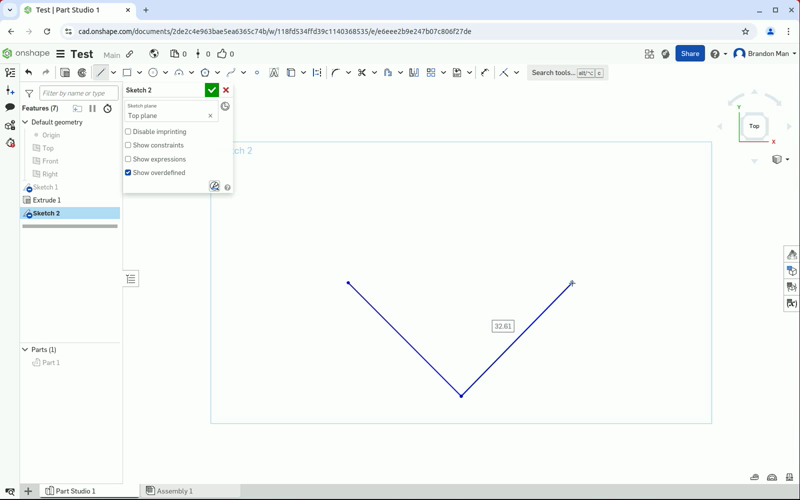
key_down(shift)
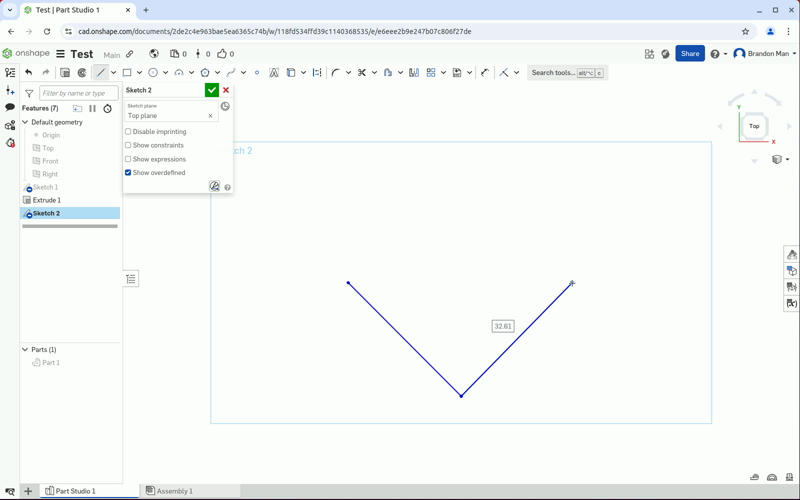
mouse_move(461, 169)
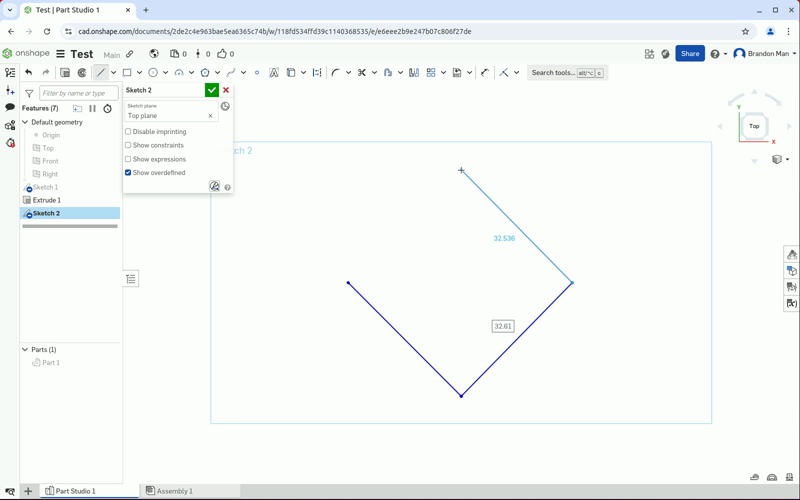
click(461, 169)
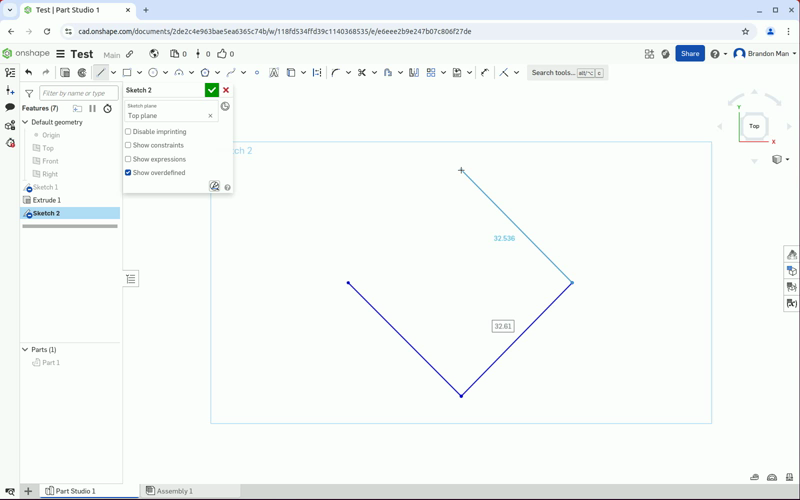
key_up(shift)
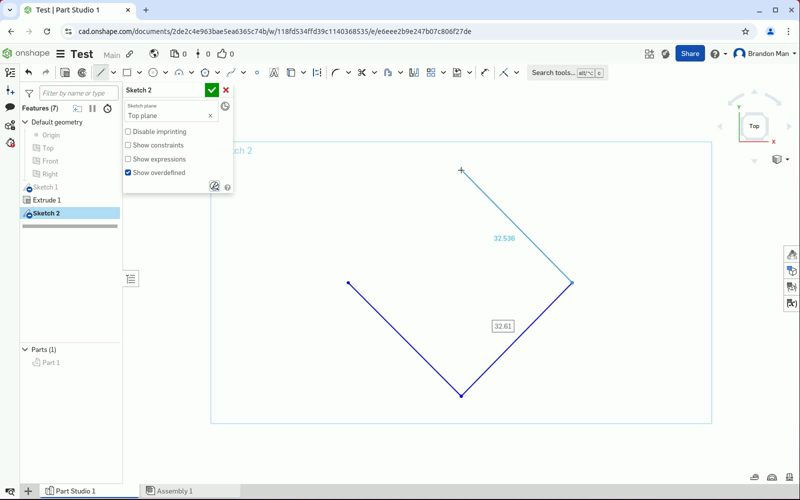
key_down(shift)
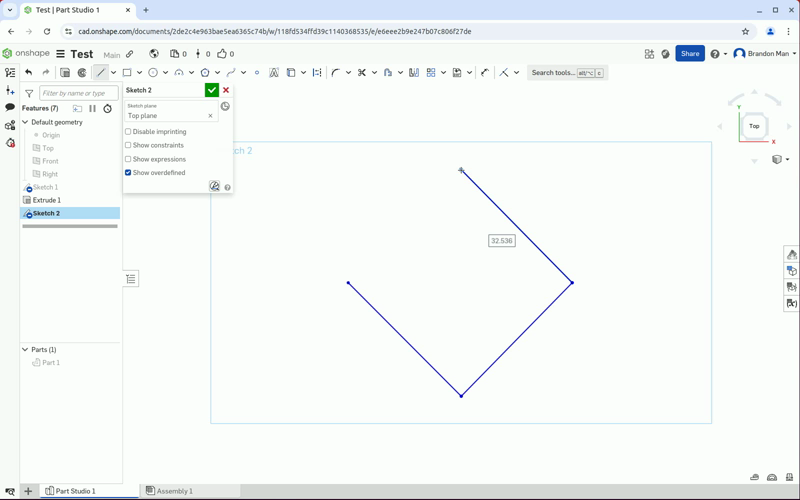
mouse_move(348, 282)
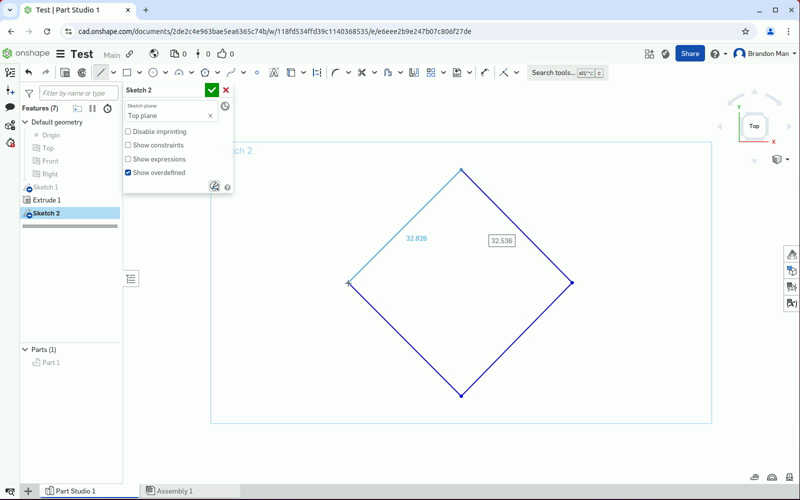
key_up(shift)
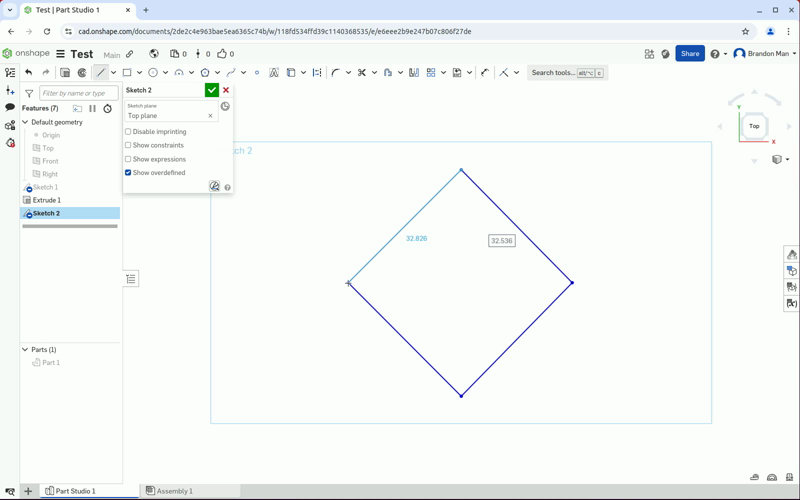
click(348, 282)
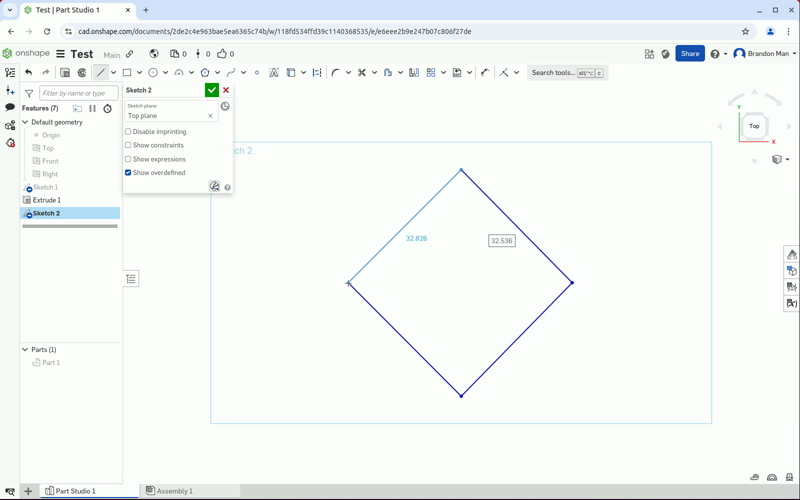
key(esc)
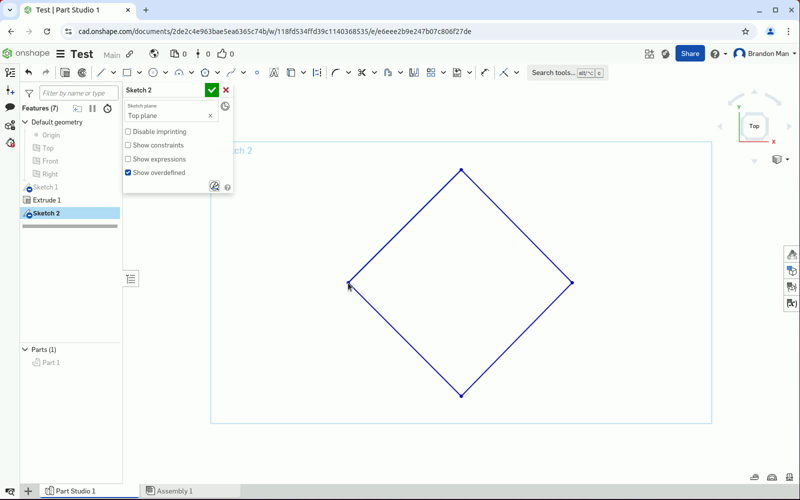
mouse_move(467, 253)
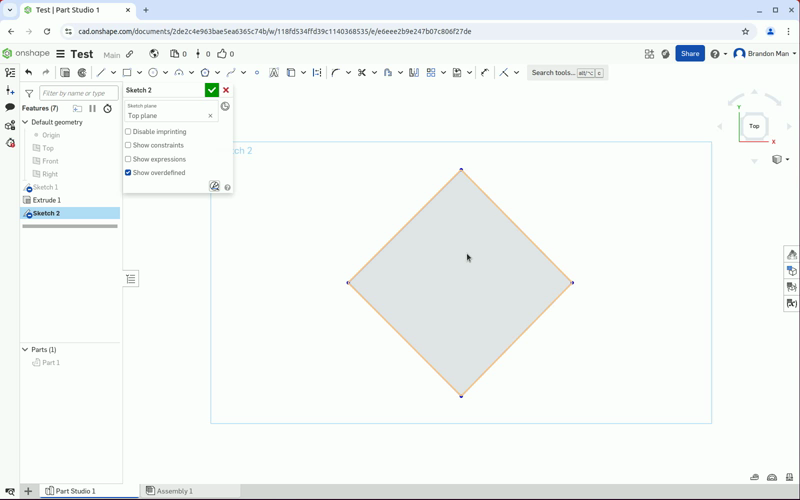
click(467, 253)
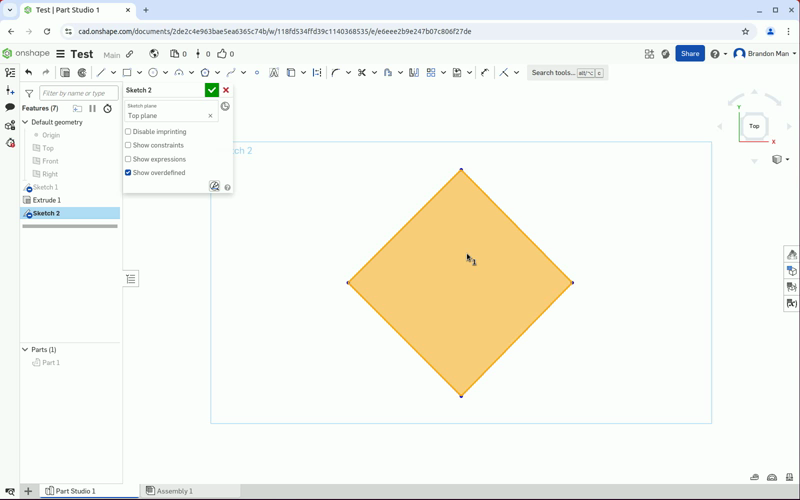
mouse_move(73, 352)
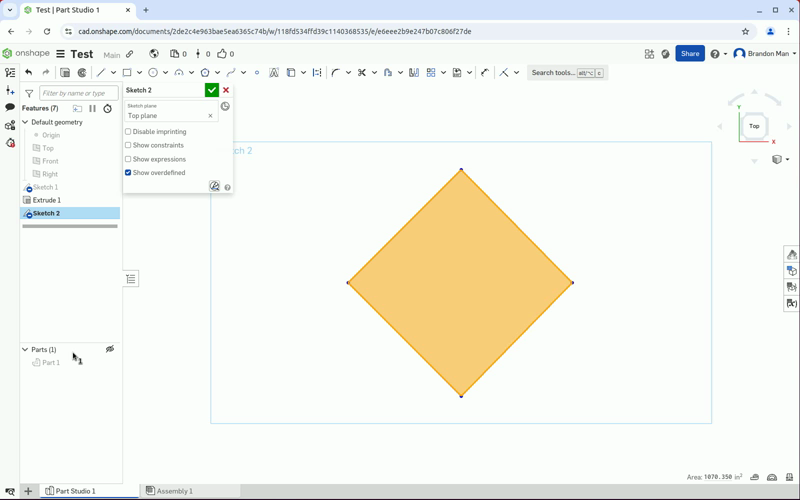
key(shift+y)
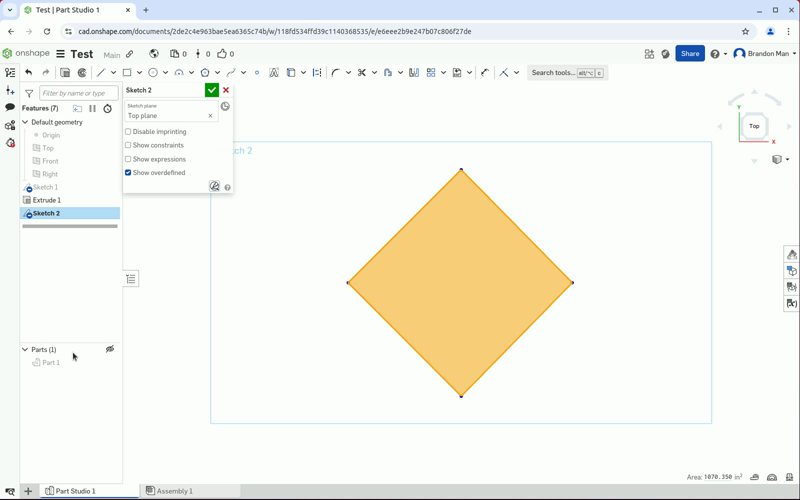
key(shift+e)
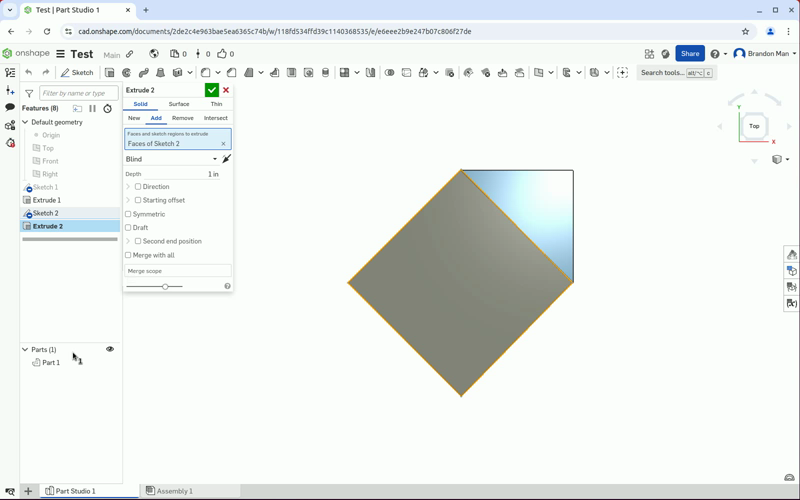
mouse_move(143, 106)
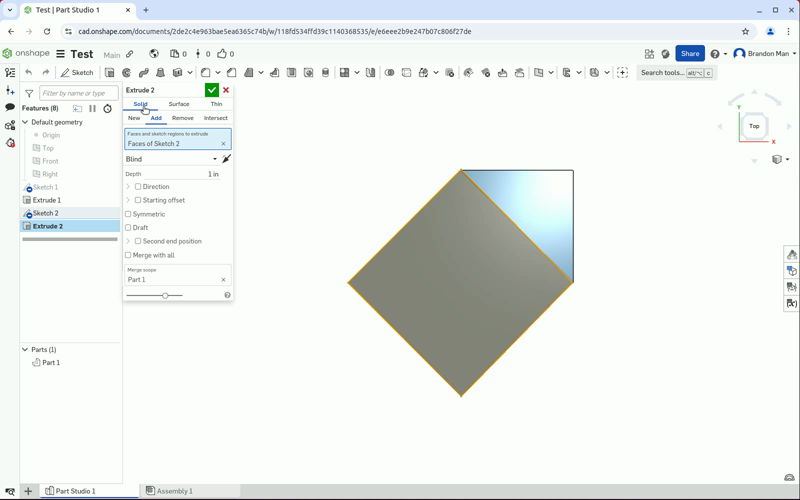
click(143, 106)
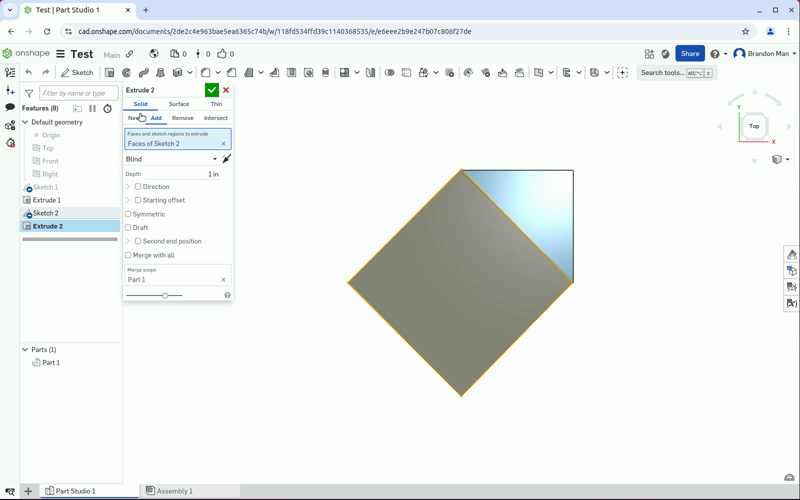
mouse_move(137, 120)
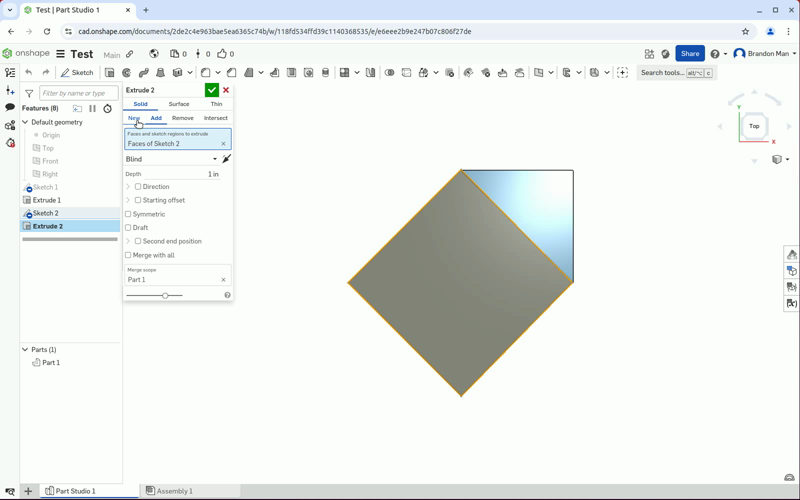
click(137, 120)
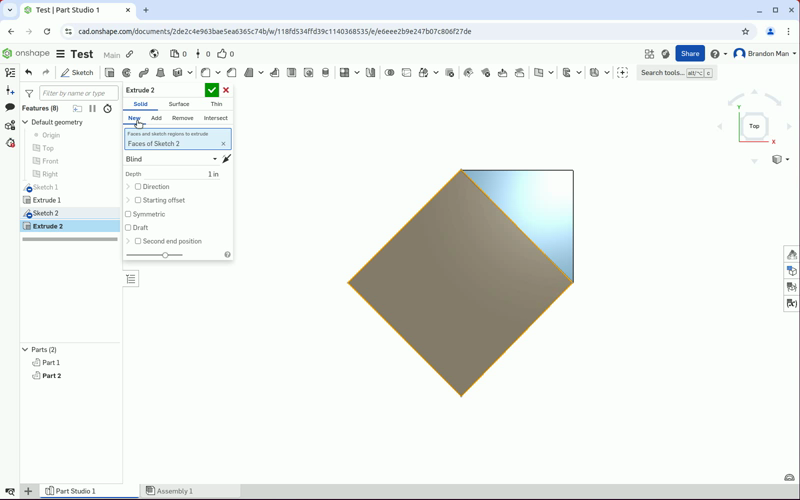
key(tab, 4)
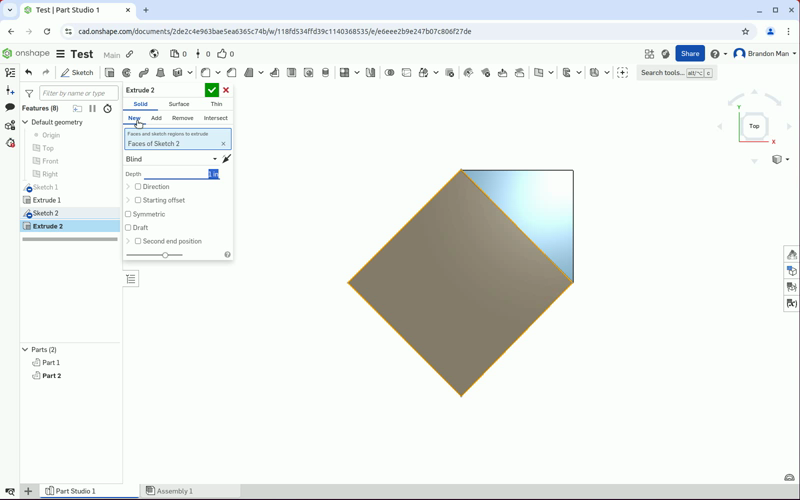
text(-27.922)
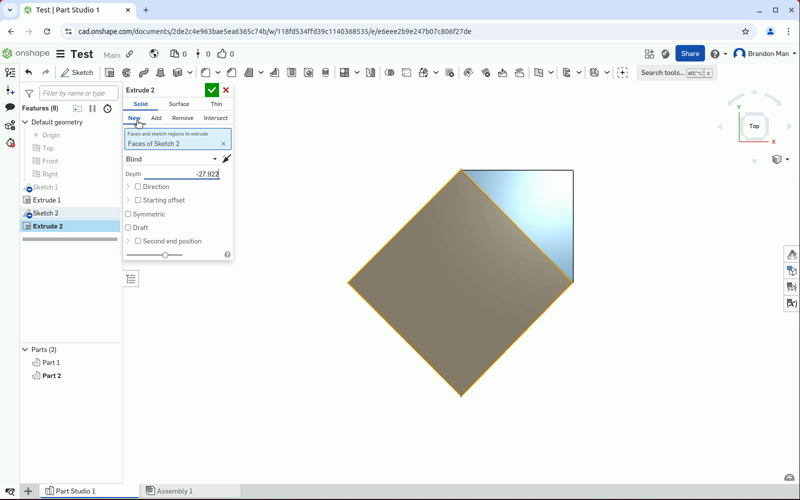
key(tab, 3)
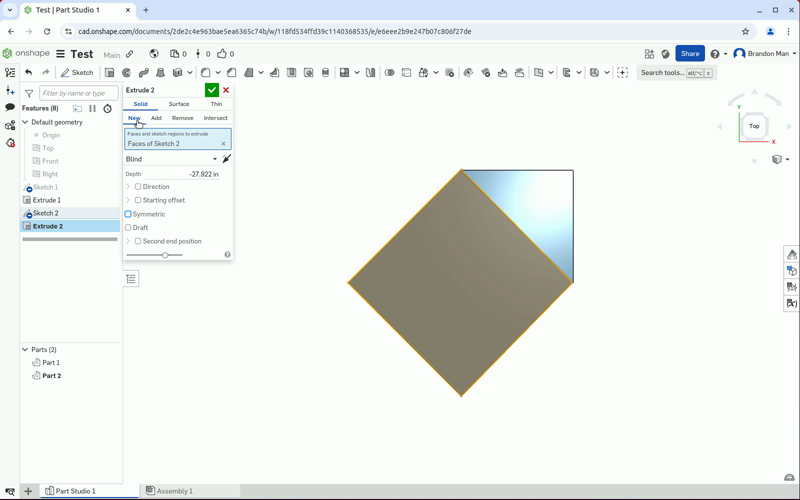
key(space)
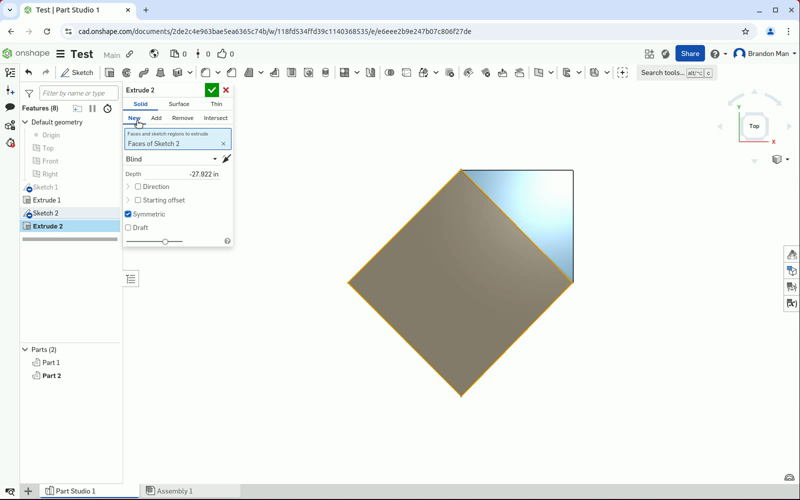
key(enter)
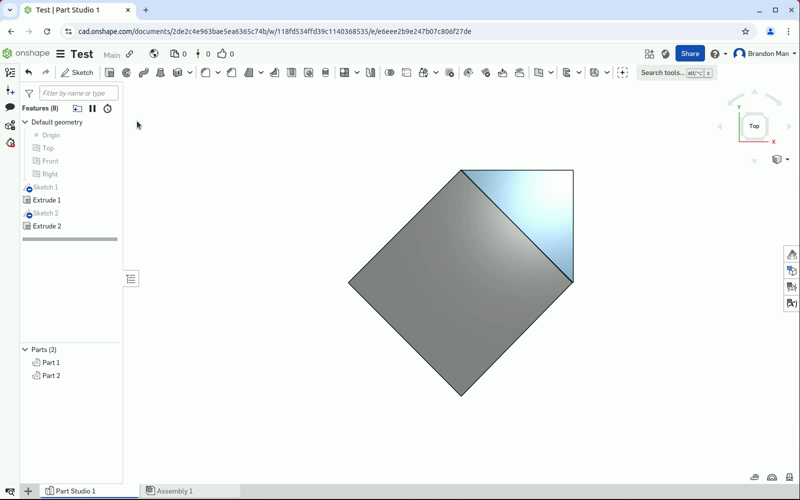
key(shift+h)
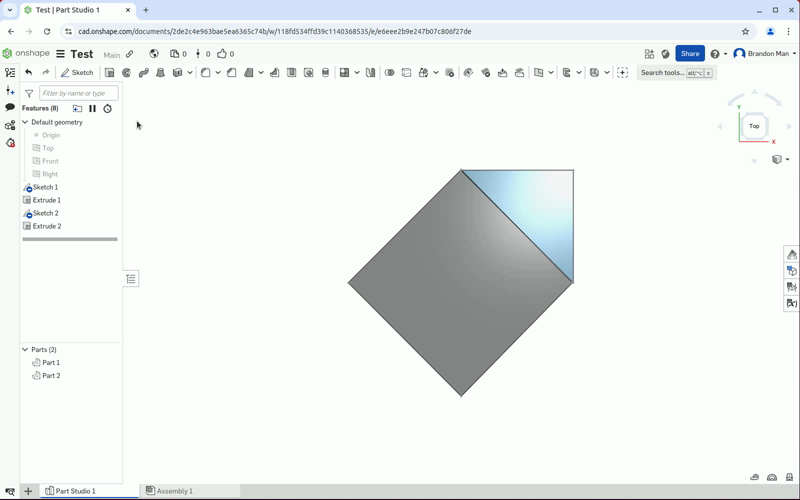
key(shift+h)
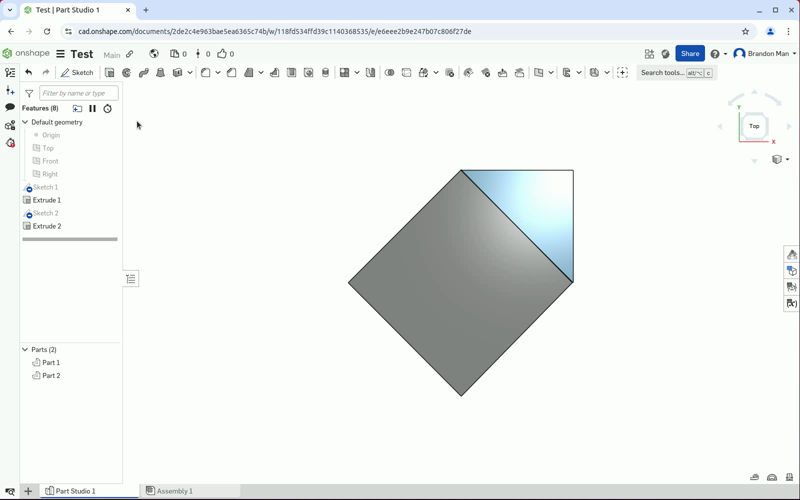
mouse_move(73, 189)
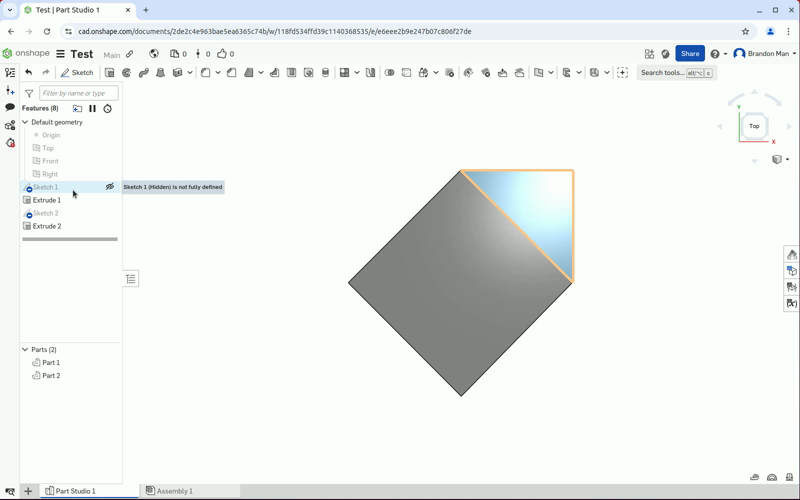
click(73, 189)
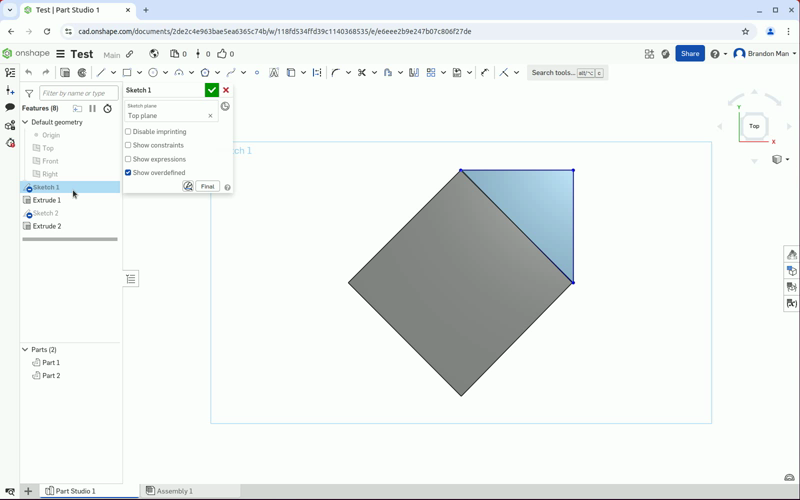
mouse_move(229, 92)
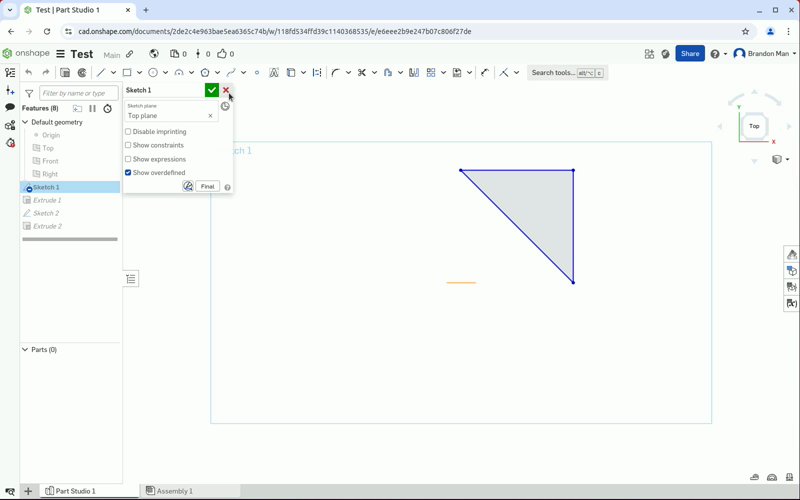
click(229, 92)
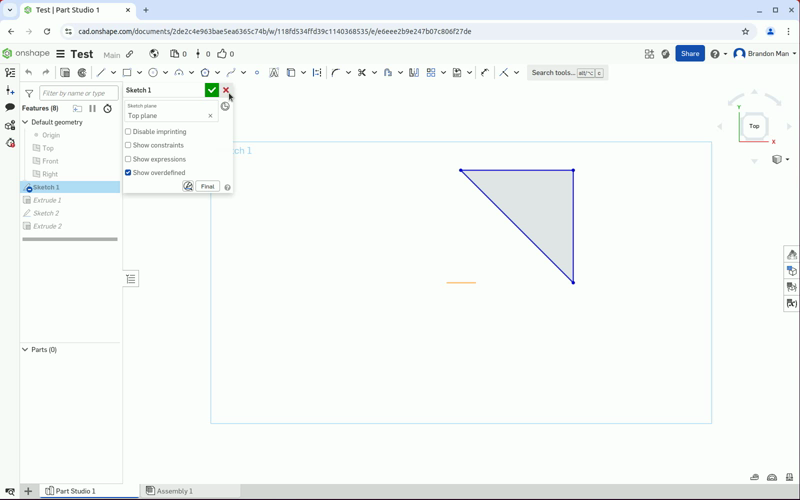
key(shift+s)
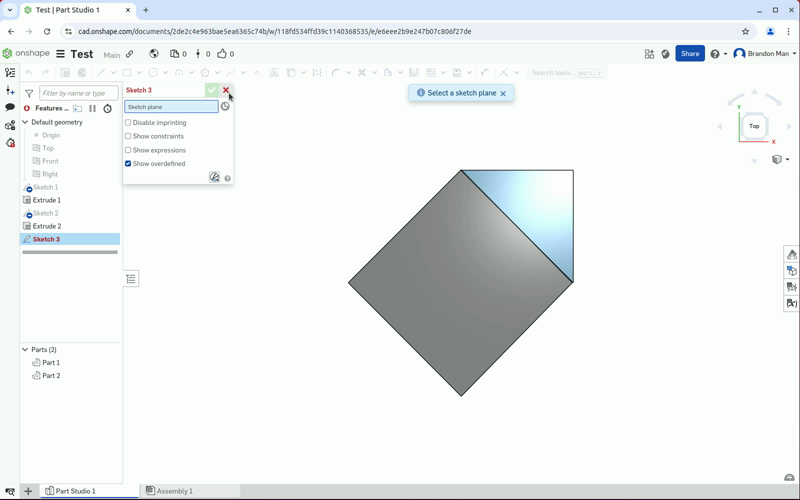
mouse_move(73, 150)
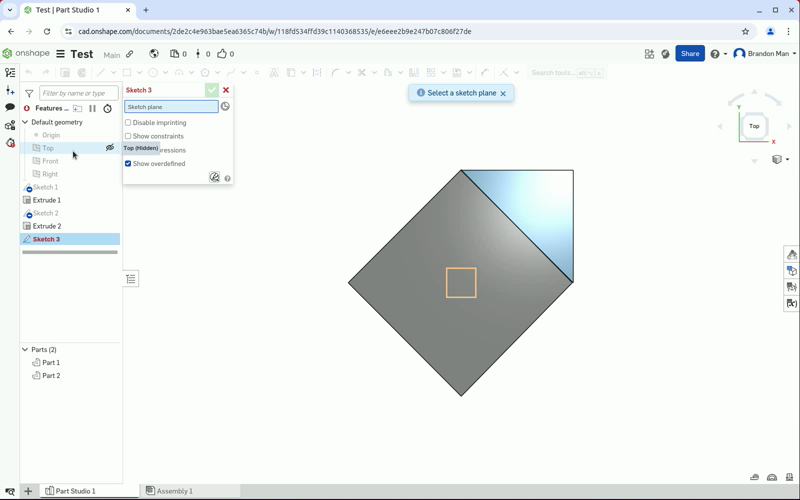
click(73, 150)
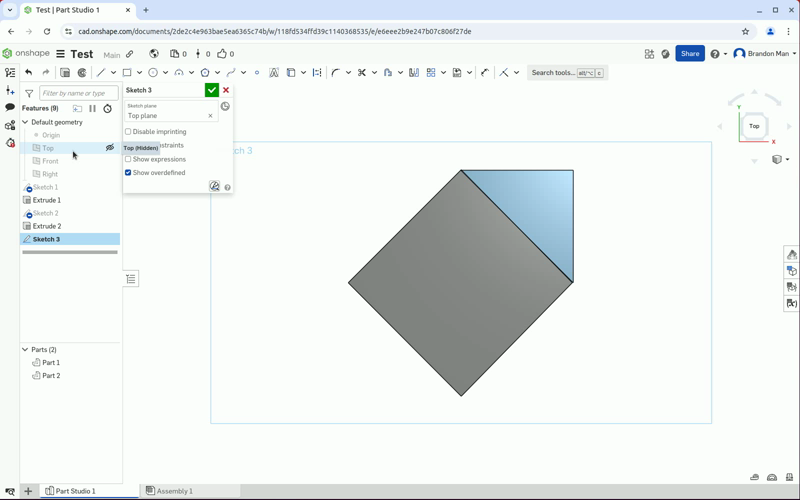
mouse_move(73, 352)
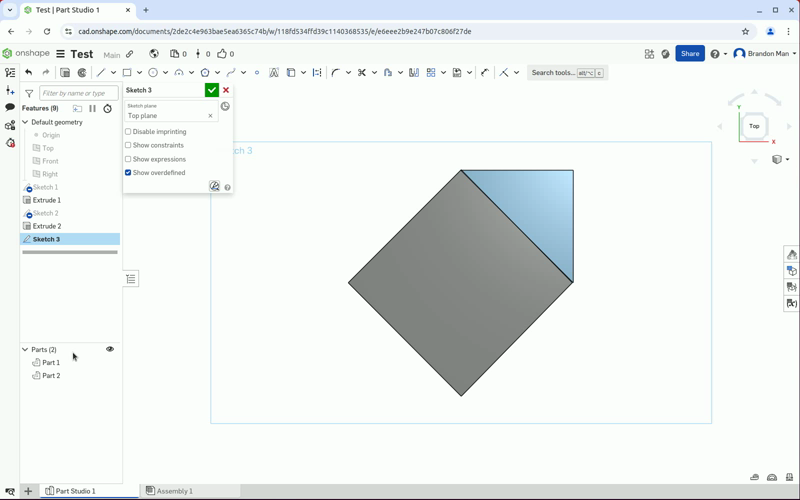
key(y)
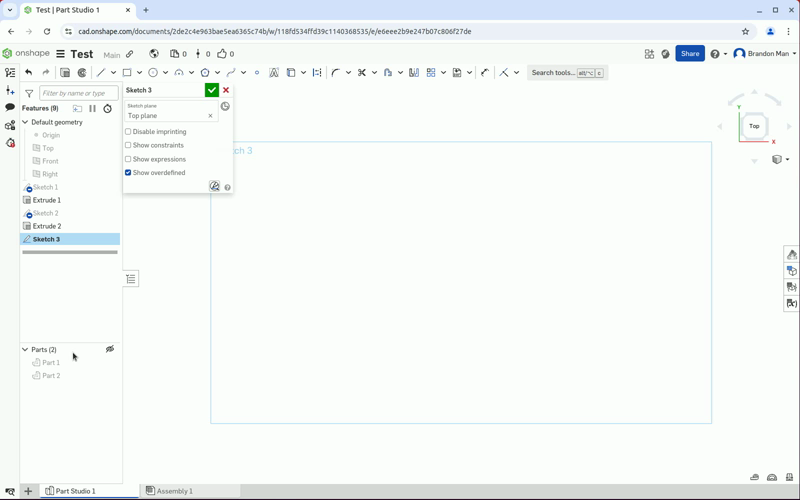
key(l)
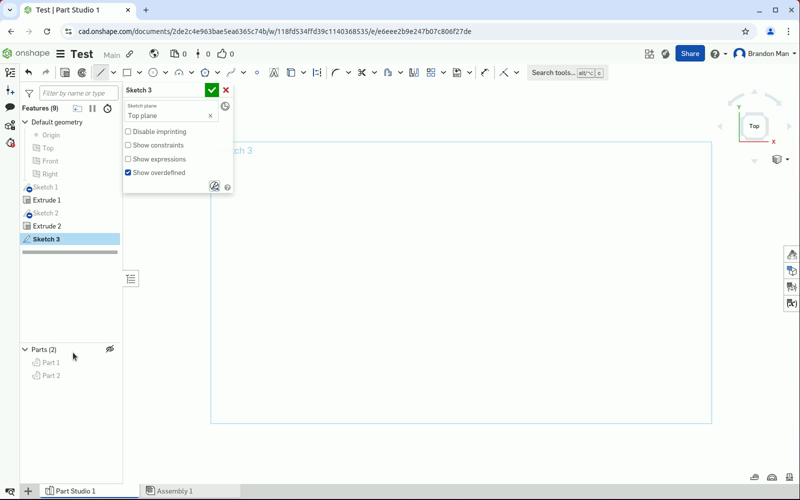
key_down(shift)
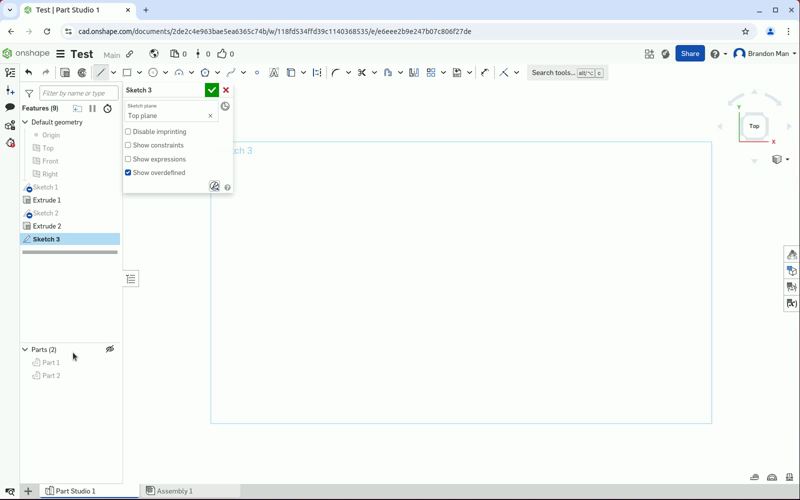
mouse_move(348, 395)
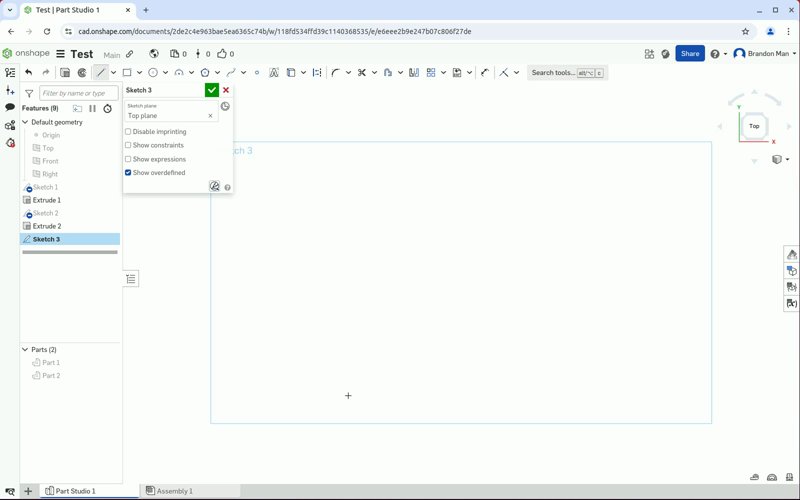
click(348, 395)
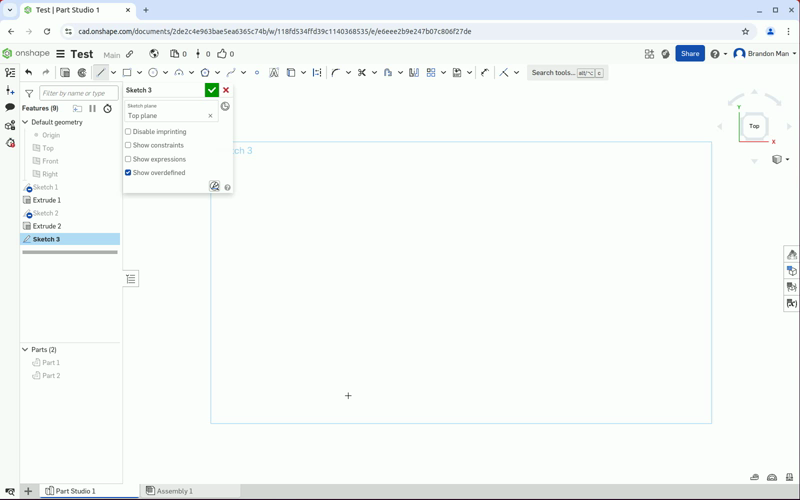
key_up(shift)
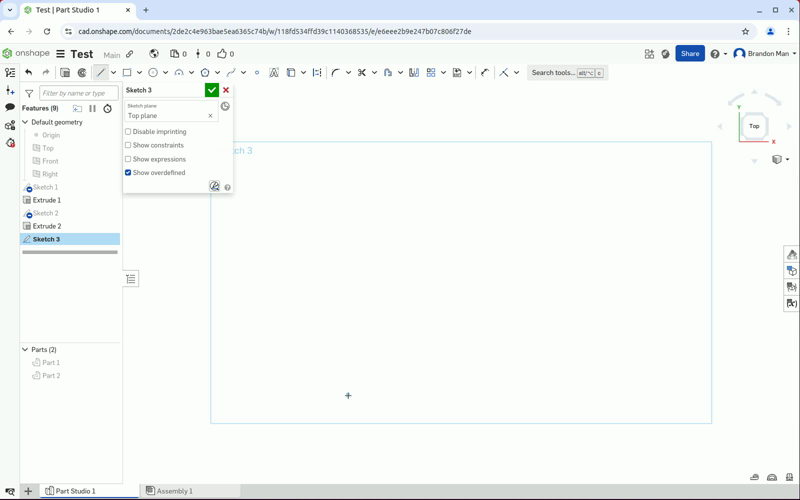
key_down(shift)
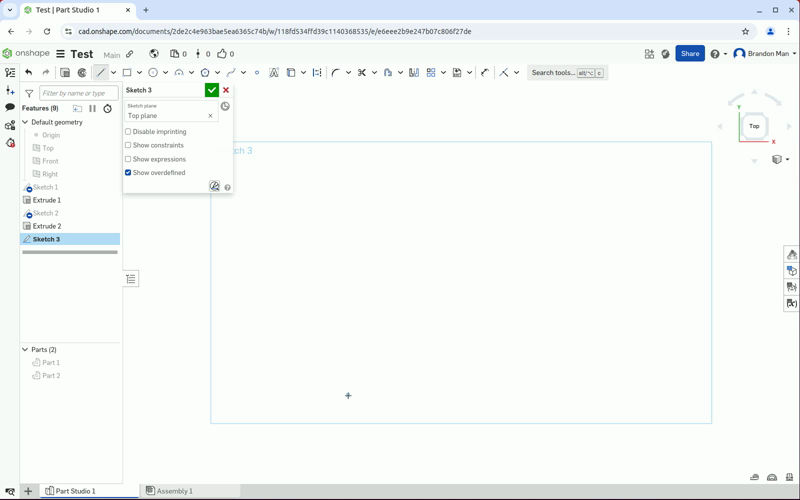
mouse_move(460, 395)
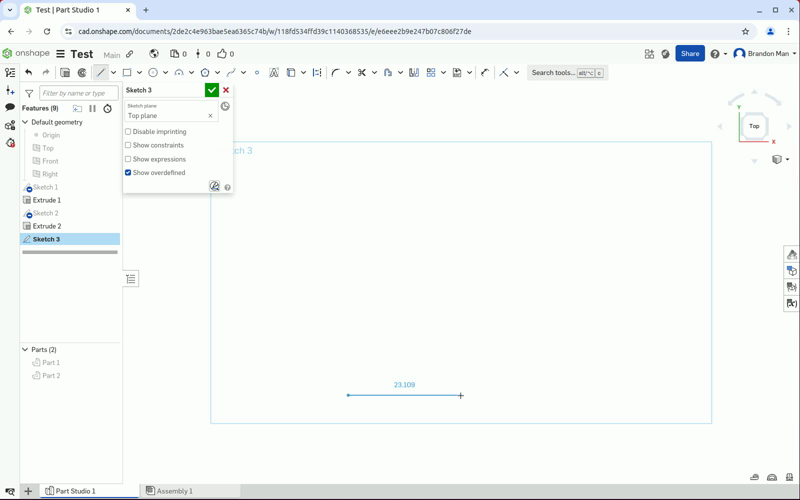
click(460, 395)
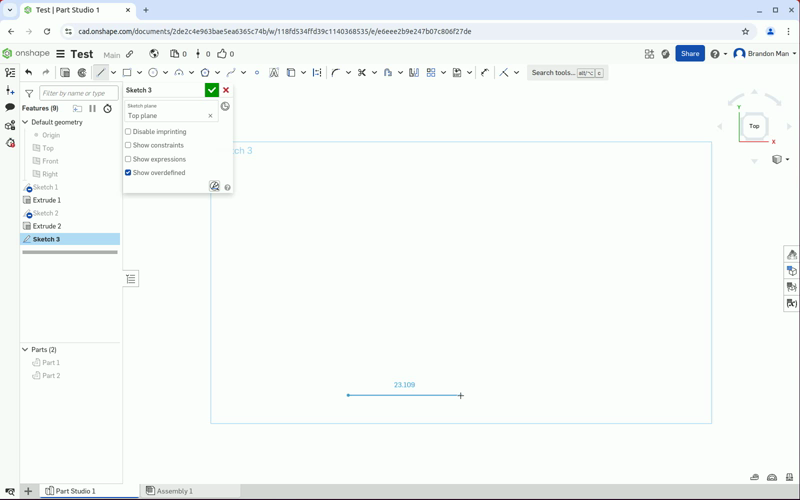
key_up(shift)
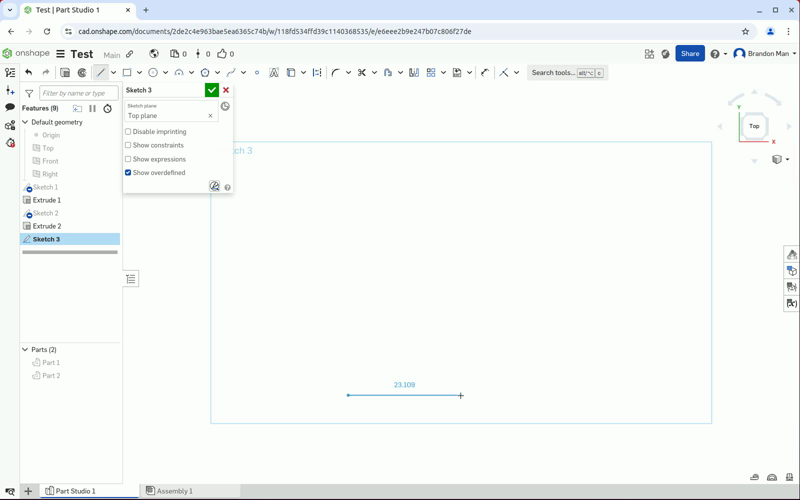
key_down(shift)
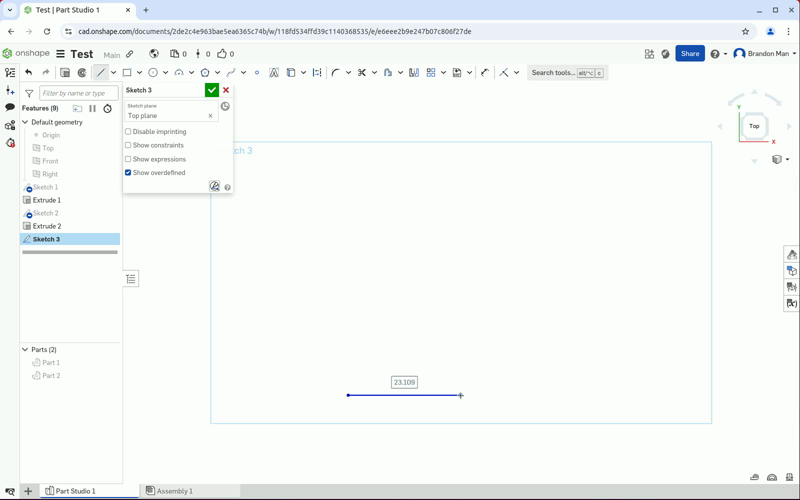
mouse_move(348, 282)
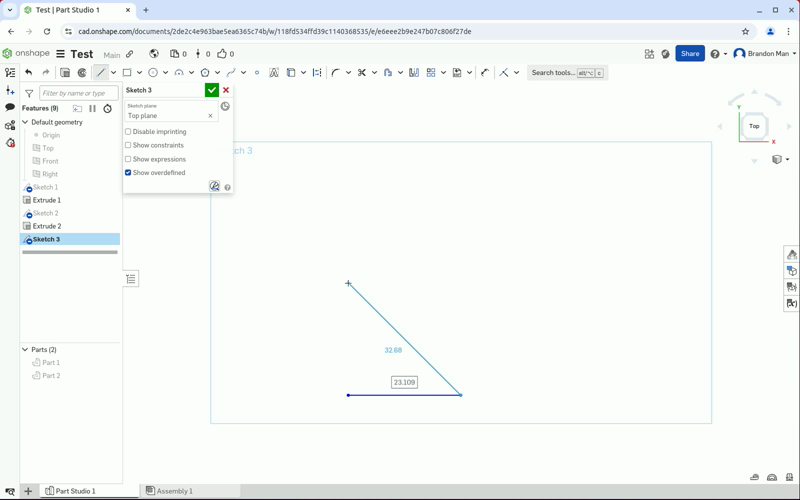
click(348, 282)
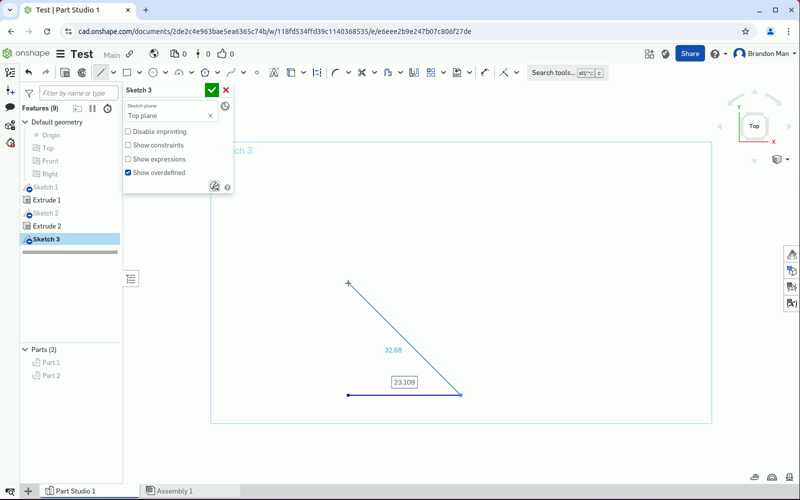
key_up(shift)
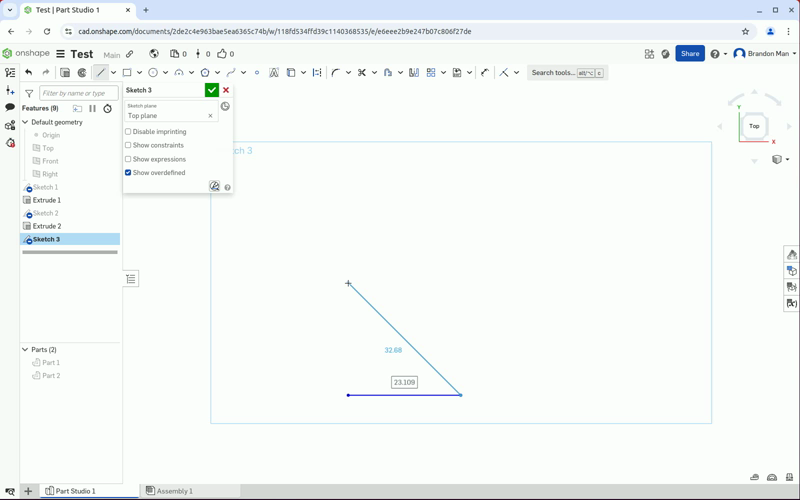
key_down(shift)
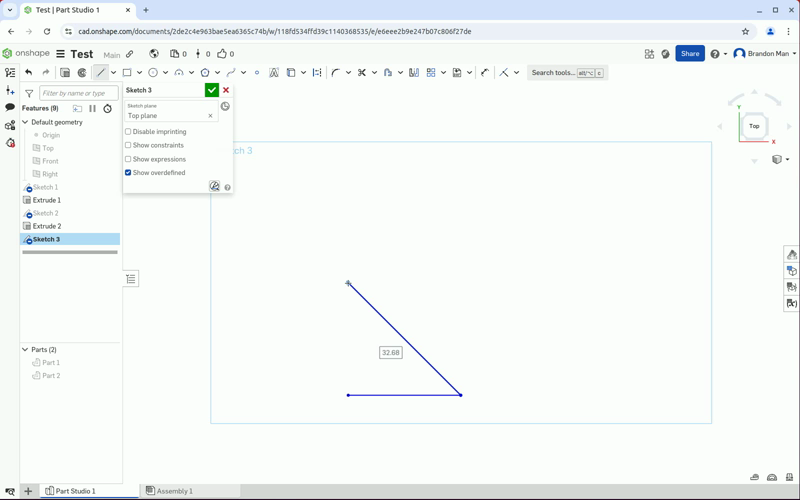
mouse_move(348, 395)
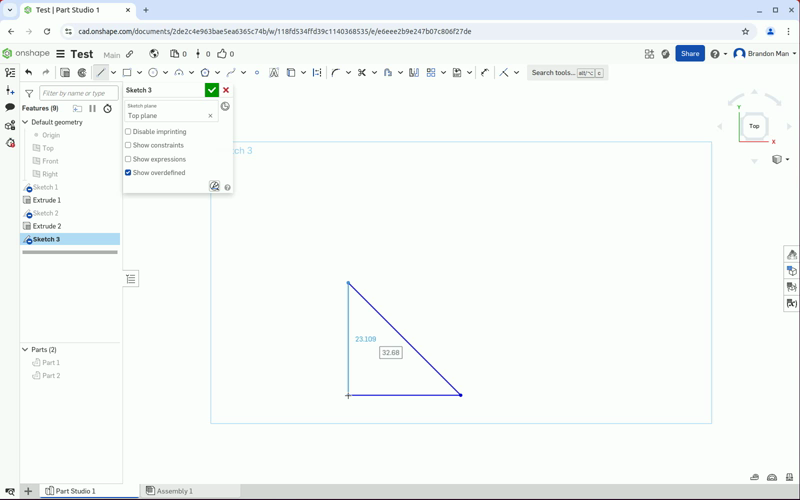
key_up(shift)
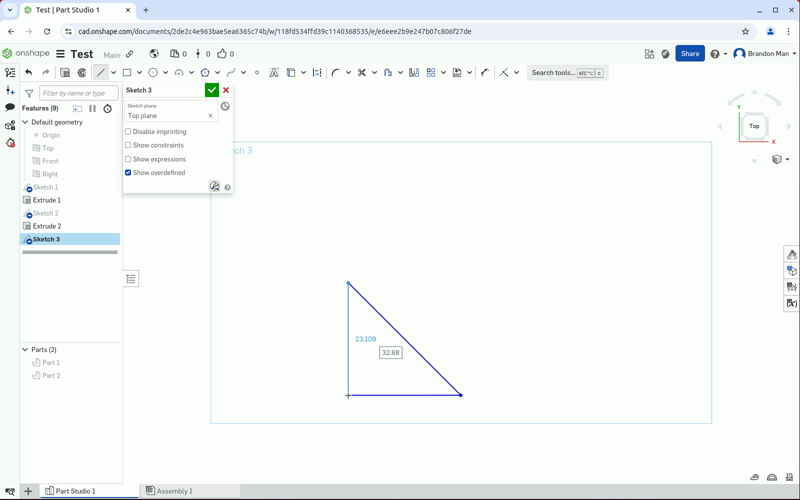
click(348, 395)
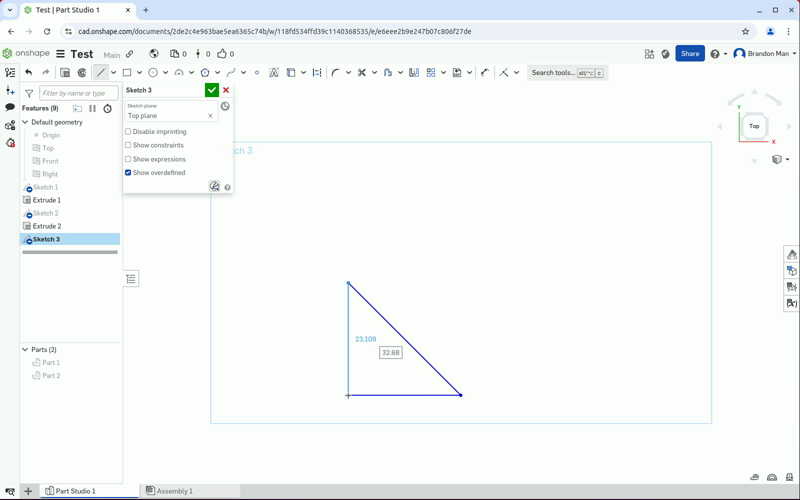
key(esc)
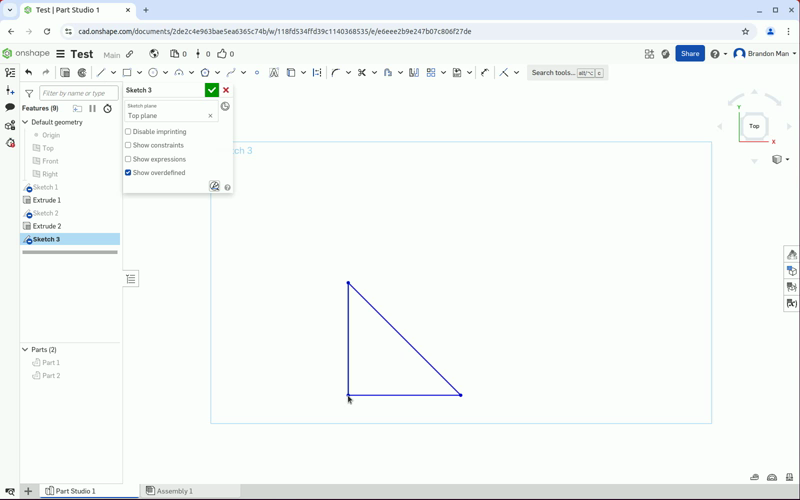
mouse_move(425, 390)
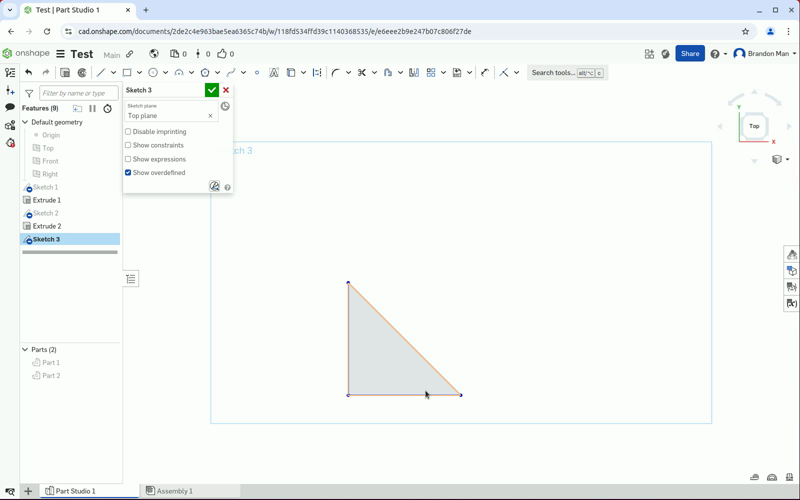
click(425, 390)
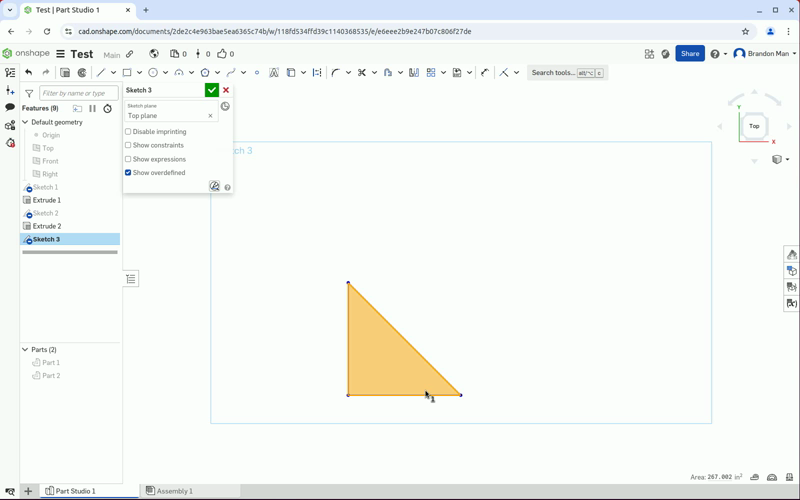
mouse_move(73, 352)
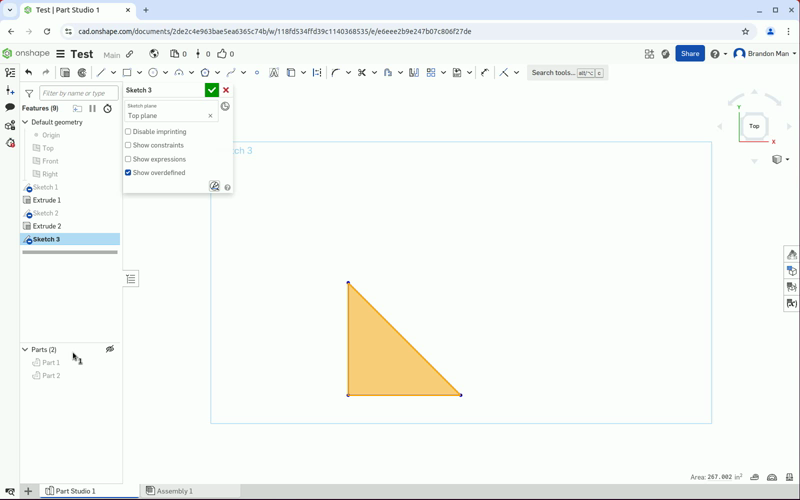
key(shift+y)
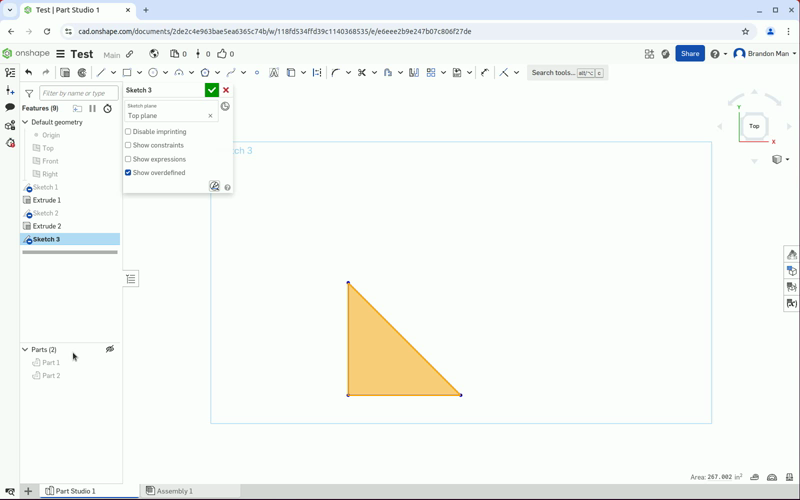
key(shift+e)
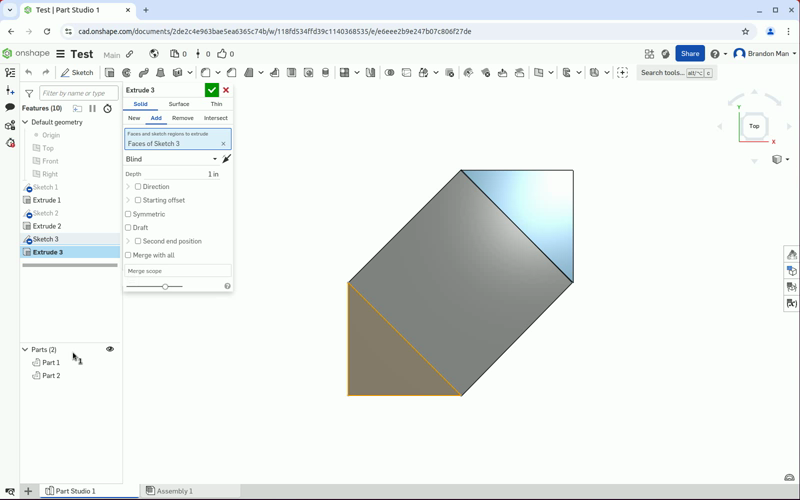
mouse_move(143, 106)
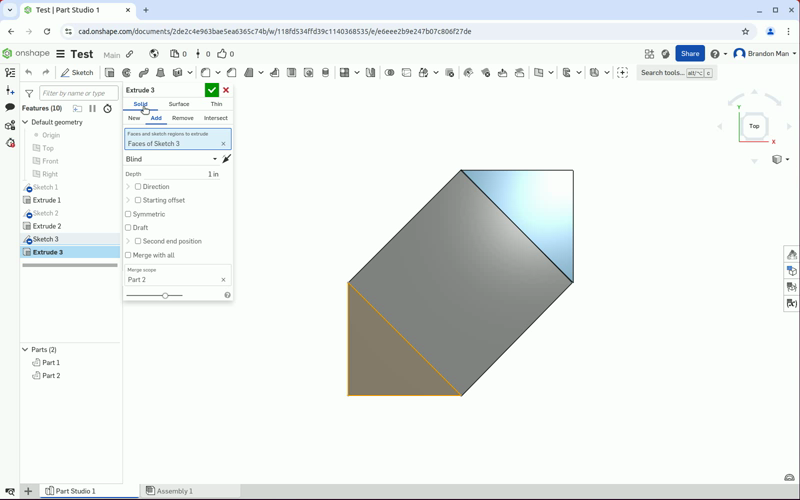
click(143, 106)
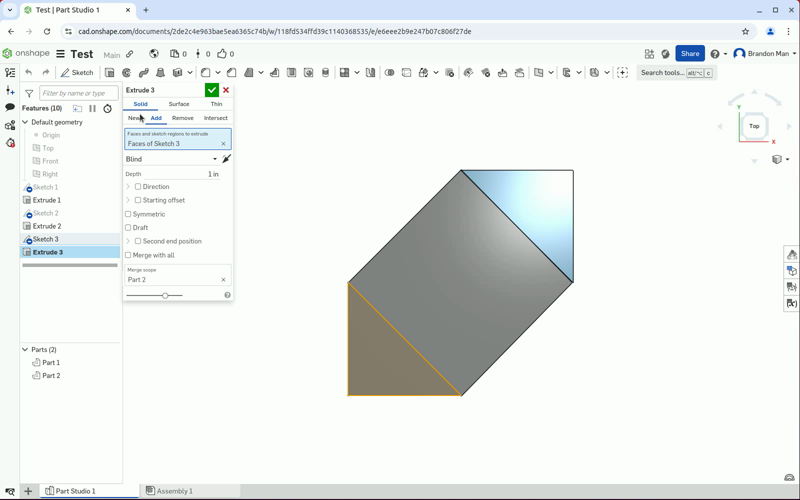
mouse_move(137, 120)
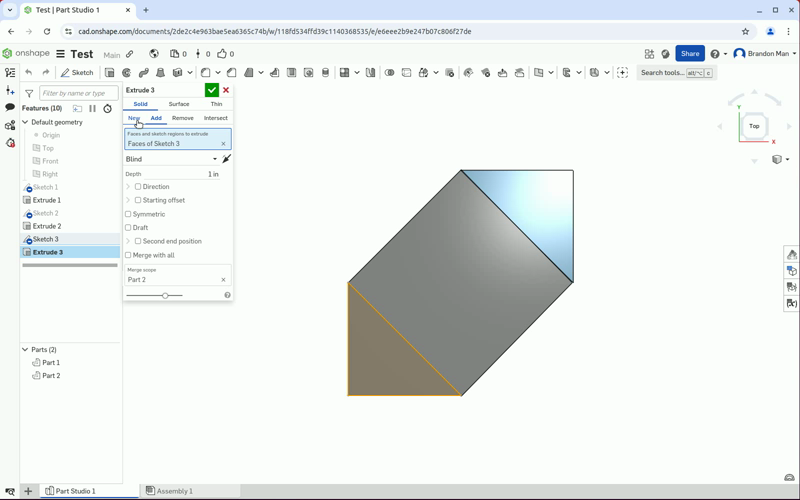
click(137, 120)
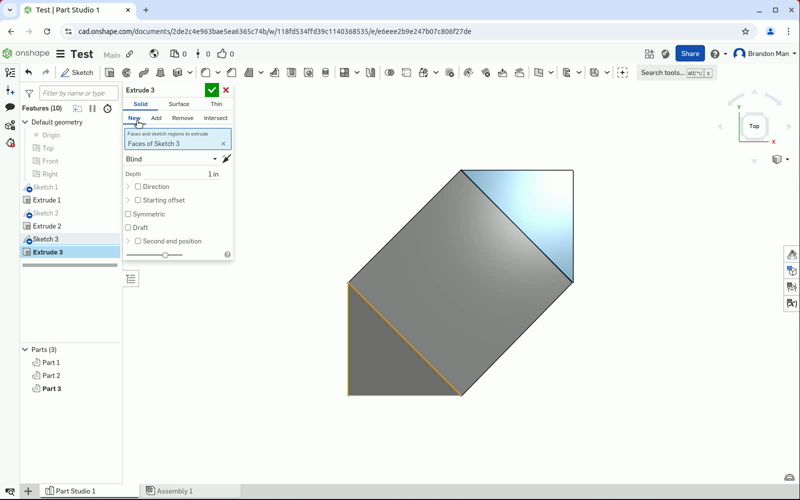
key(tab, 4)
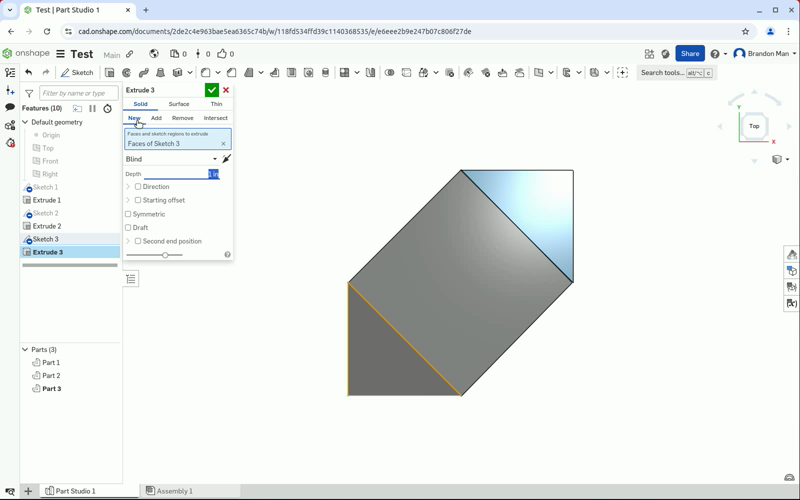
text(-27.922)
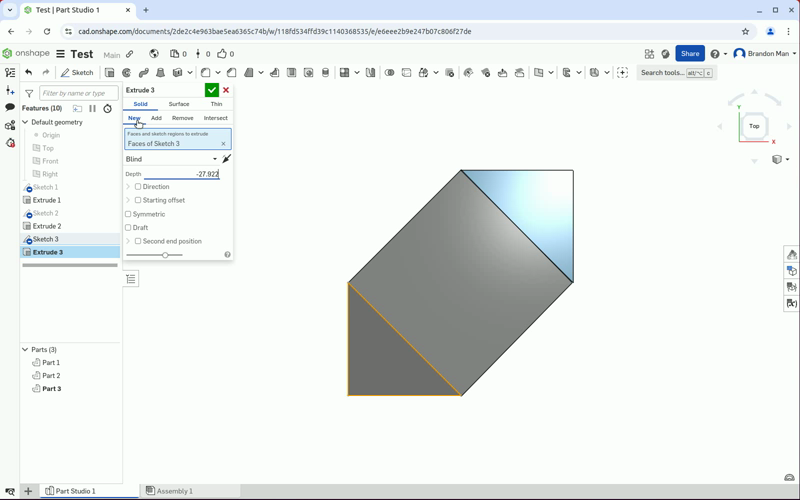
key(tab, 3)
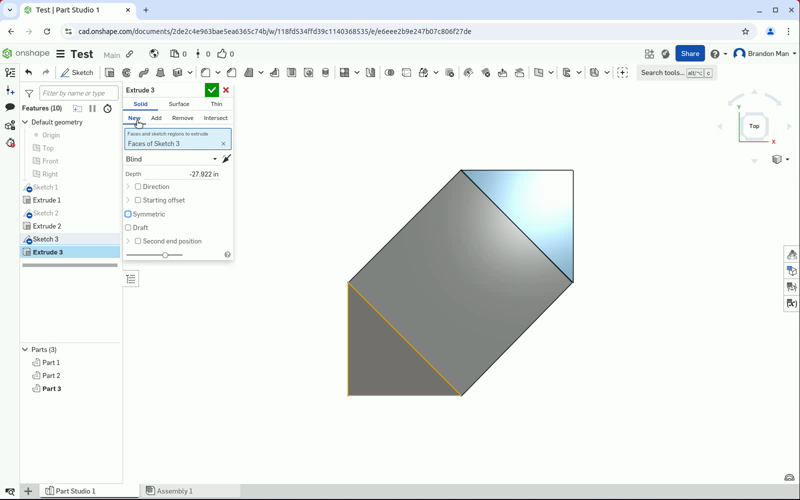
key(space)
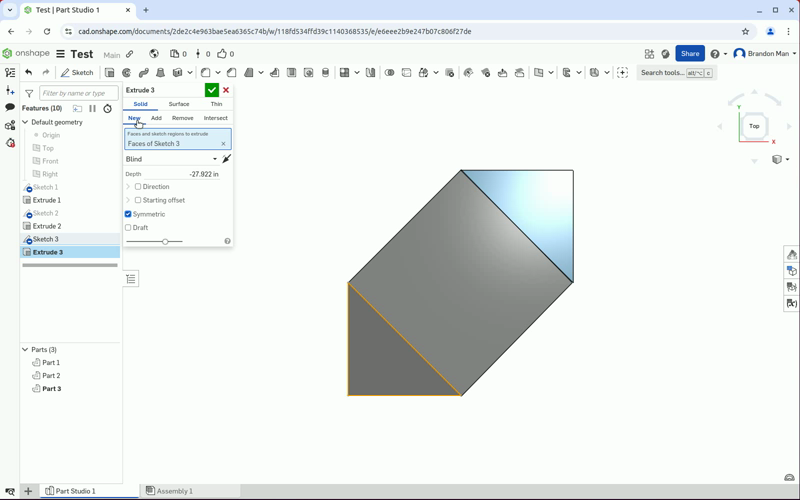
key(enter)
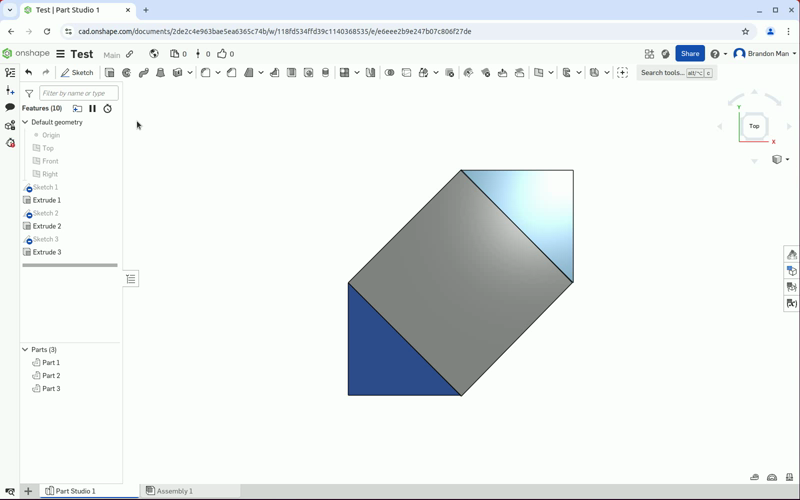
key(shift+h)
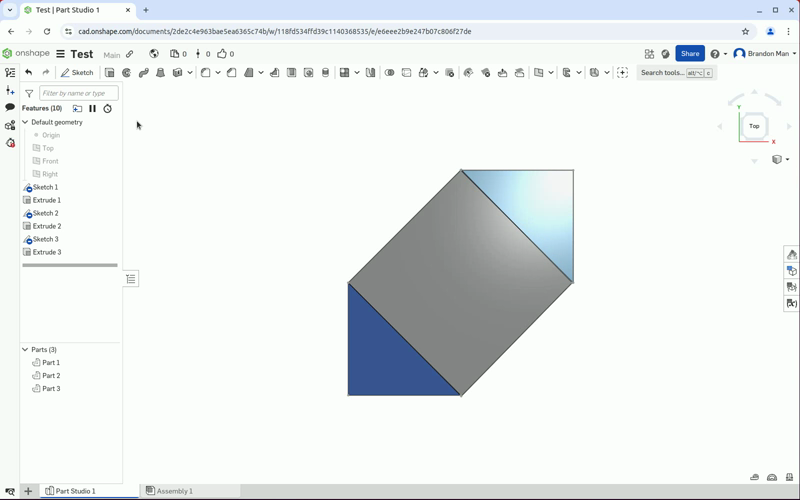
key(shift+h)
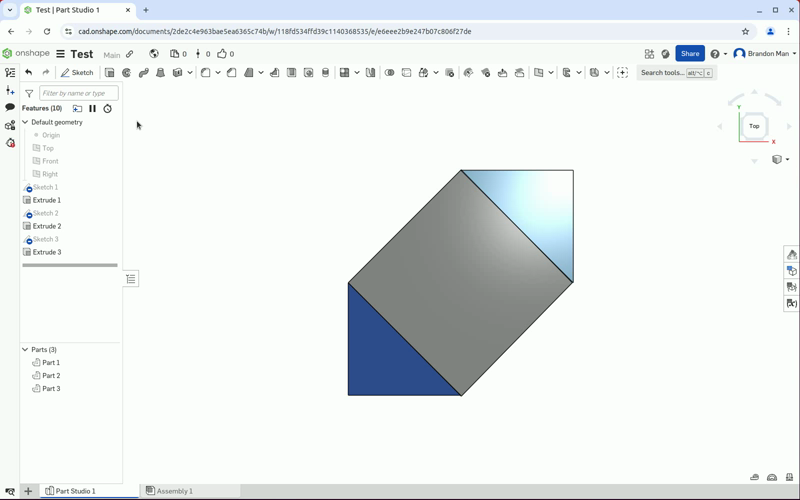
mouse_move(73, 189)
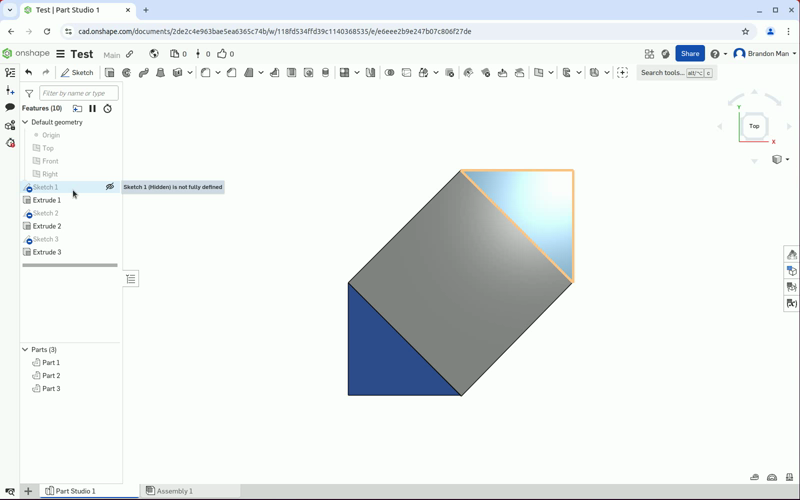
click(73, 189)
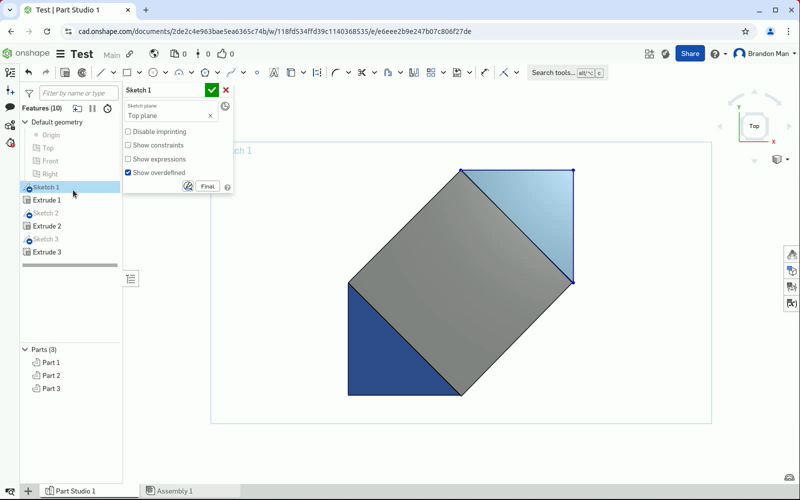
mouse_move(229, 92)
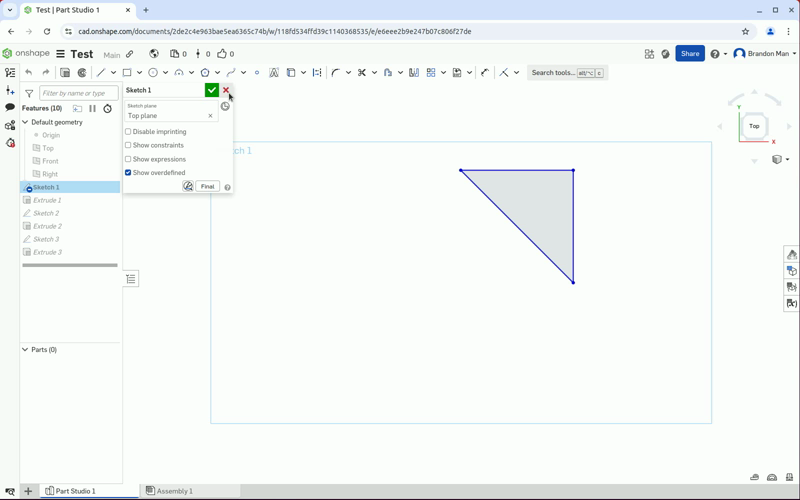
click(229, 92)
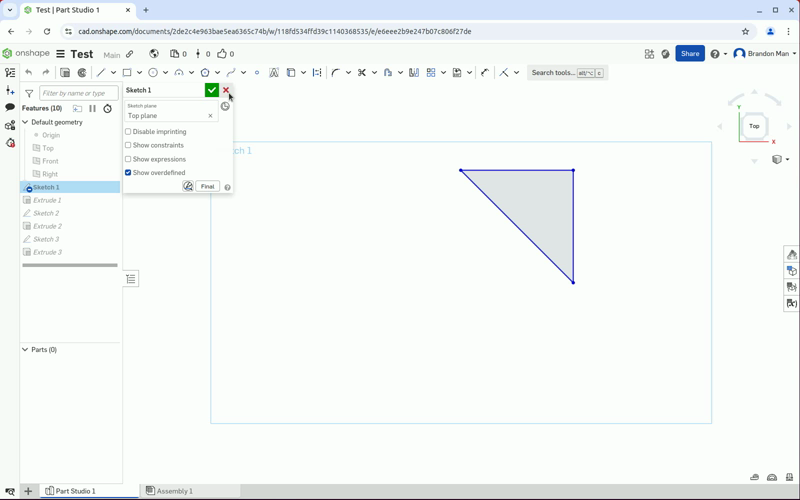
key(shift+s)
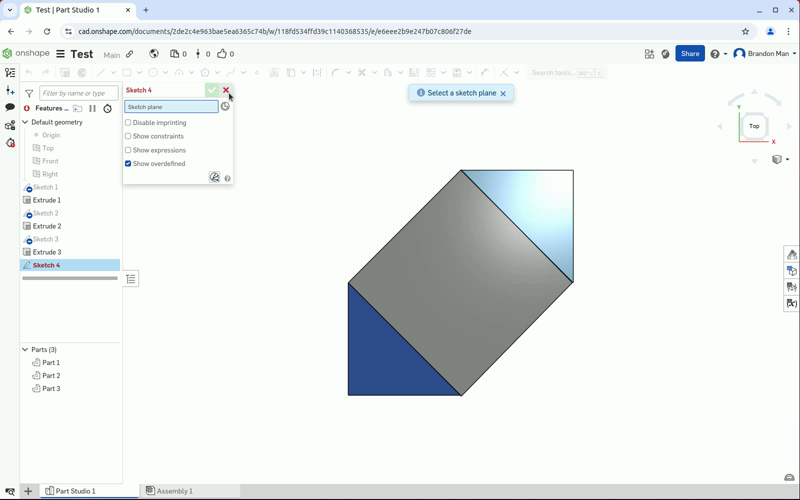
mouse_move(73, 150)
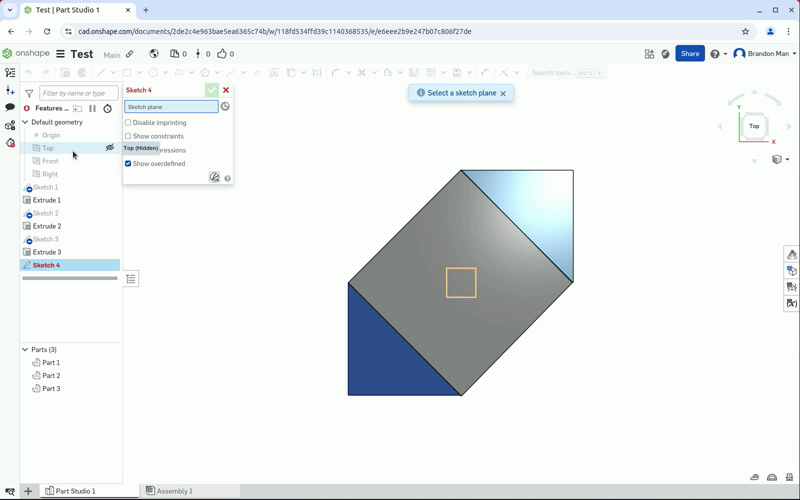
click(73, 150)
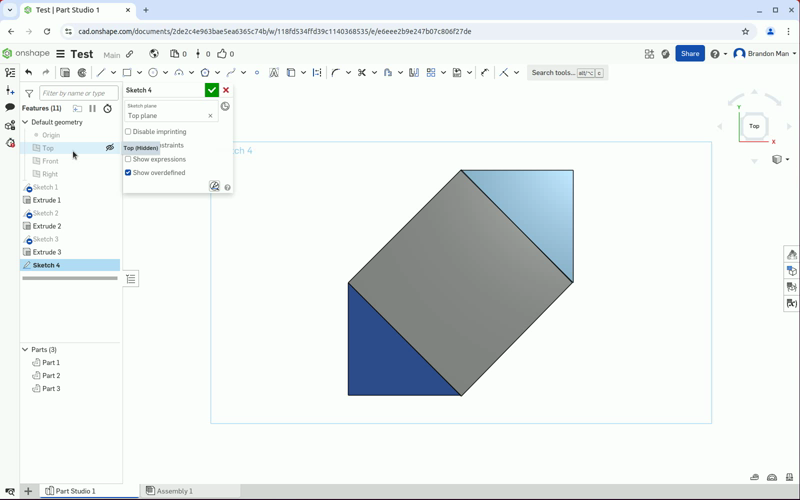
mouse_move(73, 352)
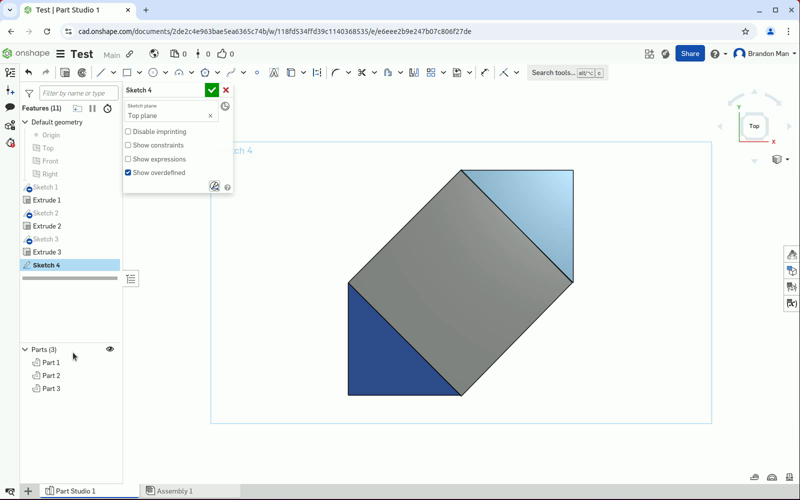
key(y)
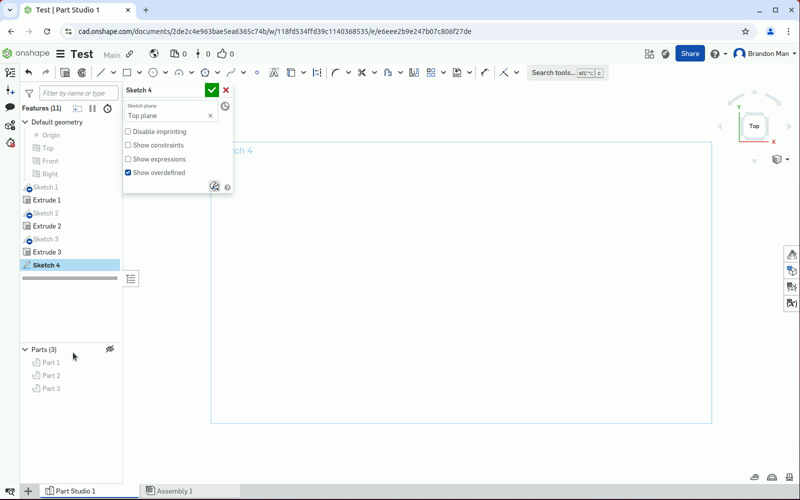
key(l)
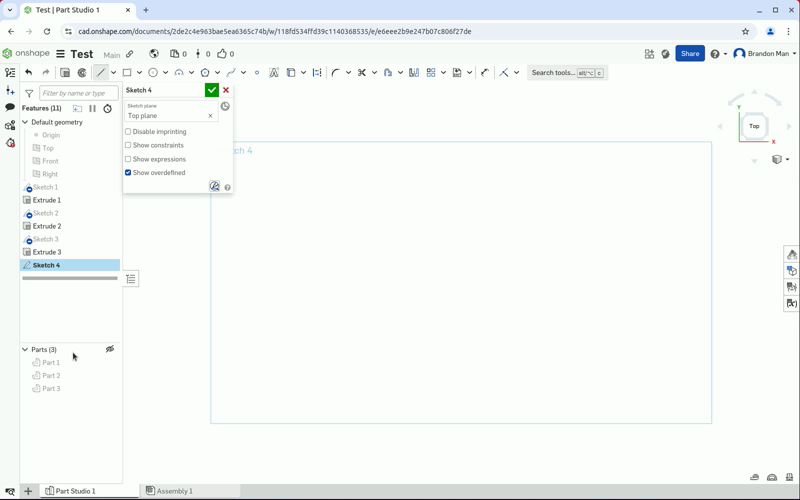
key_down(shift)
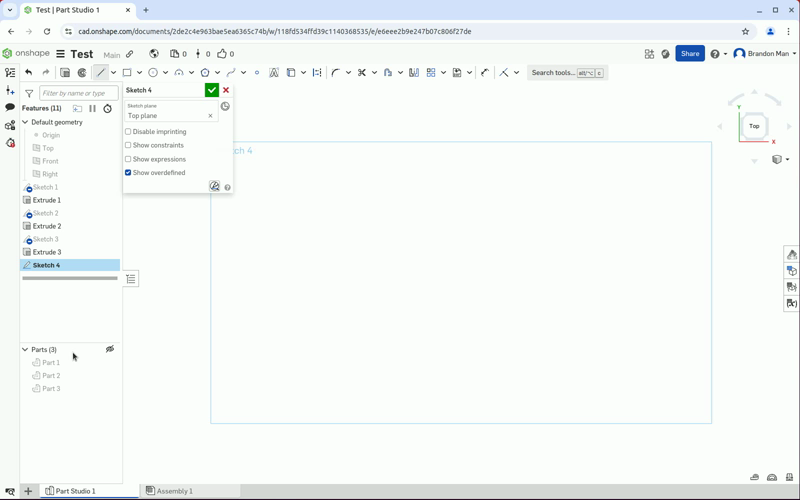
mouse_move(460, 395)
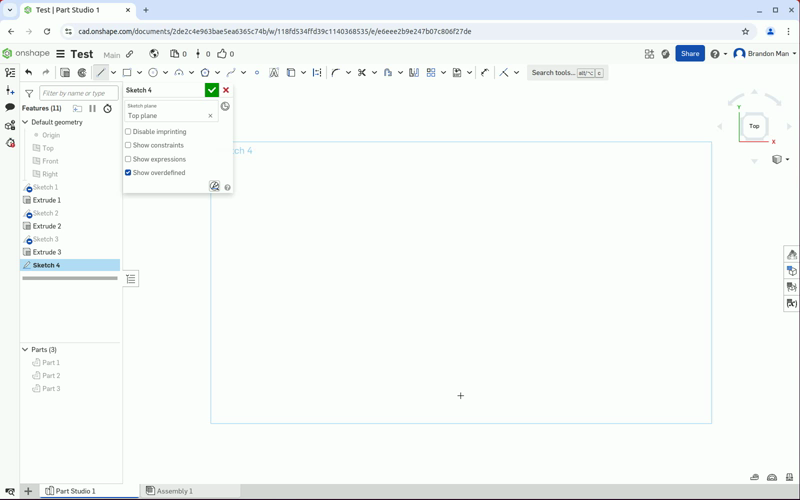
click(460, 395)
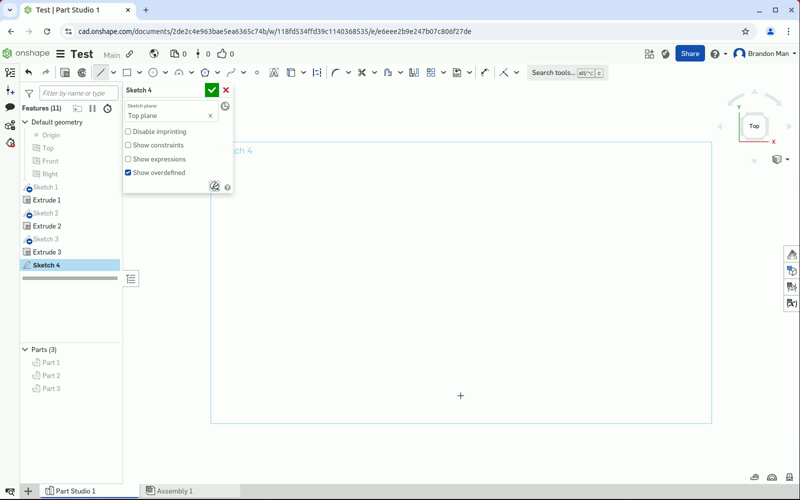
key_up(shift)
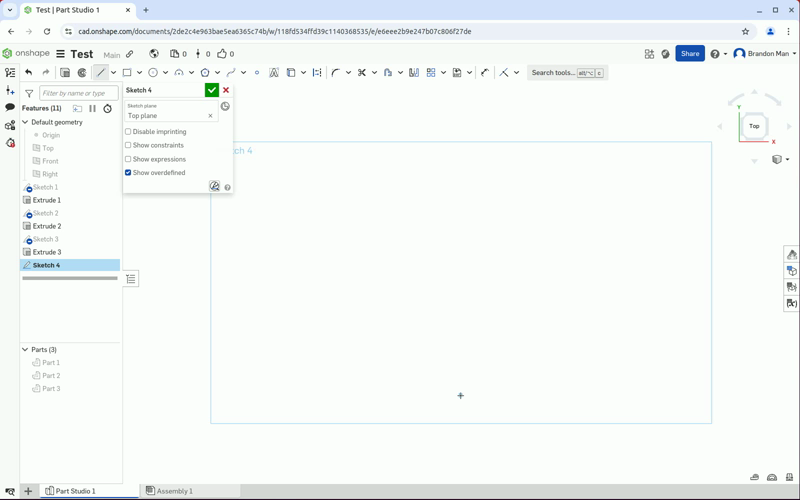
key_down(shift)
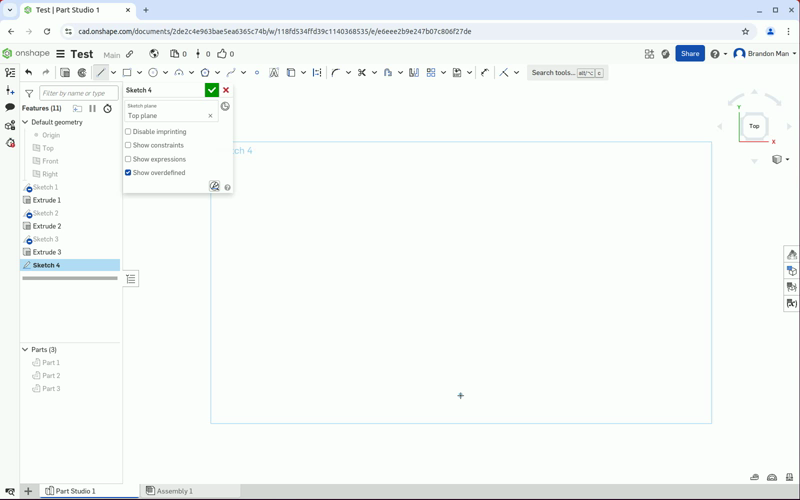
mouse_move(573, 395)
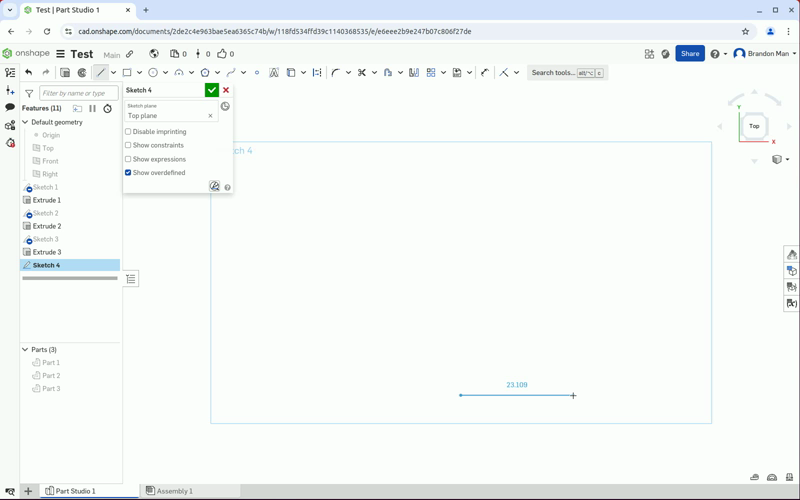
click(573, 395)
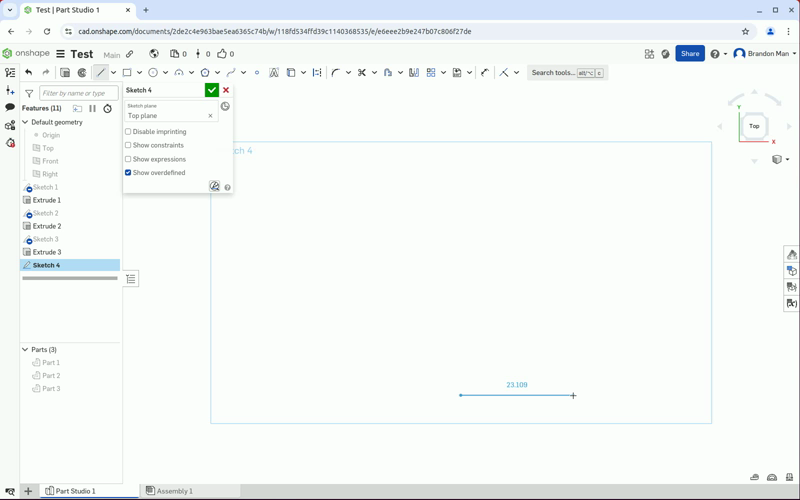
key_up(shift)
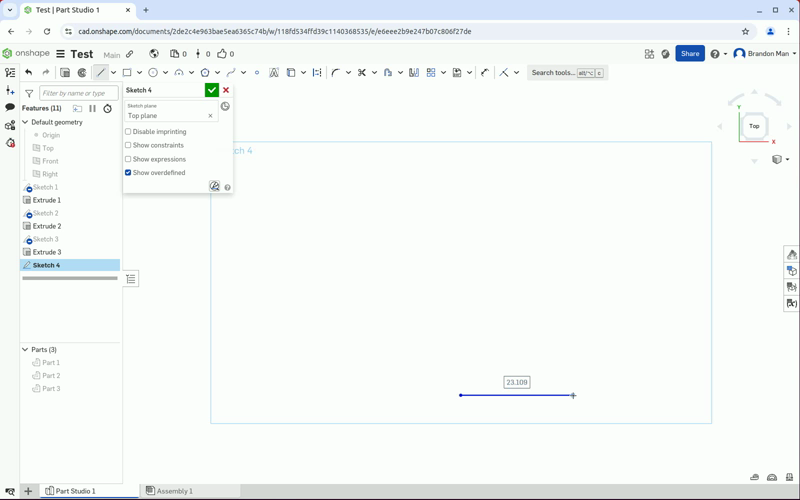
key_down(shift)
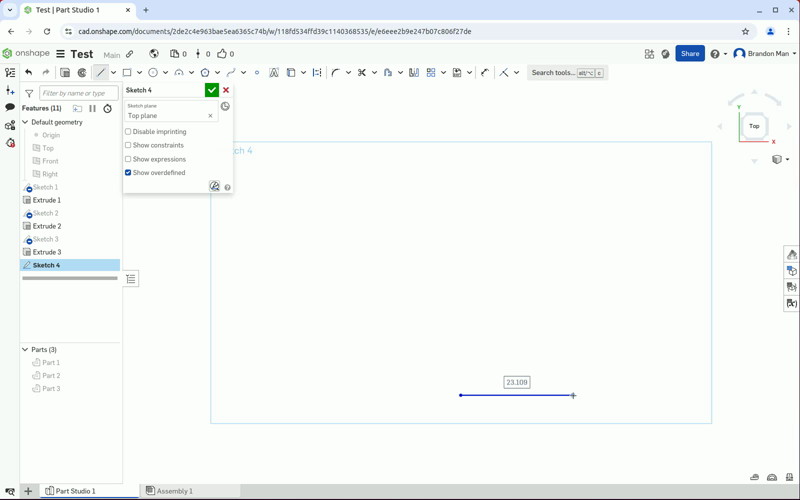
mouse_move(573, 282)
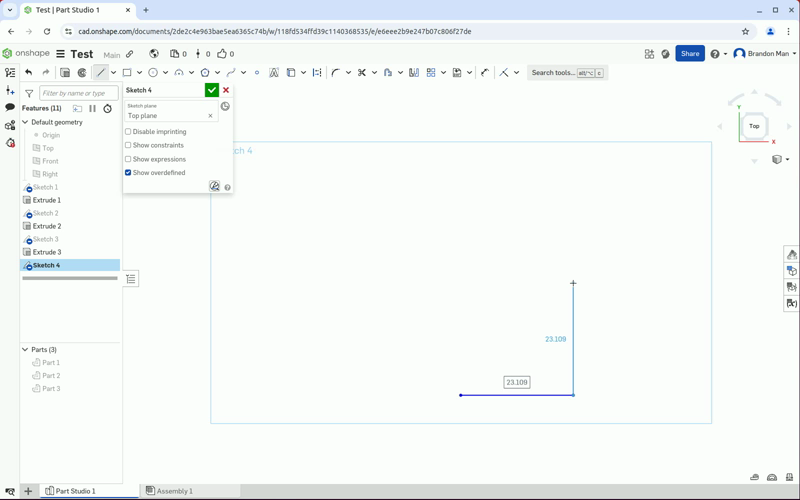
click(573, 282)
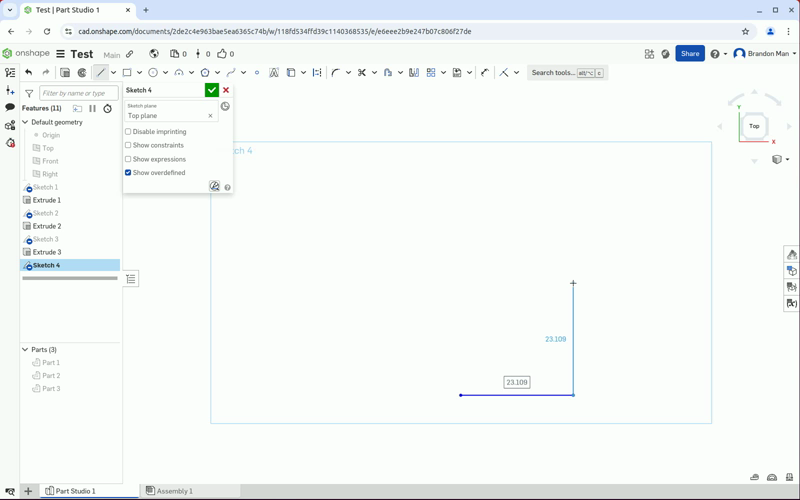
key_up(shift)
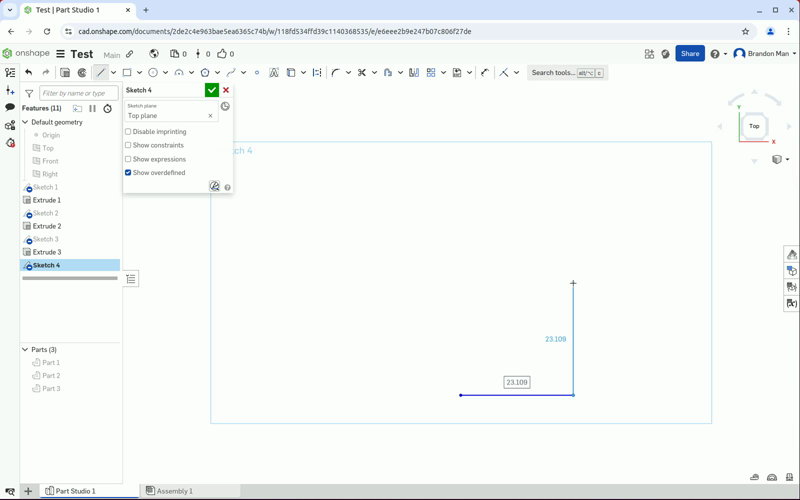
key_down(shift)
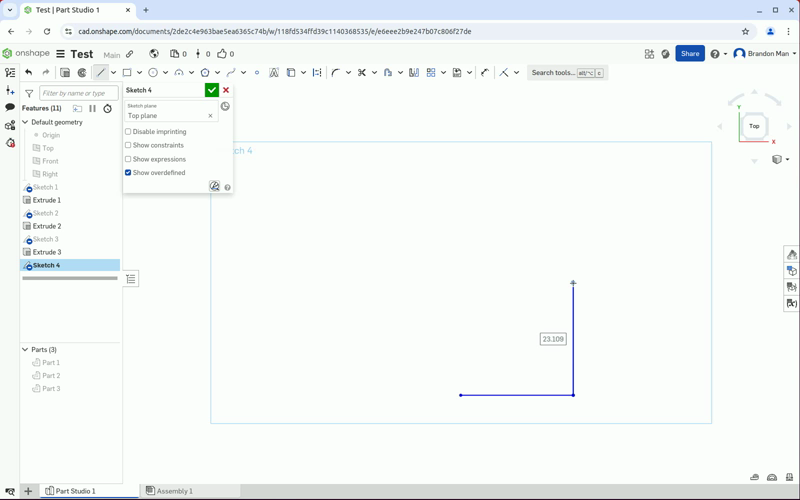
mouse_move(460, 395)
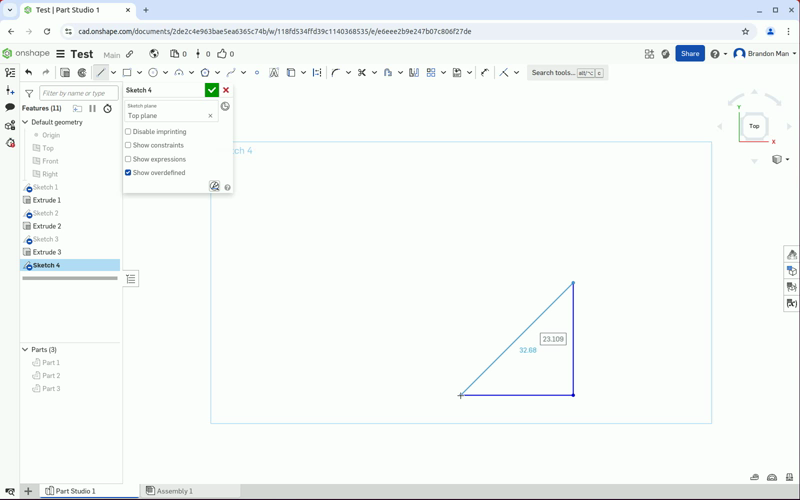
key_up(shift)
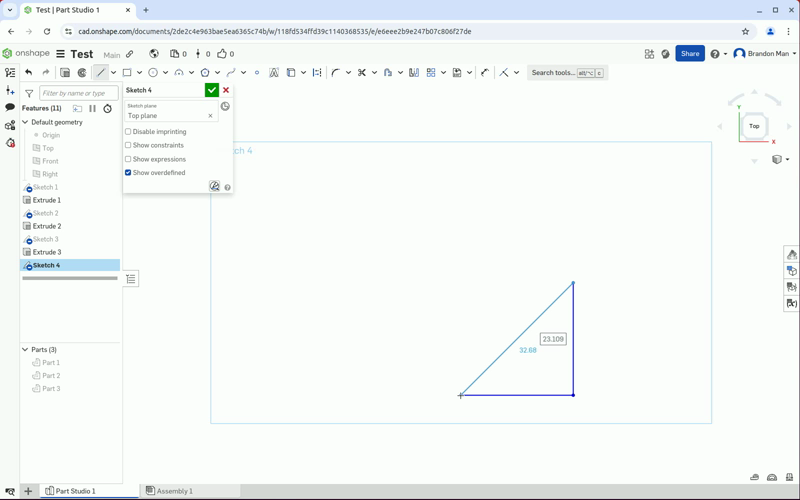
click(460, 395)
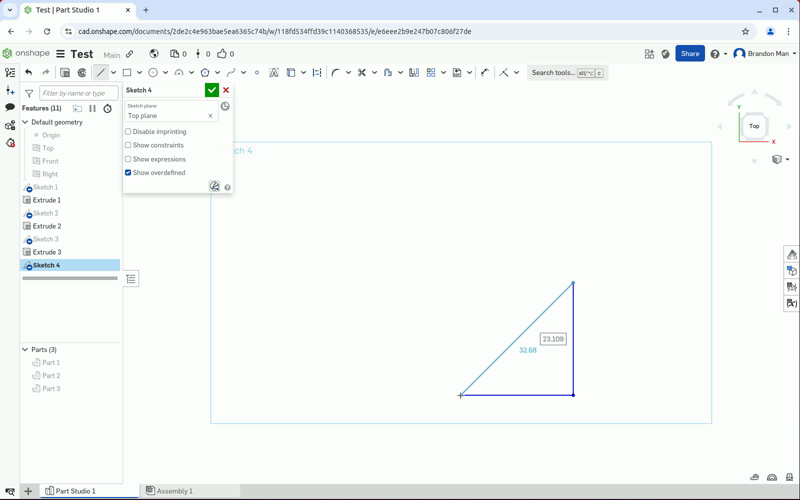
key(esc)
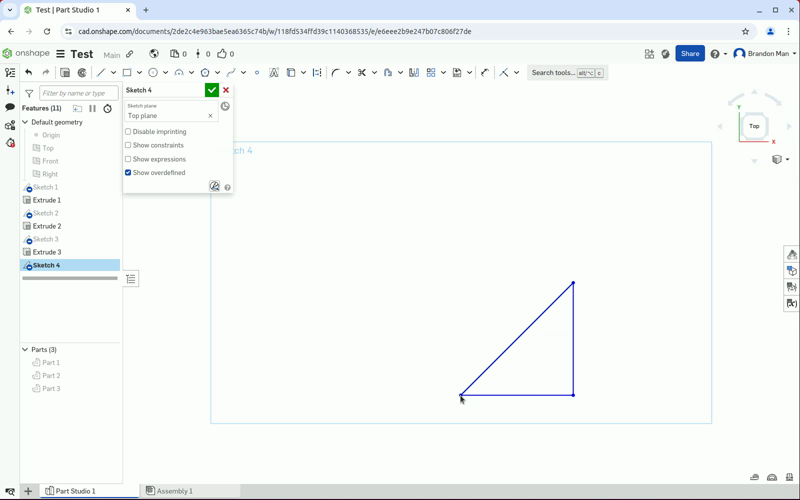
mouse_move(525, 347)
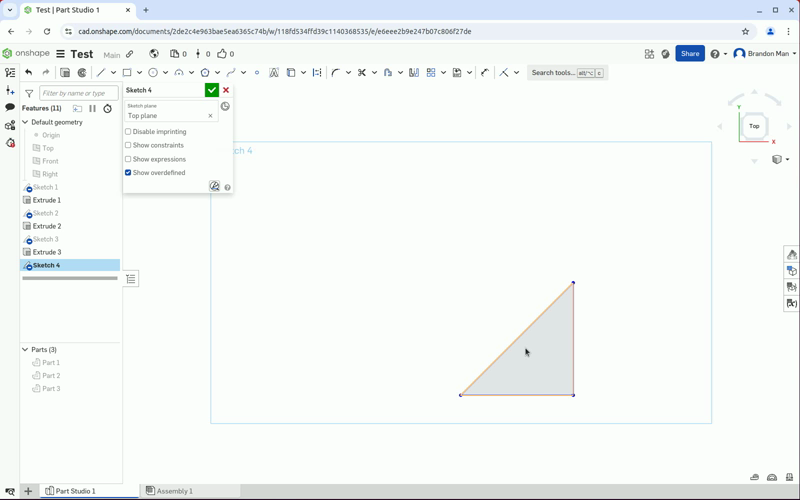
click(525, 347)
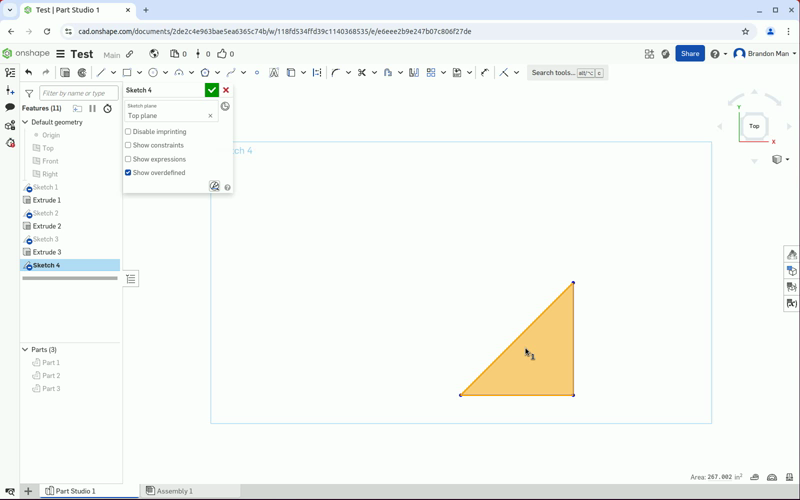
mouse_move(73, 352)
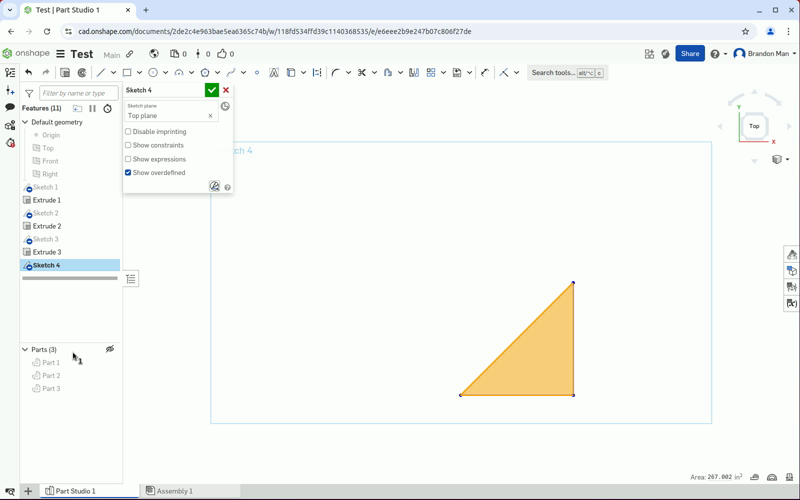
key(shift+y)
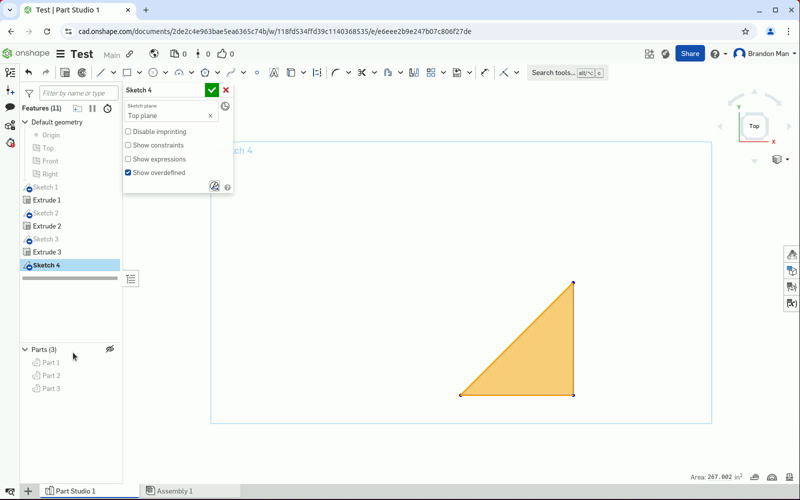
key(shift+e)
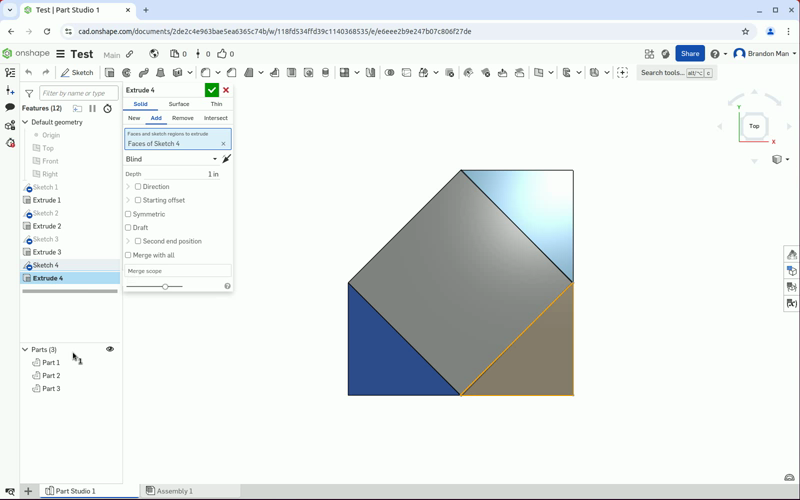
mouse_move(143, 106)
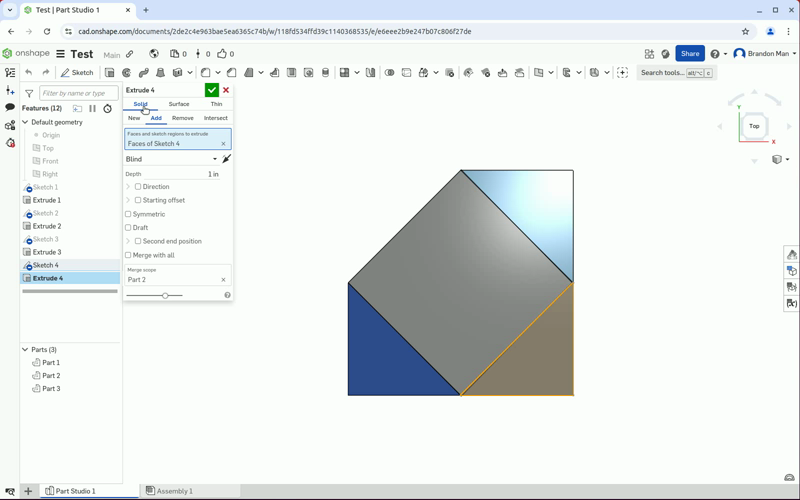
click(143, 106)
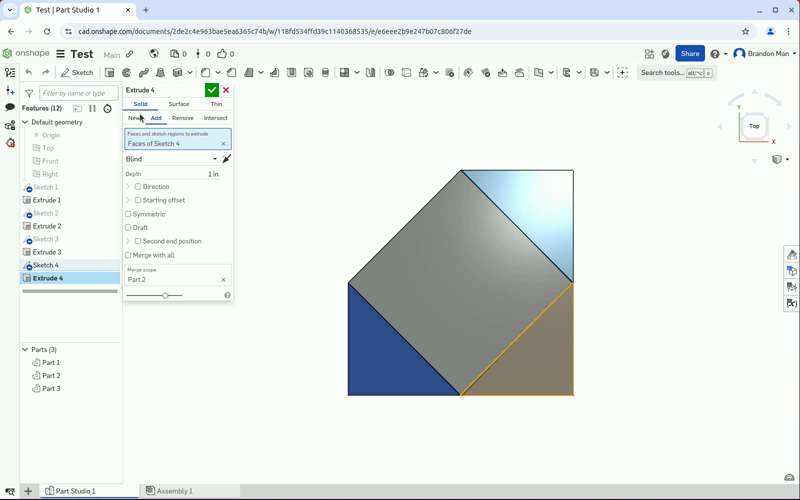
mouse_move(137, 120)
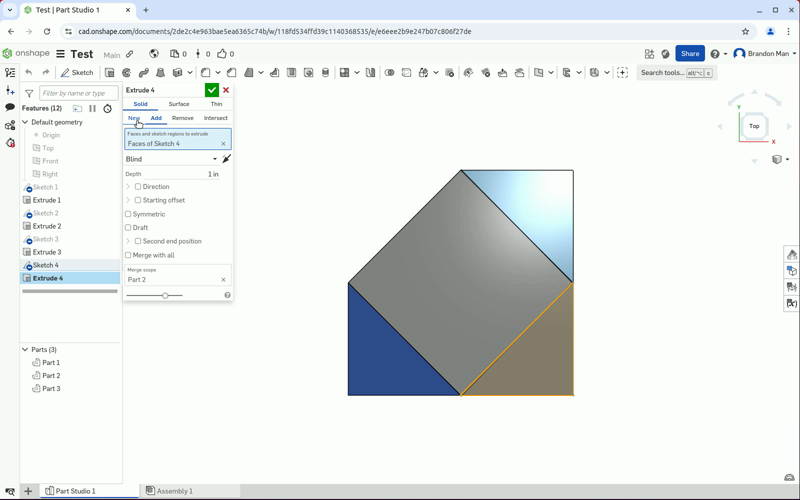
click(137, 120)
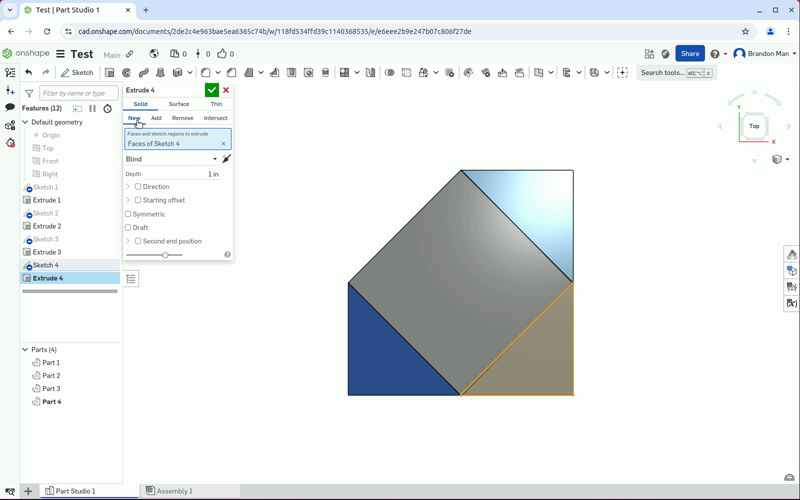
key(tab, 4)
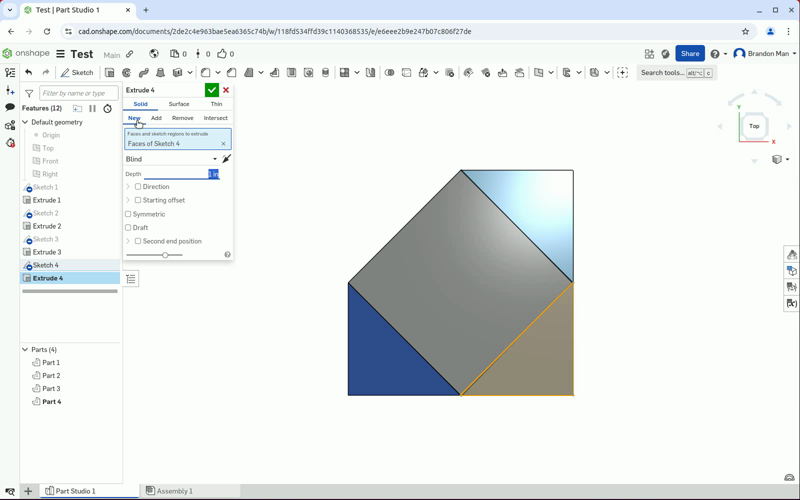
text(-27.922)
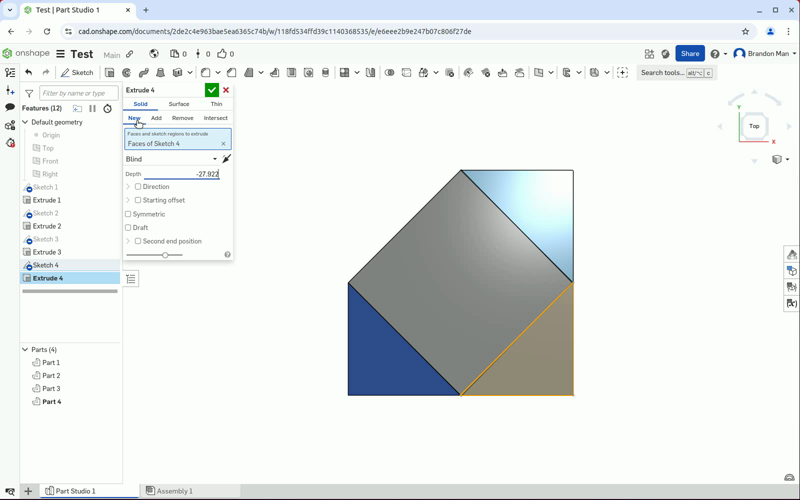
key(tab, 3)
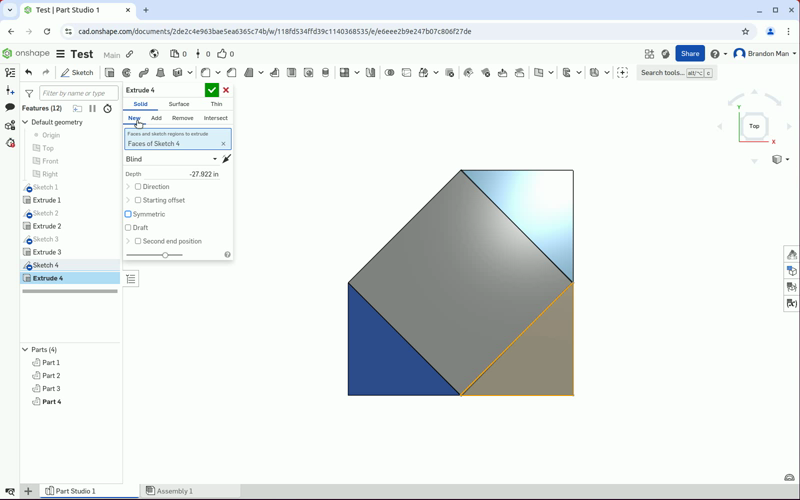
key(space)
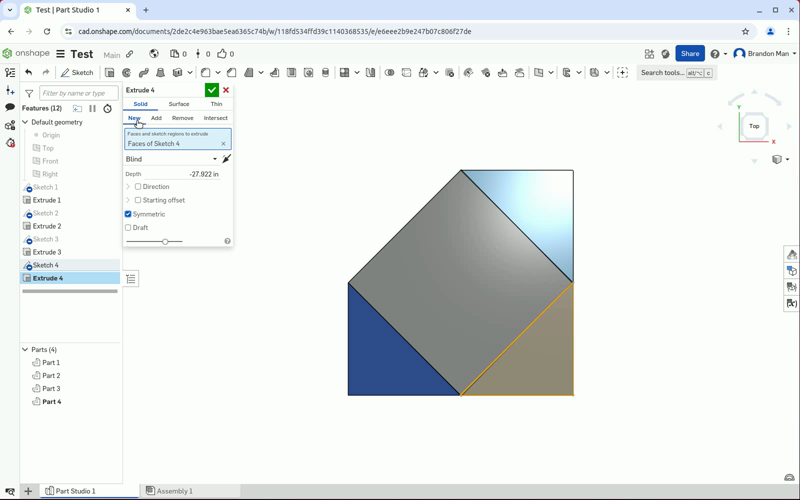
key(enter)
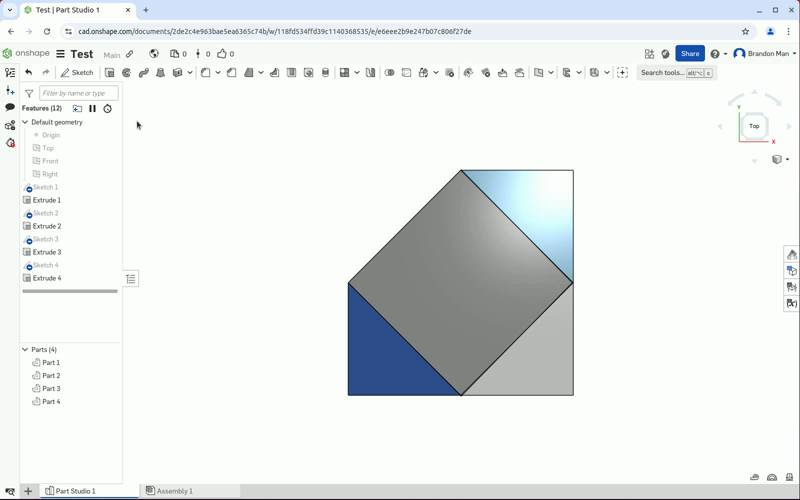
key(shift+h)
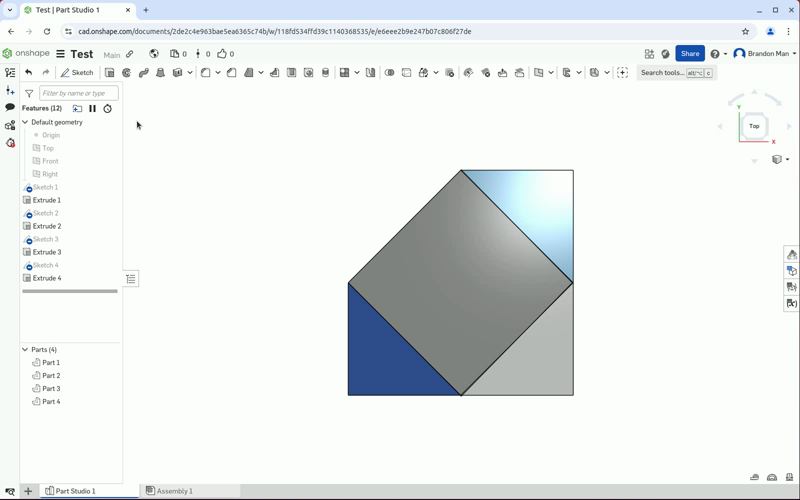
key(shift+h)
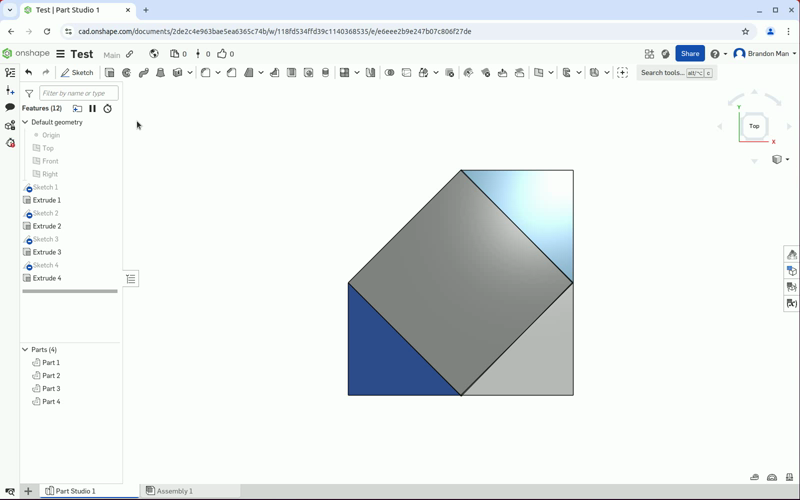
mouse_move(73, 189)
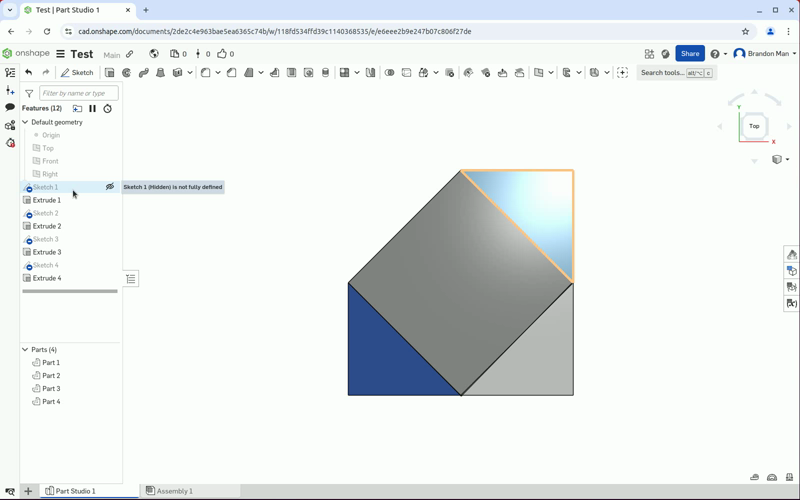
click(73, 189)
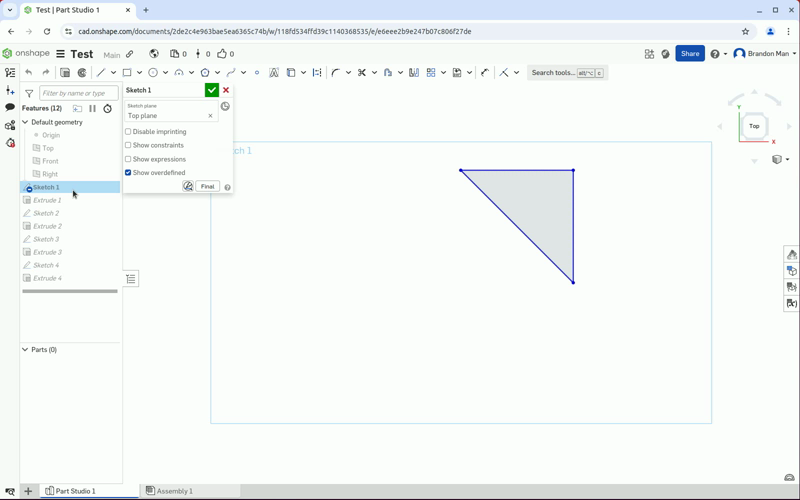
mouse_move(229, 92)
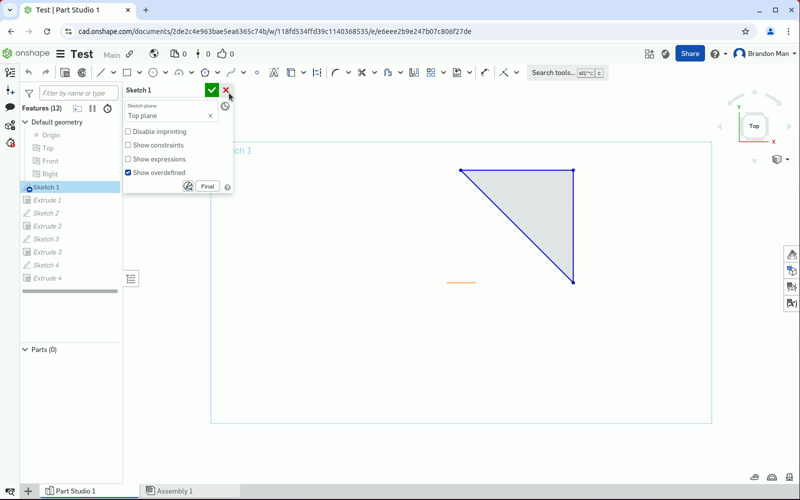
click(229, 92)
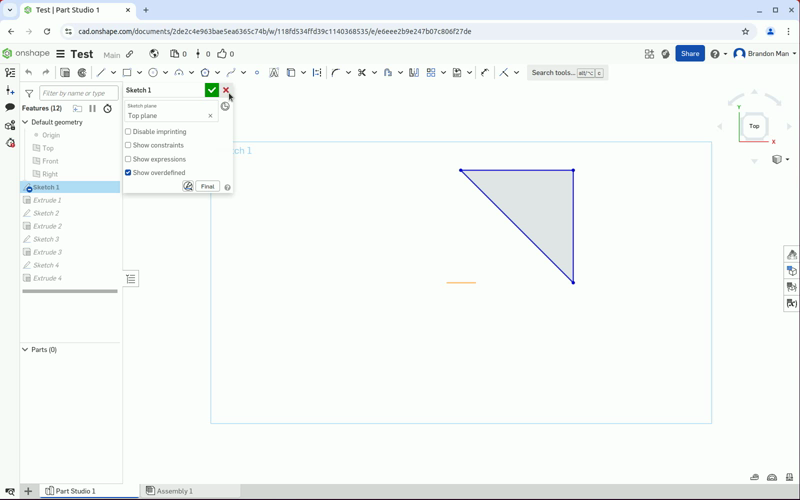
key(shift+s)
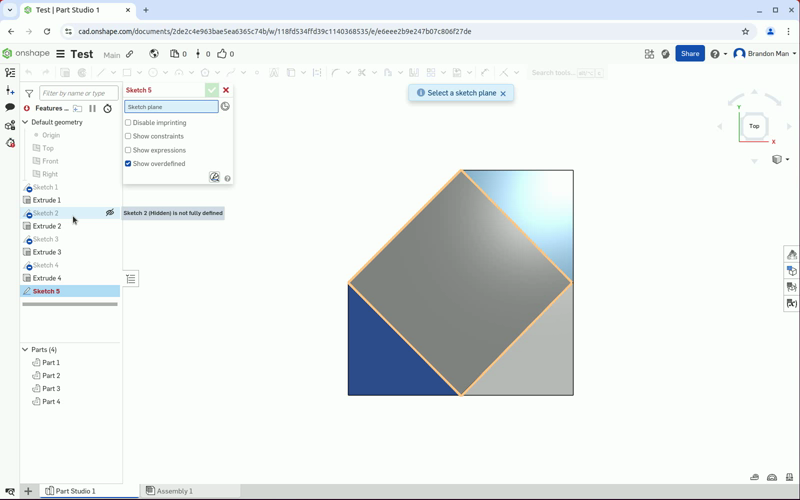
scroll(3)
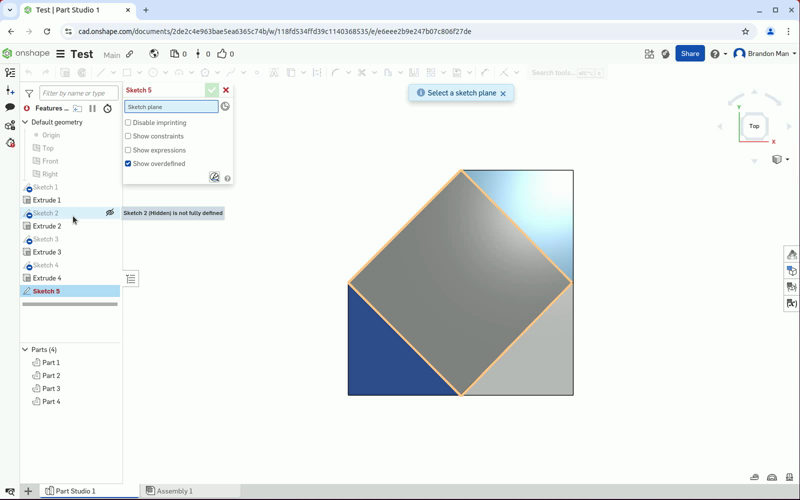
mouse_move(73, 150)
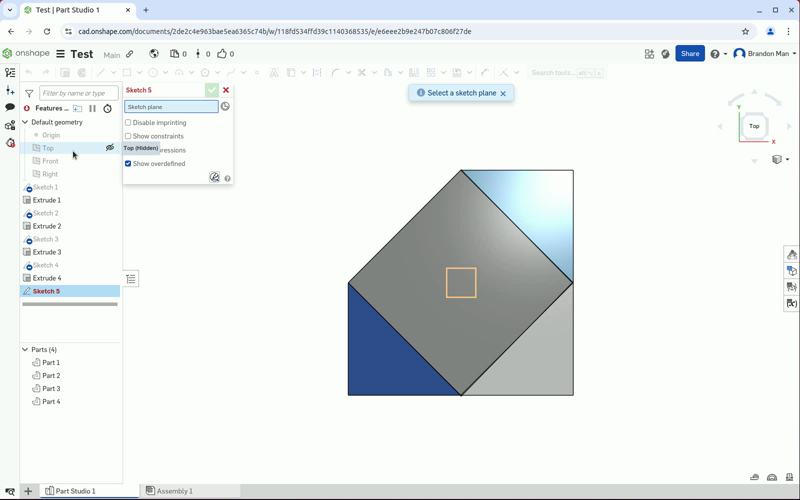
click(73, 150)
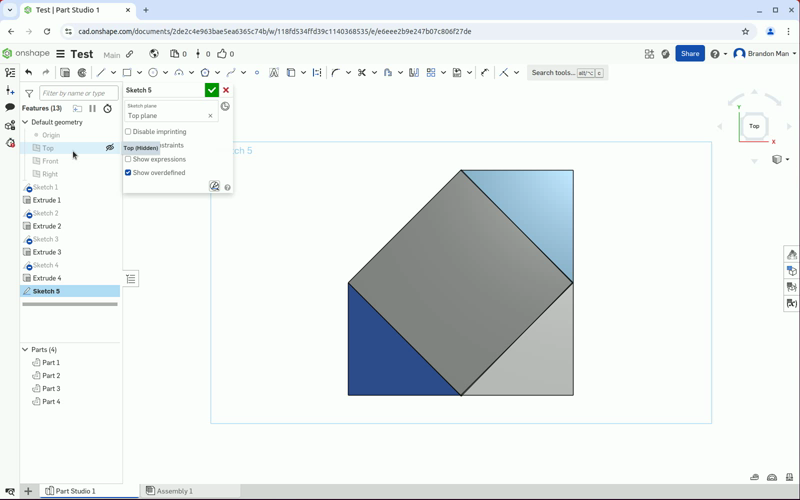
mouse_move(73, 352)
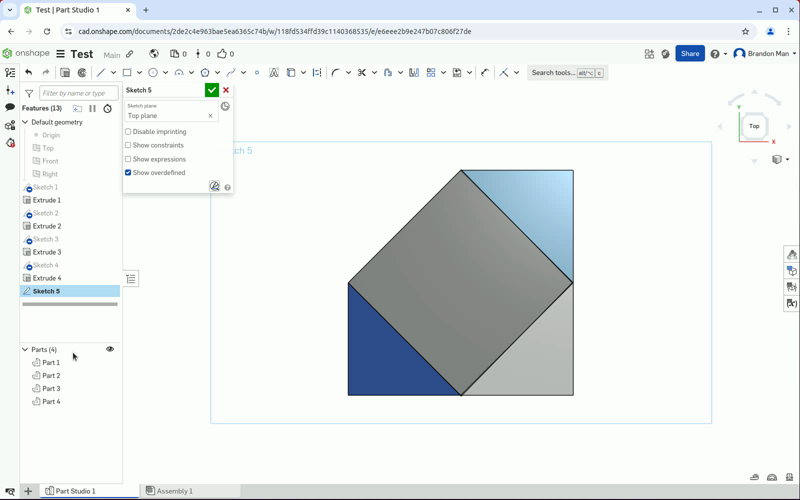
key(y)
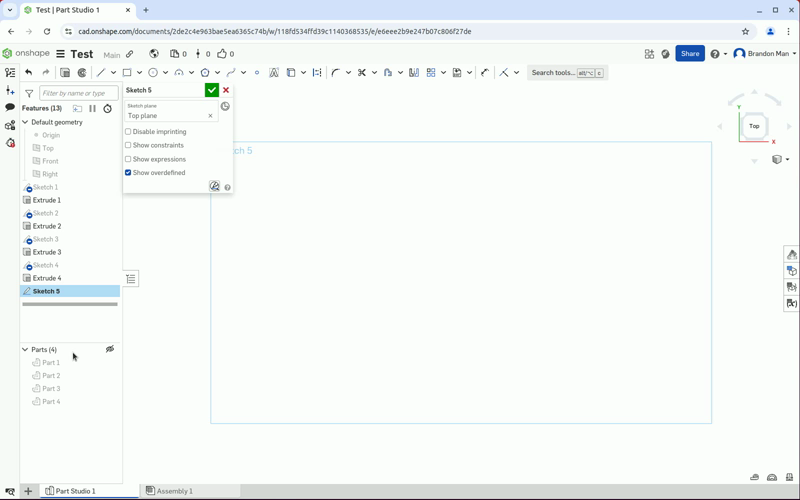
key(l)
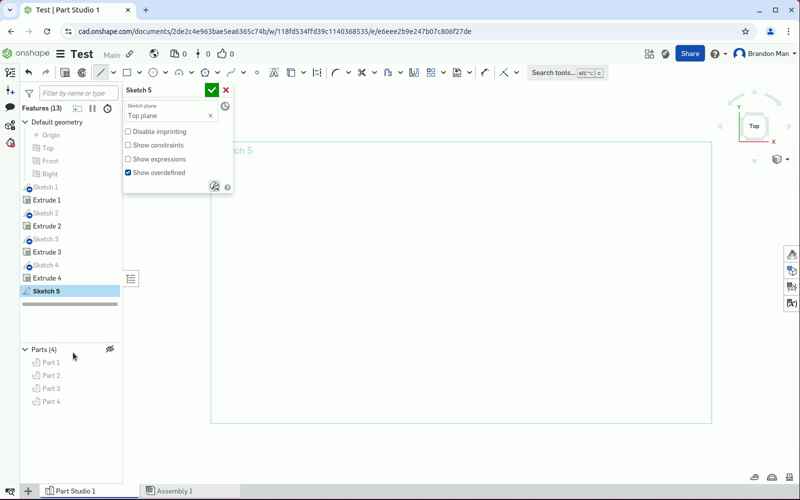
key_down(shift)
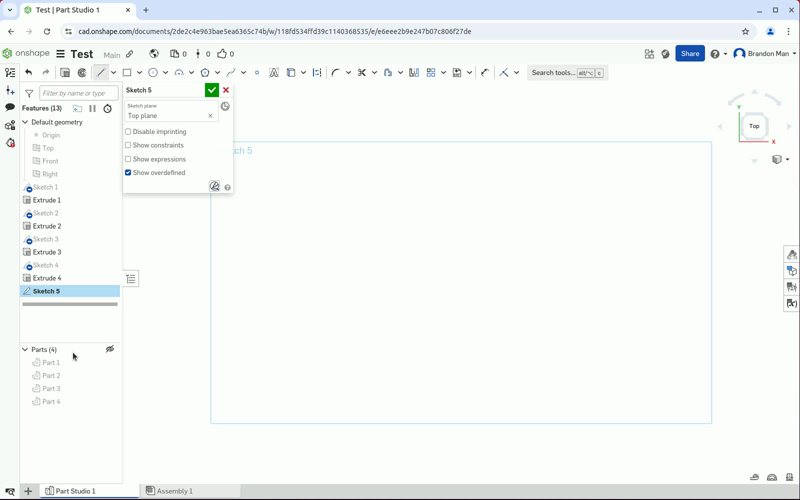
mouse_move(348, 282)
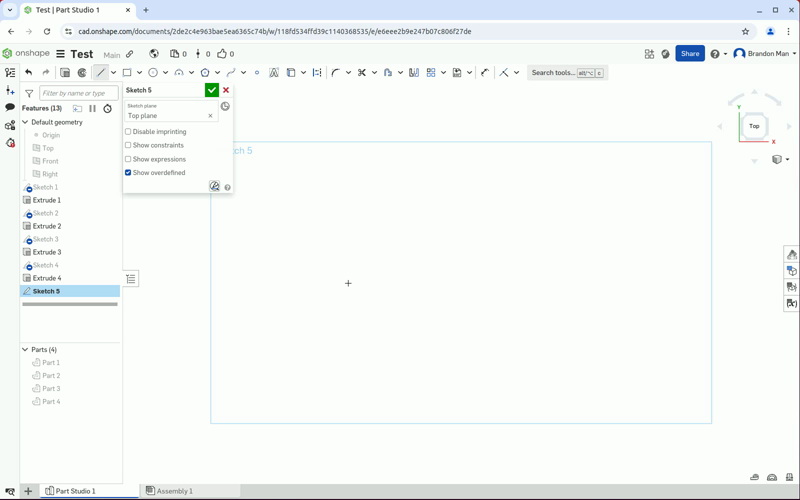
click(348, 282)
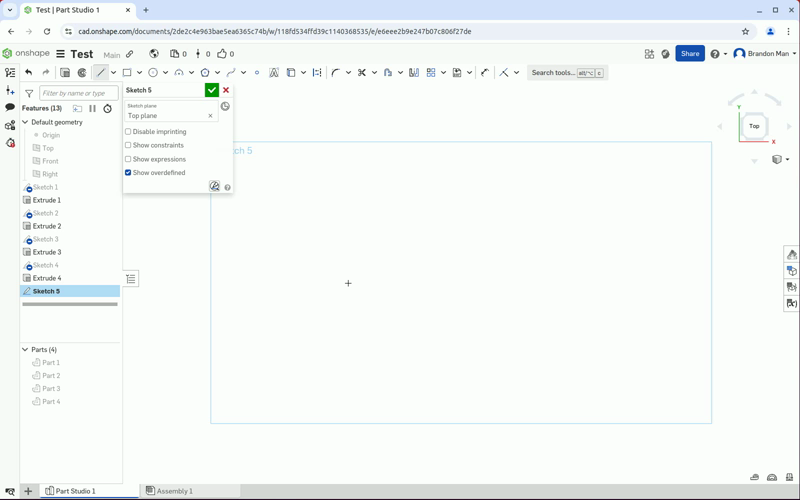
key_up(shift)
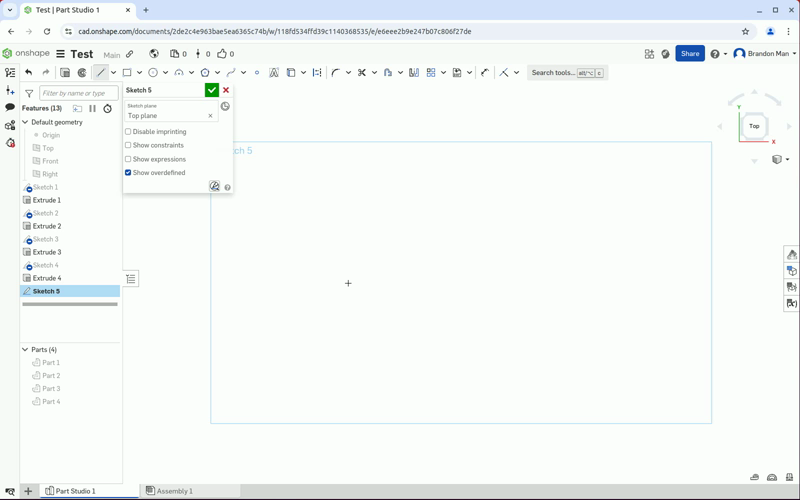
key_down(shift)
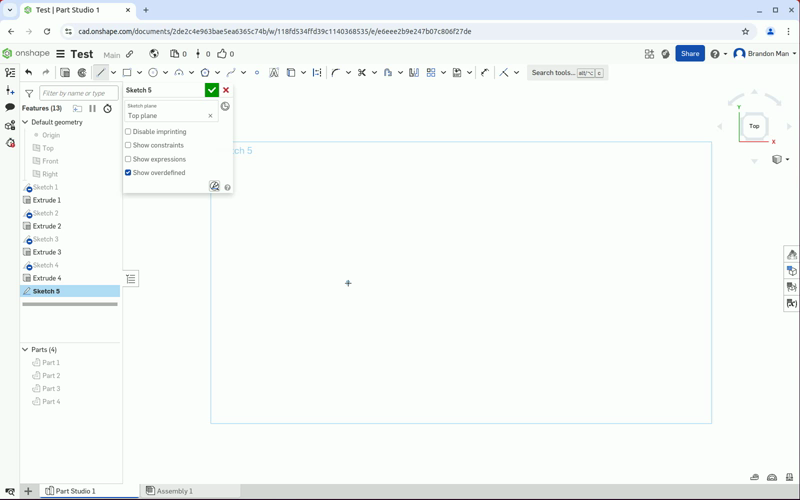
mouse_move(460, 170)
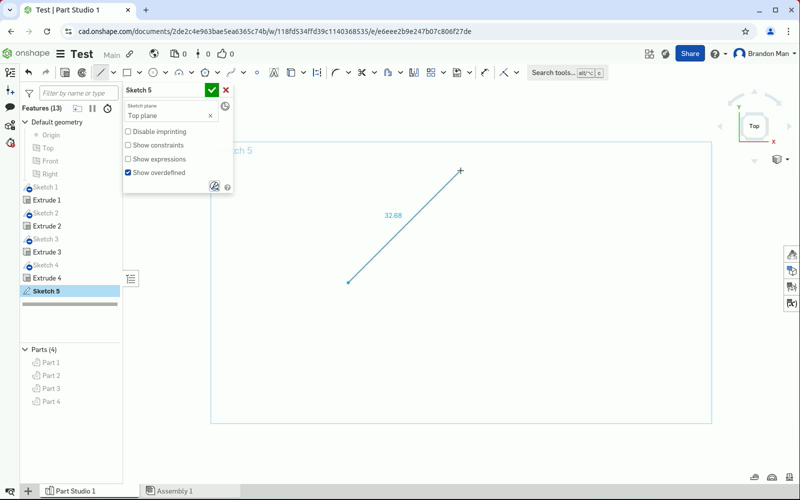
click(460, 170)
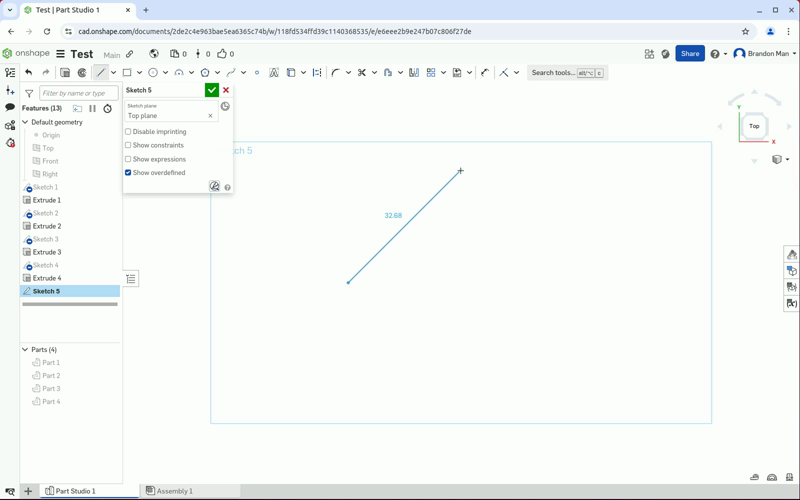
key_up(shift)
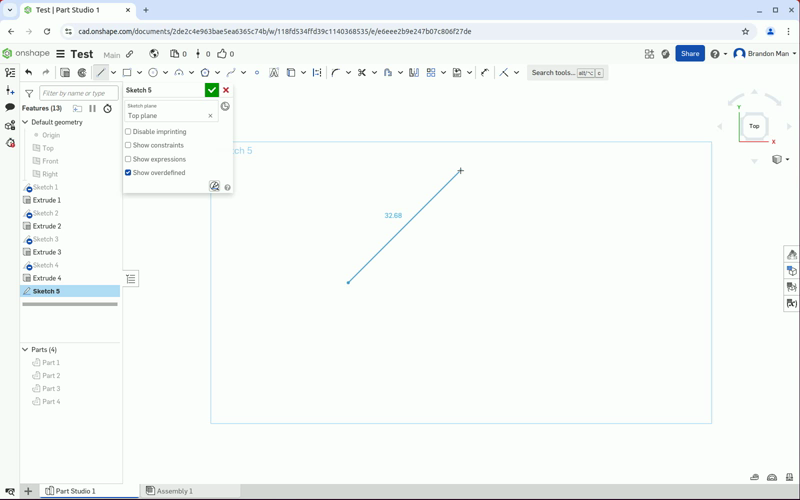
key_down(shift)
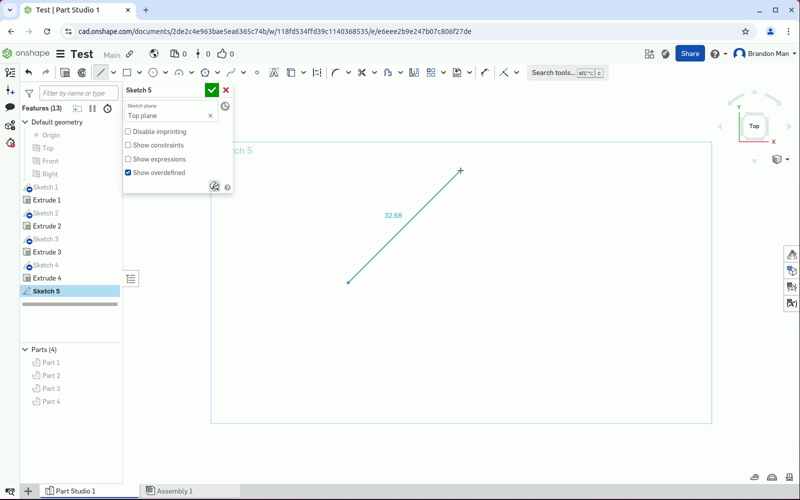
mouse_move(348, 170)
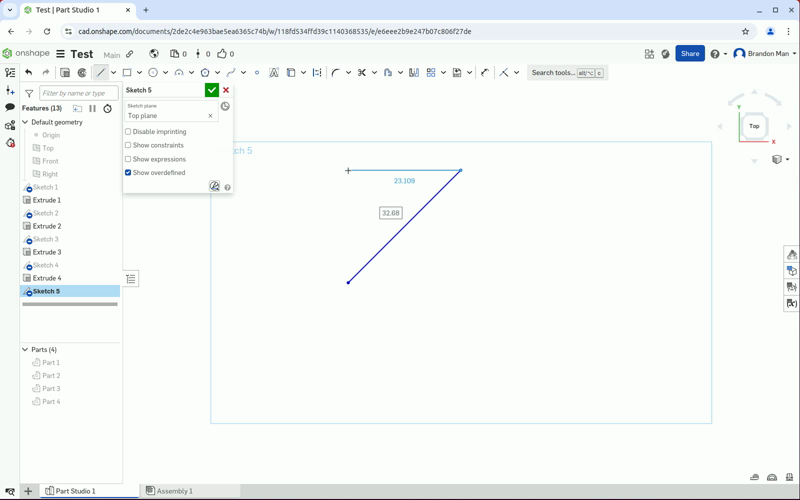
click(348, 170)
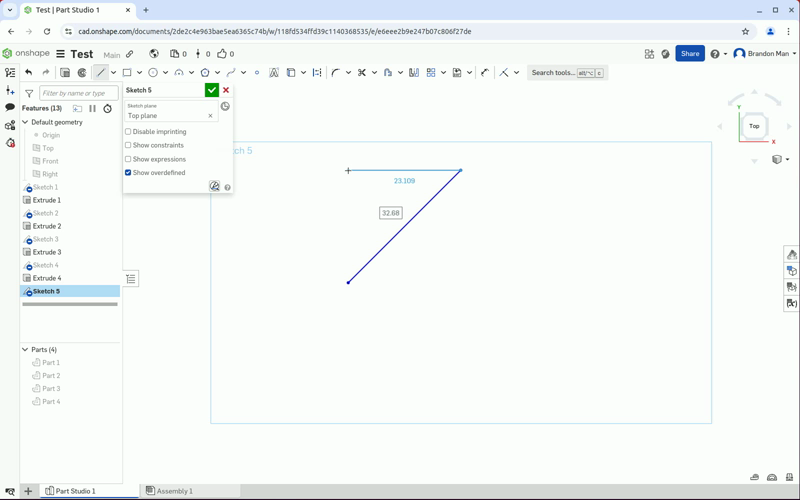
key_up(shift)
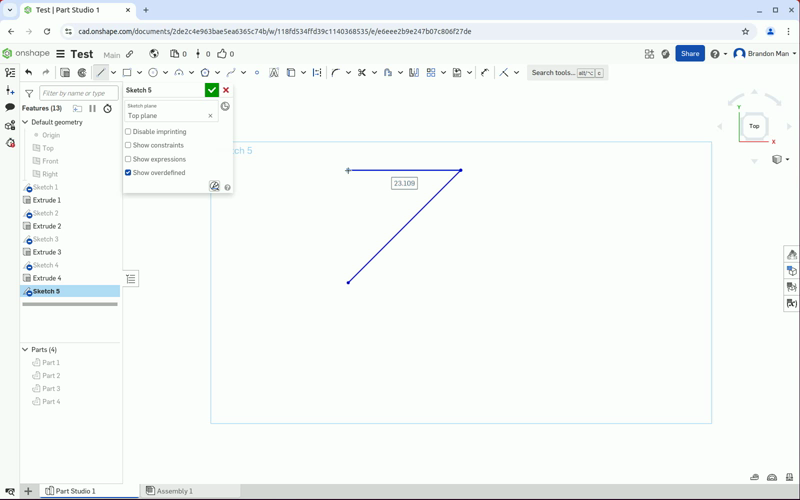
key_down(shift)
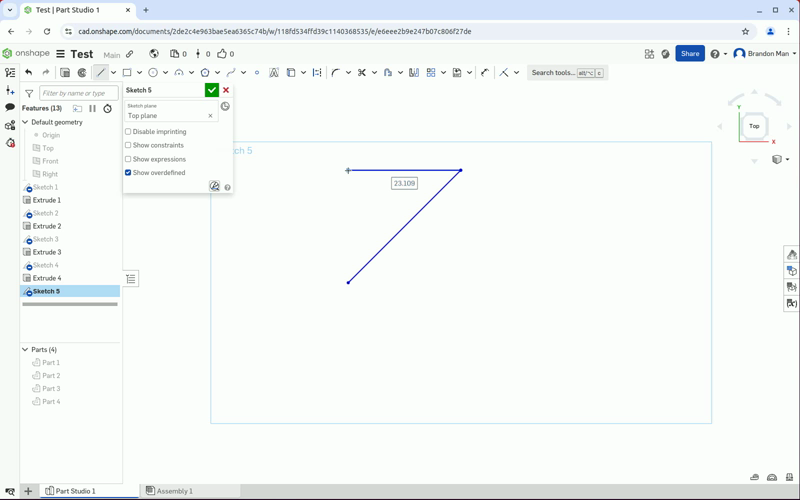
mouse_move(348, 282)
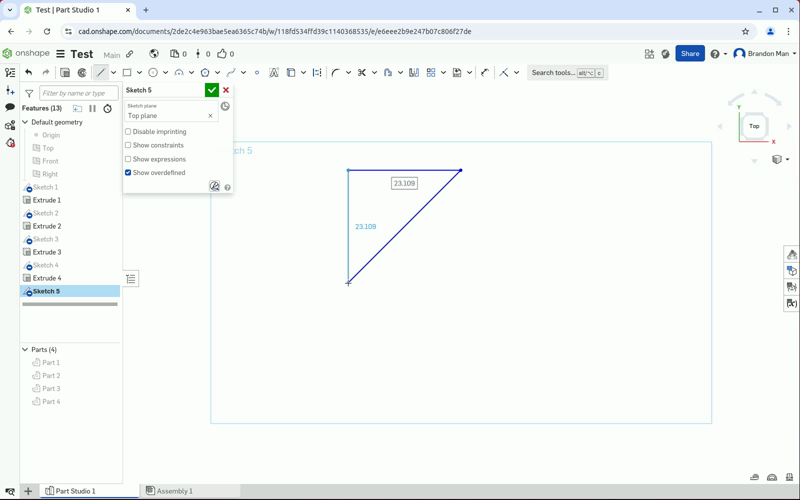
key_up(shift)
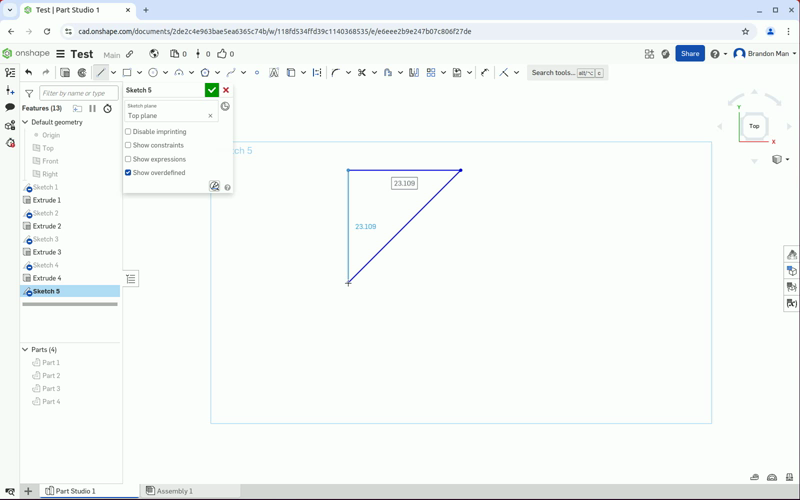
click(348, 282)
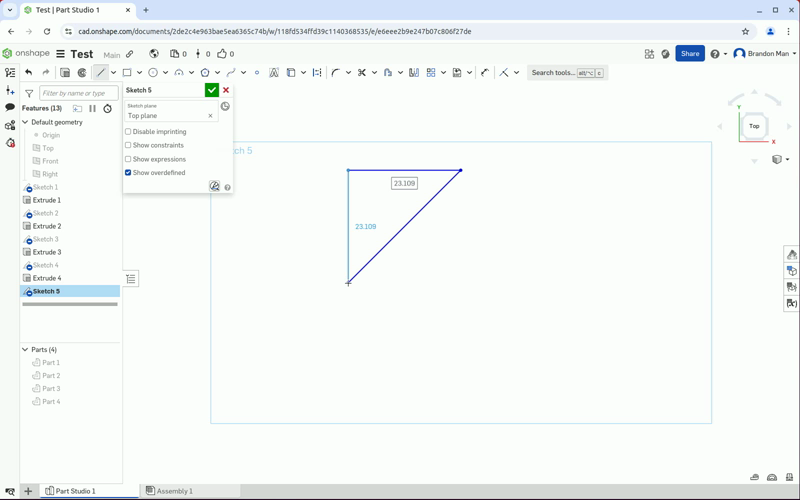
key(esc)
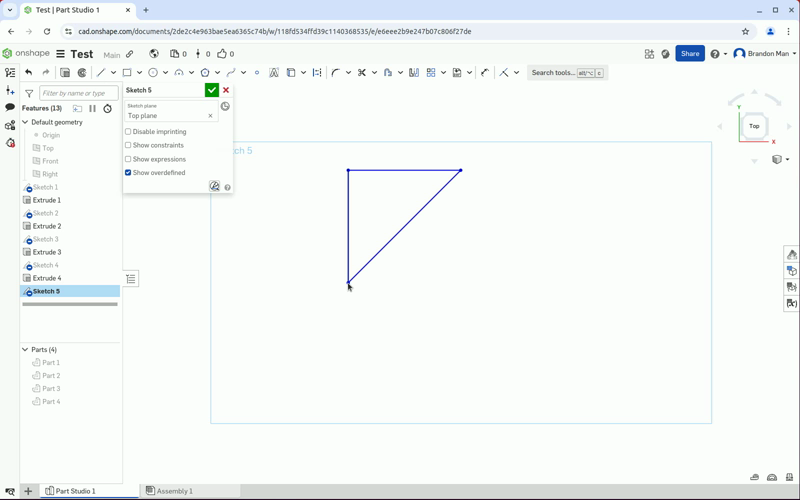
mouse_move(435, 176)
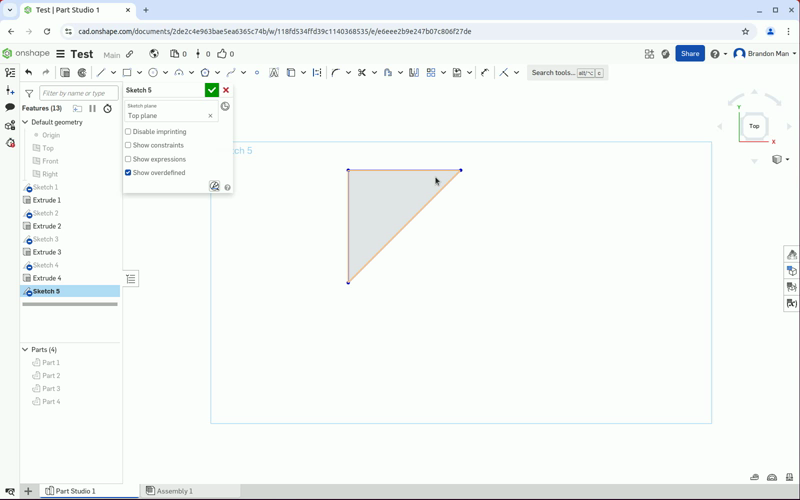
click(435, 176)
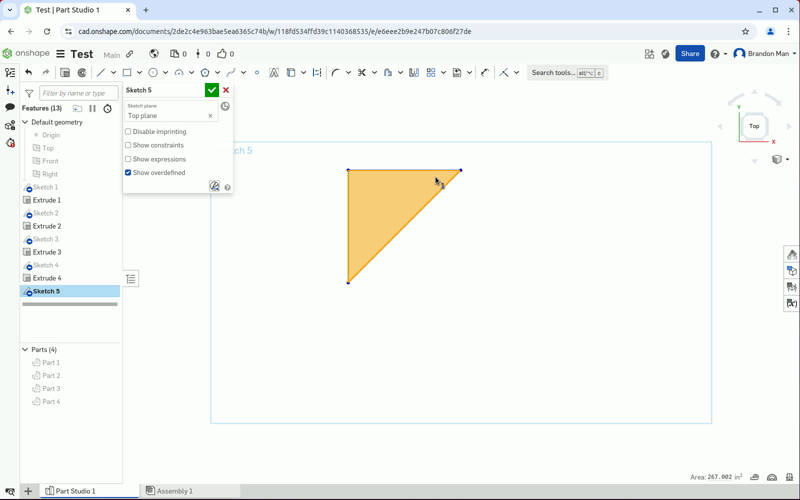
mouse_move(73, 352)
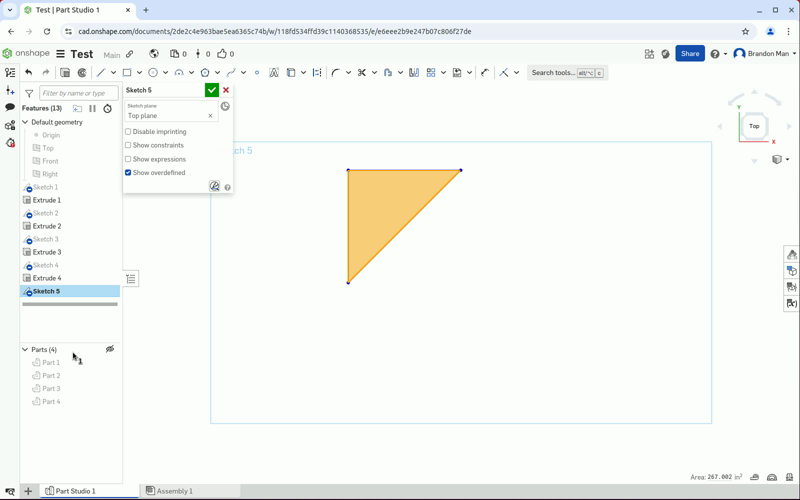
key(shift+y)
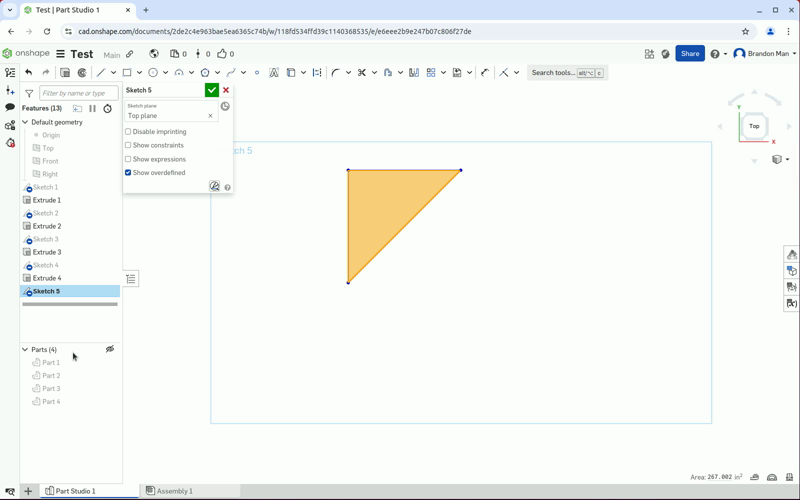
key(shift+e)
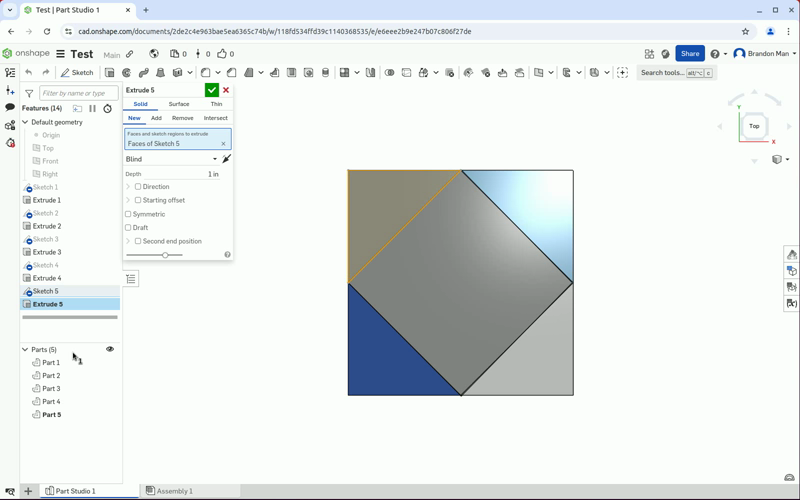
mouse_move(143, 106)
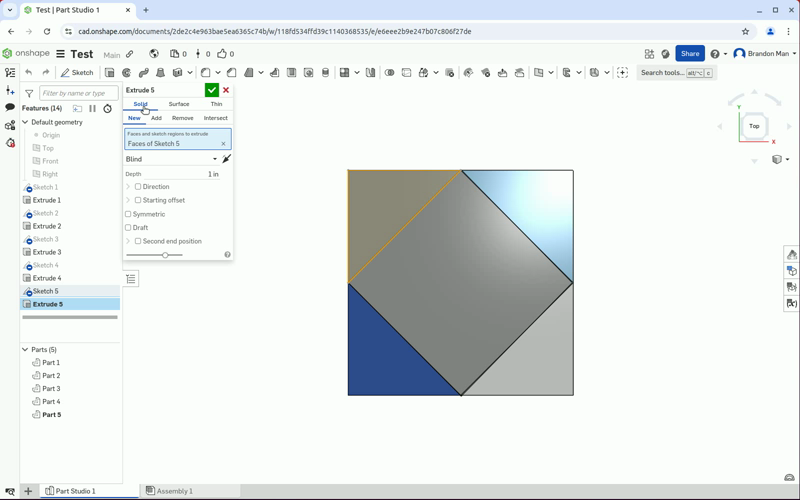
click(143, 106)
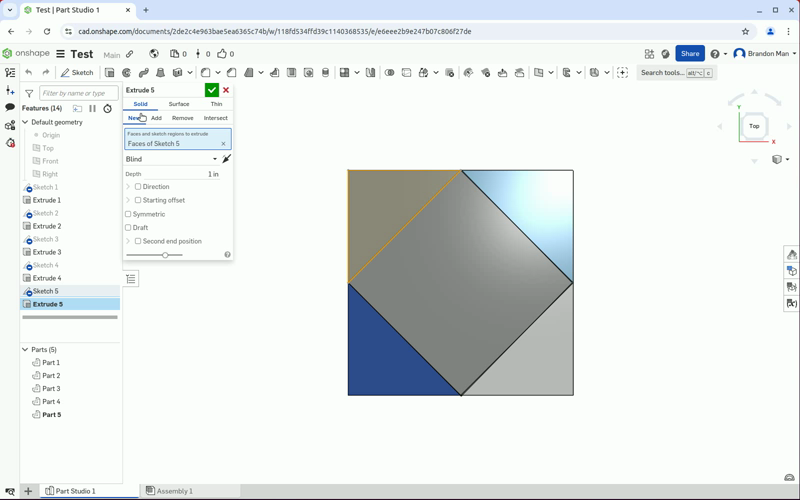
mouse_move(137, 120)
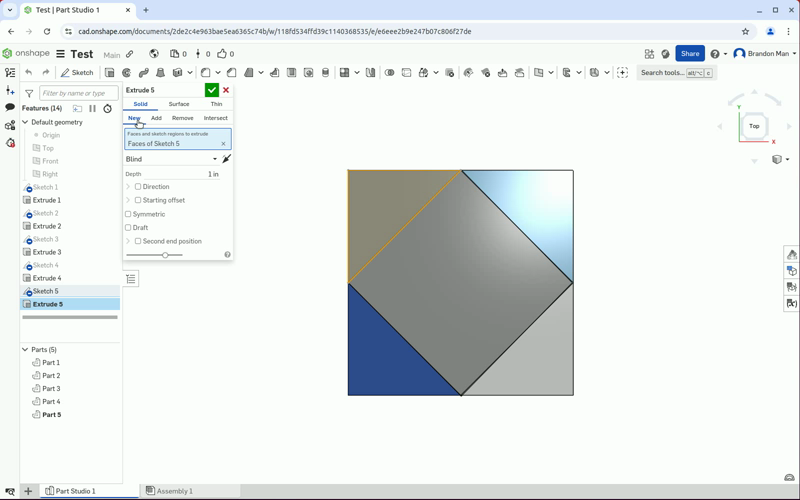
click(137, 120)
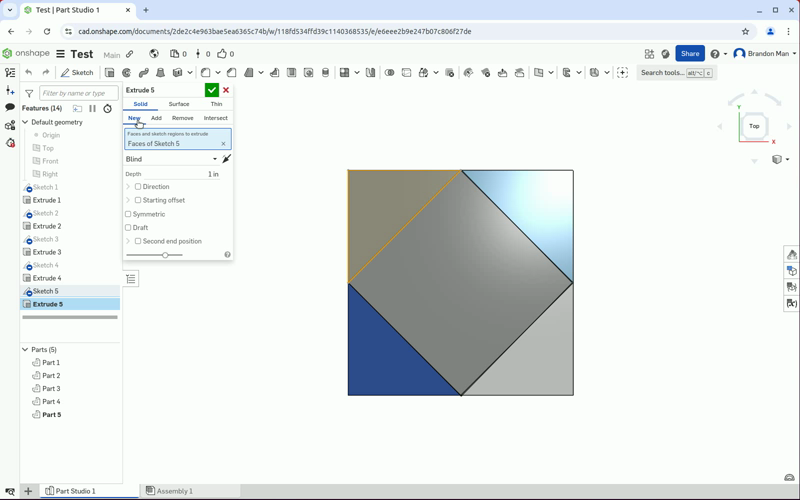
key(tab, 4)
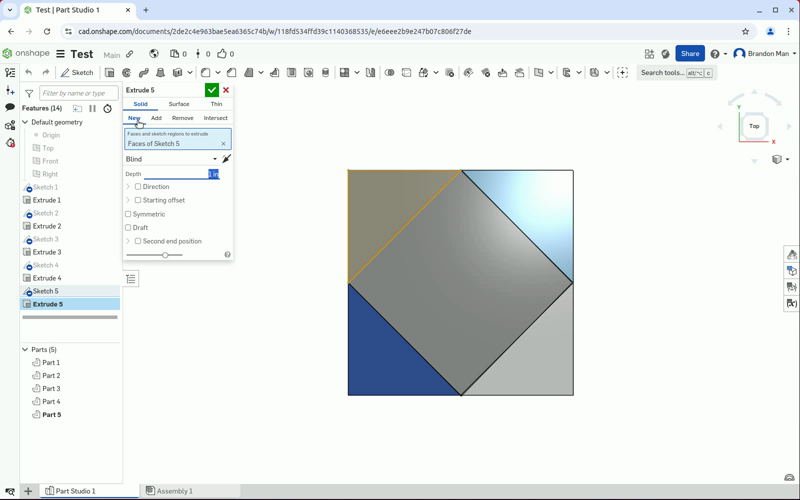
text(-27.922)
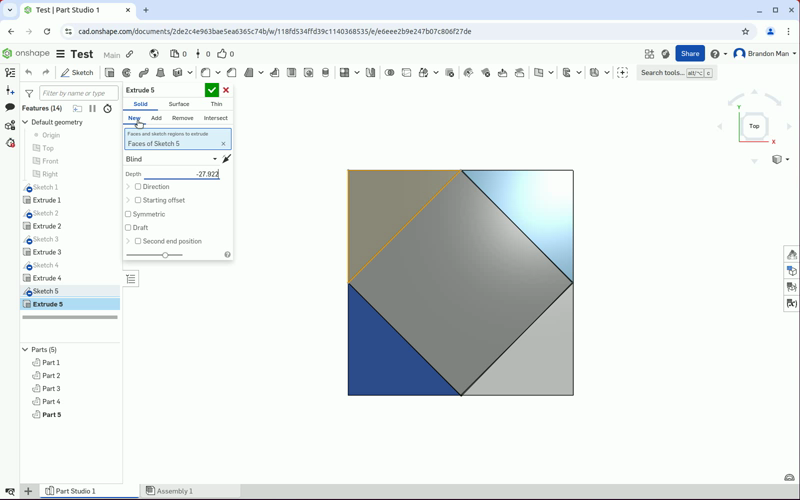
key(tab, 3)
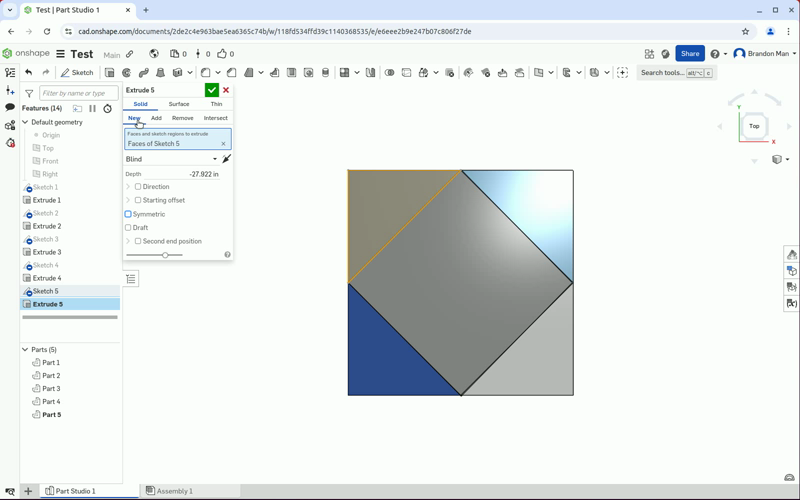
key(space)
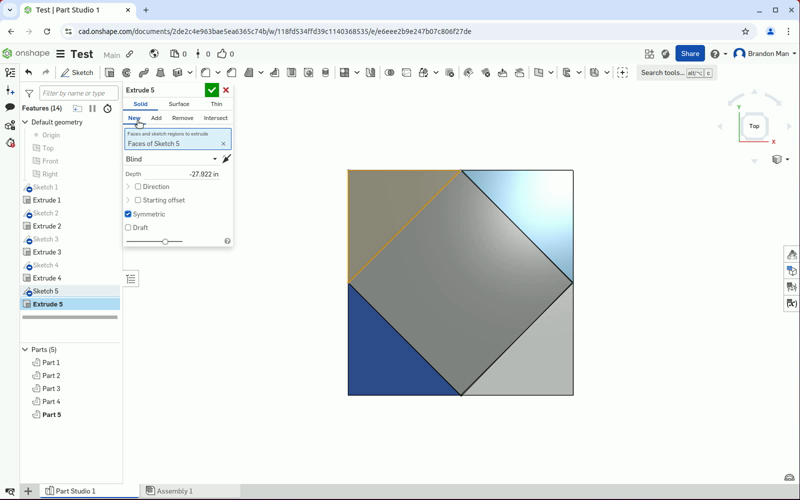
key(enter)
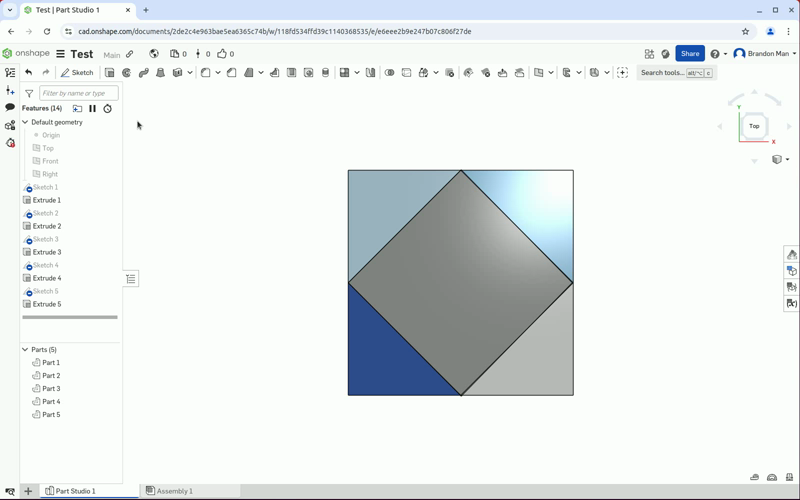
key(shift+h)
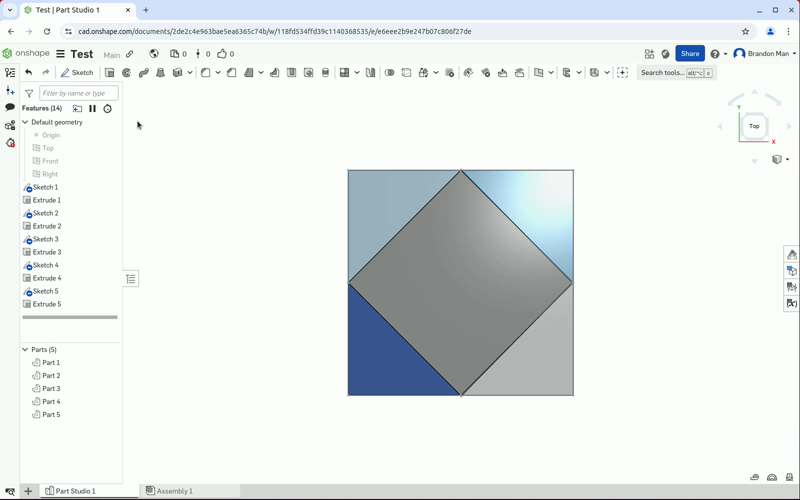
key(shift+h)
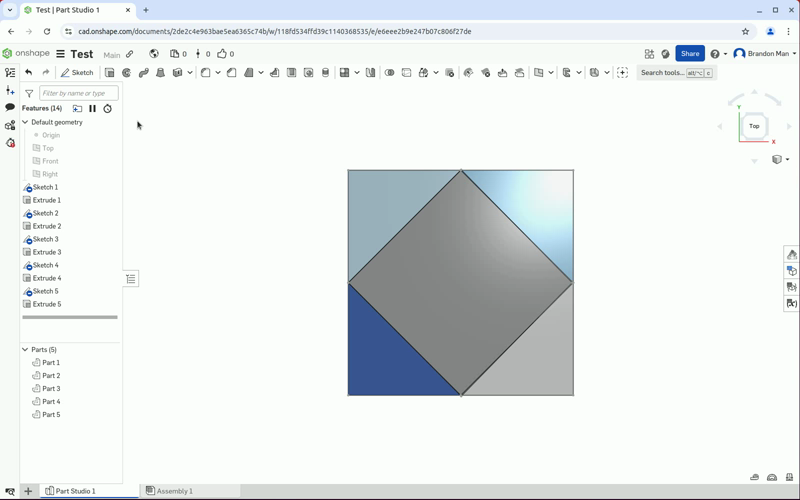
key(shift+7)
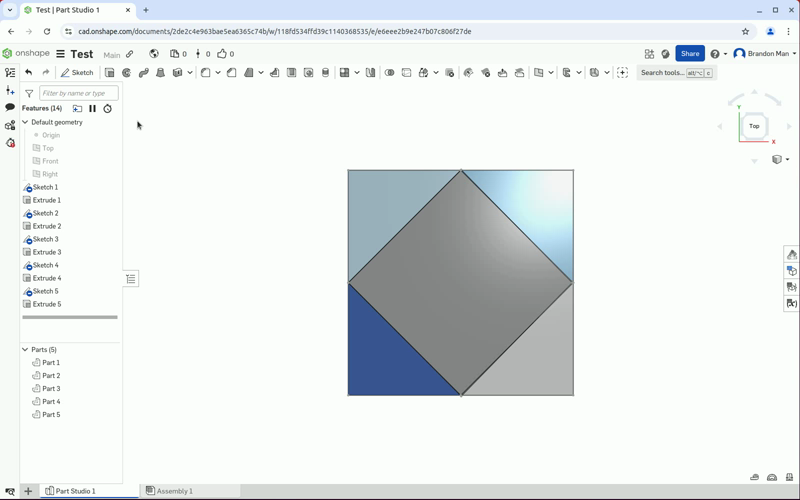
key(up, 3)
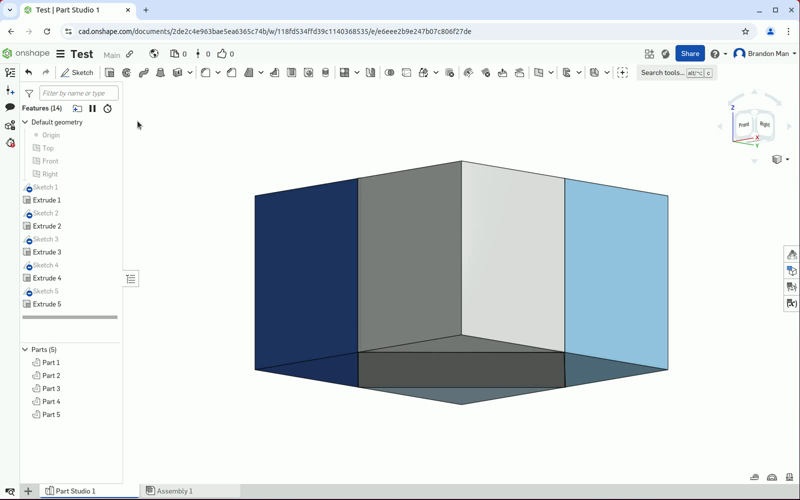
key(left, 3)
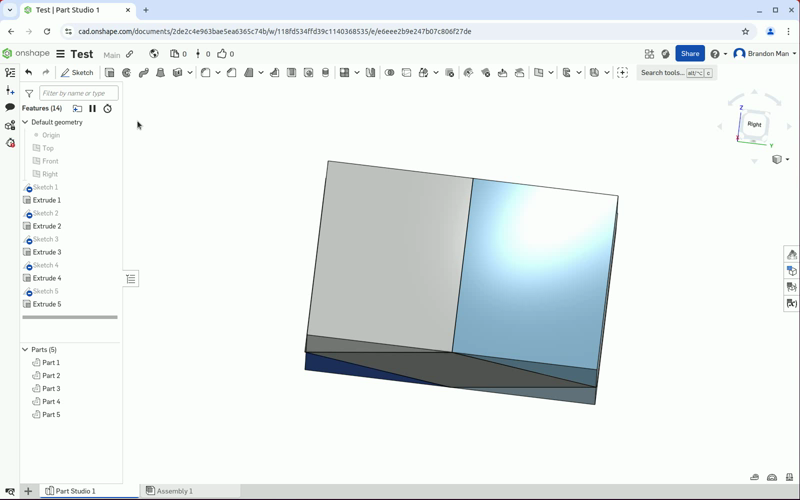
key(right, 3)
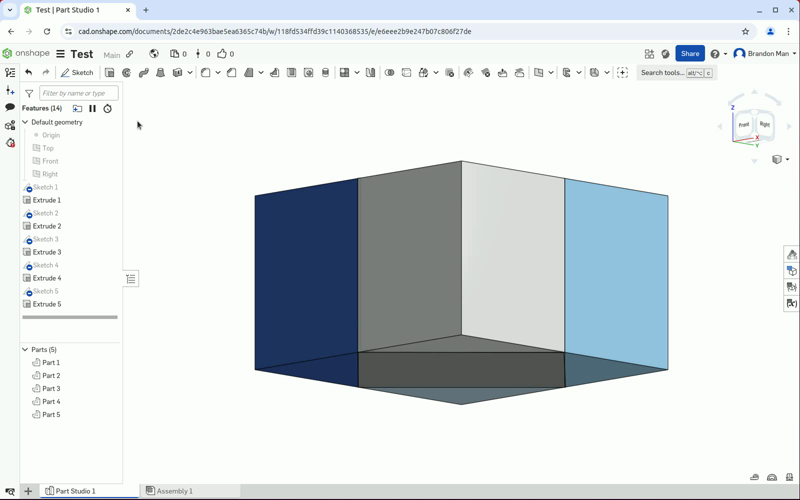
key(down, 3)
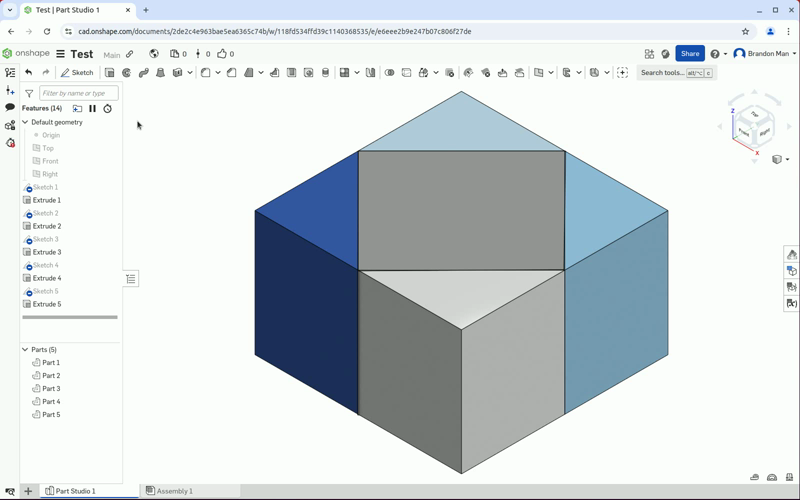
mouse_move(73, 189)
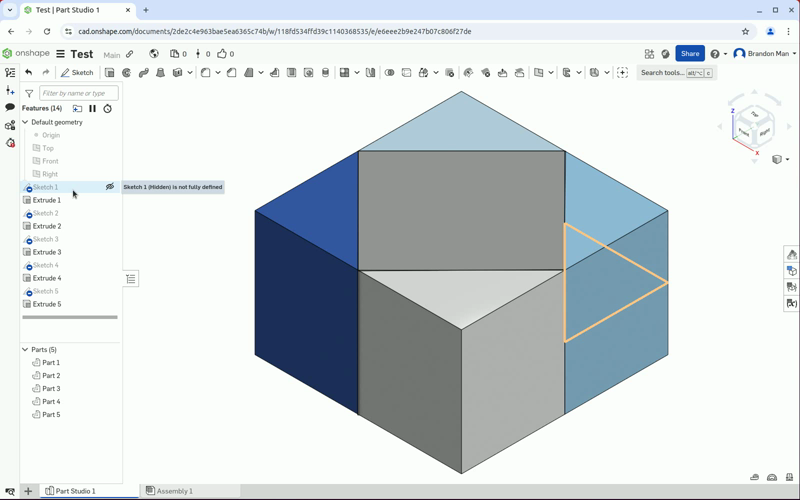
click(73, 189)